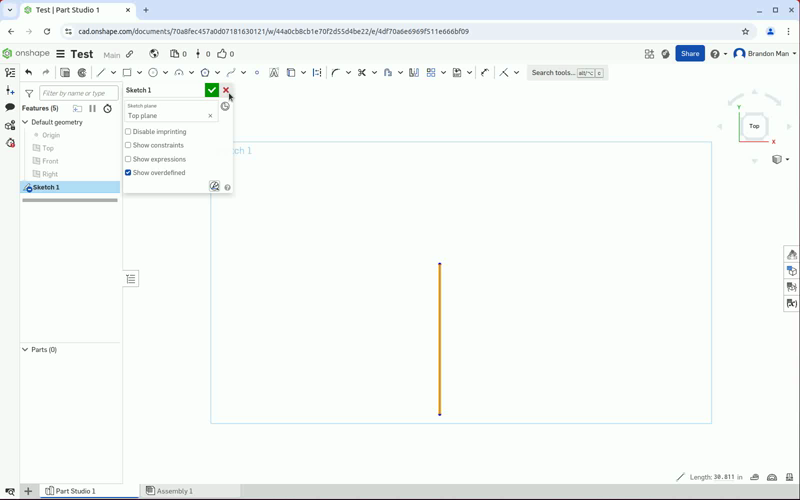
key(shift+h)
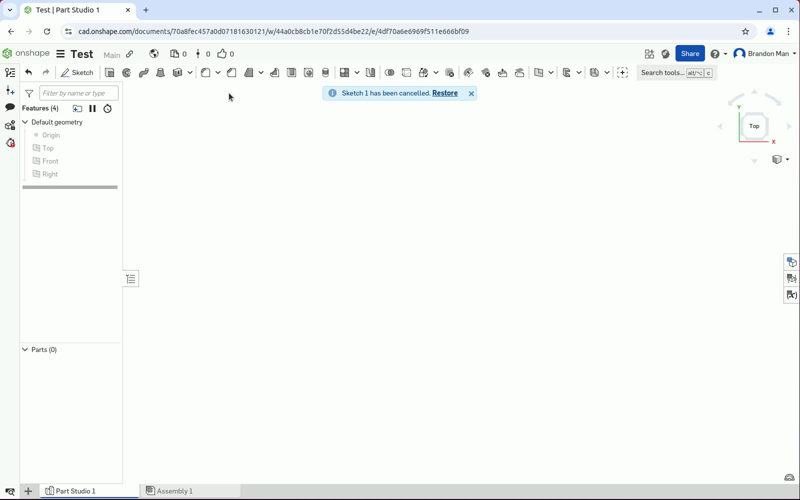
mouse_move(73, 352)
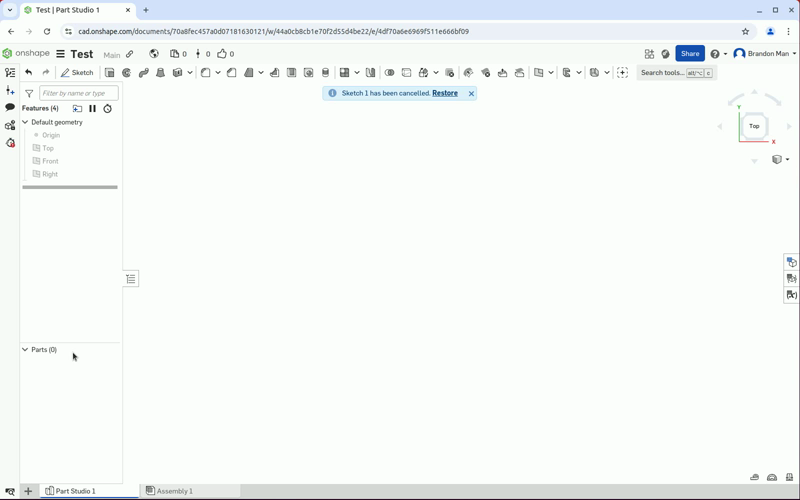
key(y)
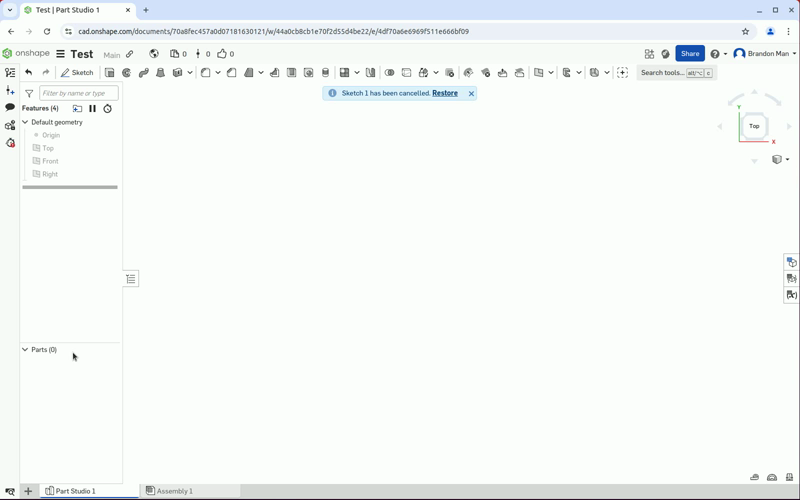
key(shift+p)
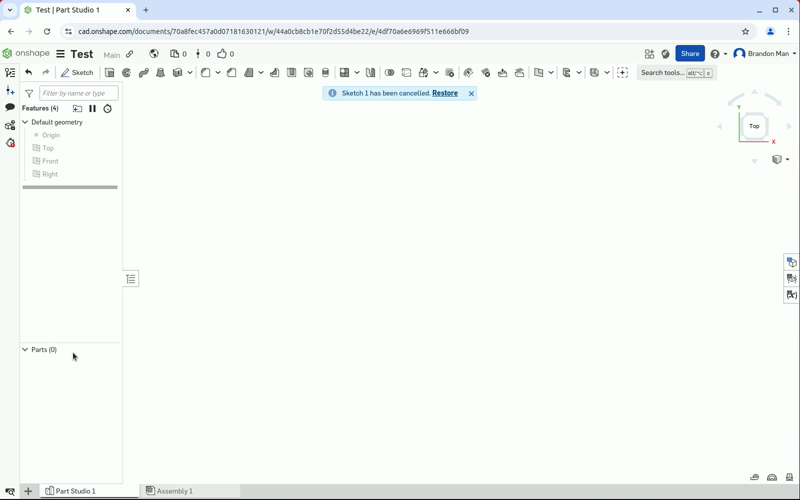
key(space)
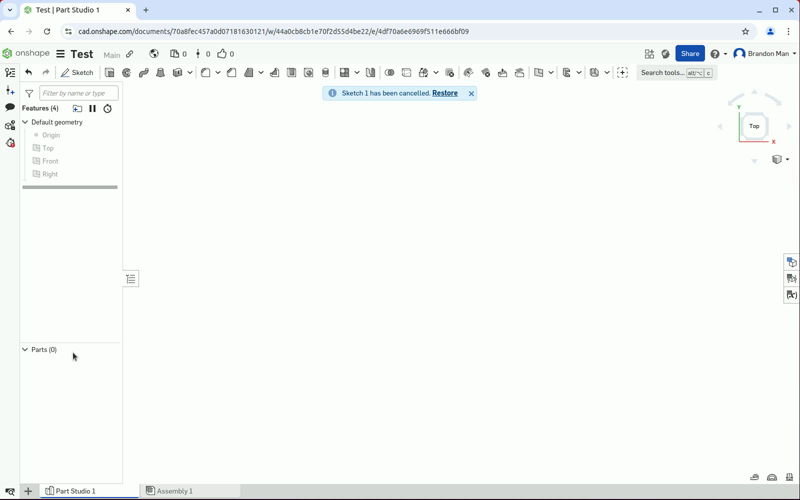
key_down(shift)
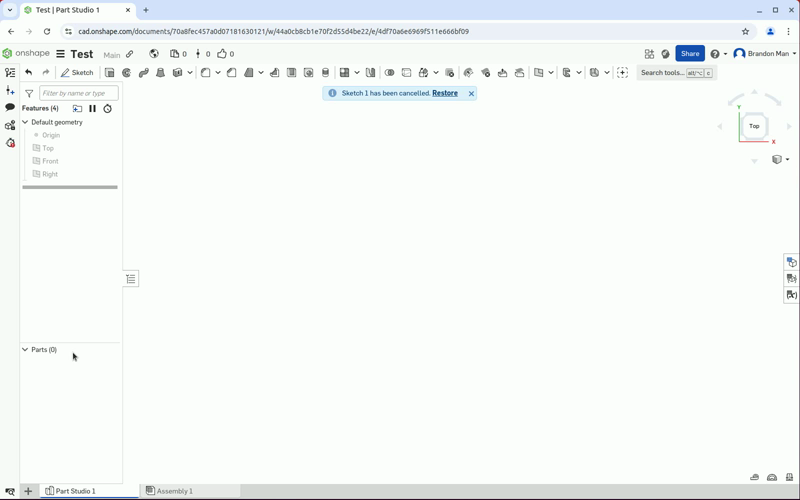
key(up)
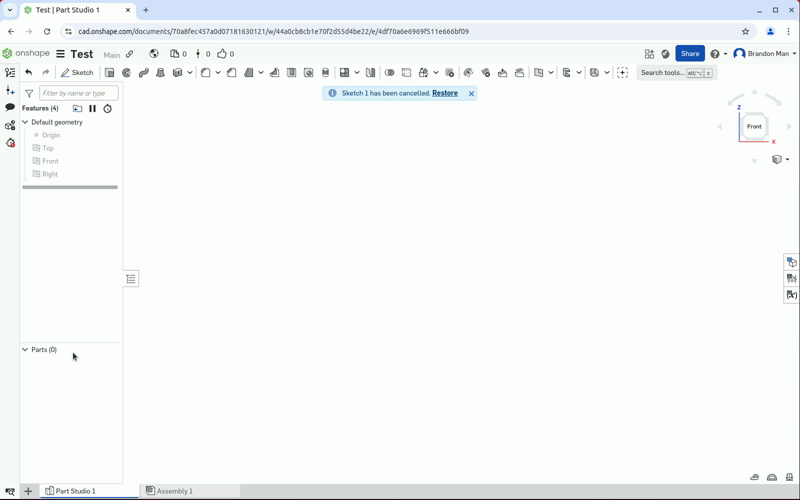
key_up(shift)
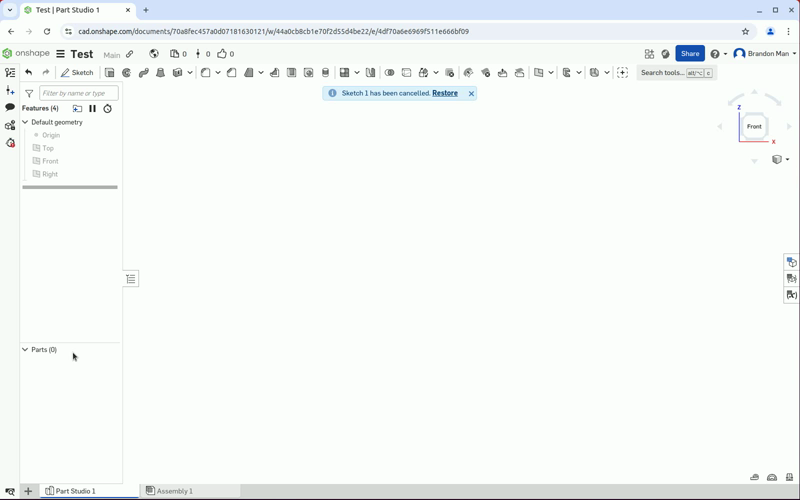
mouse_move(73, 352)
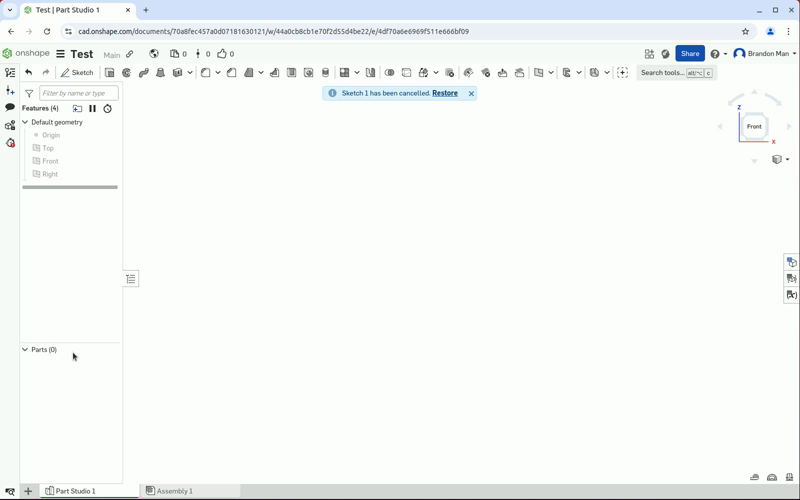
key(shift+y)
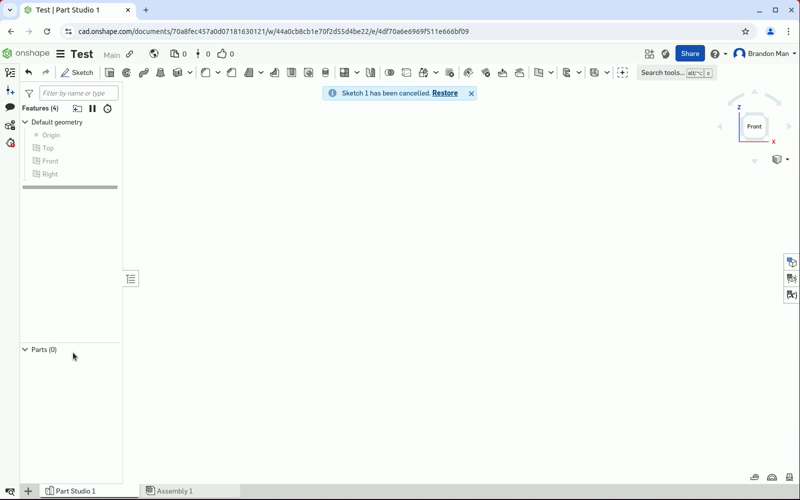
key(shift+s)
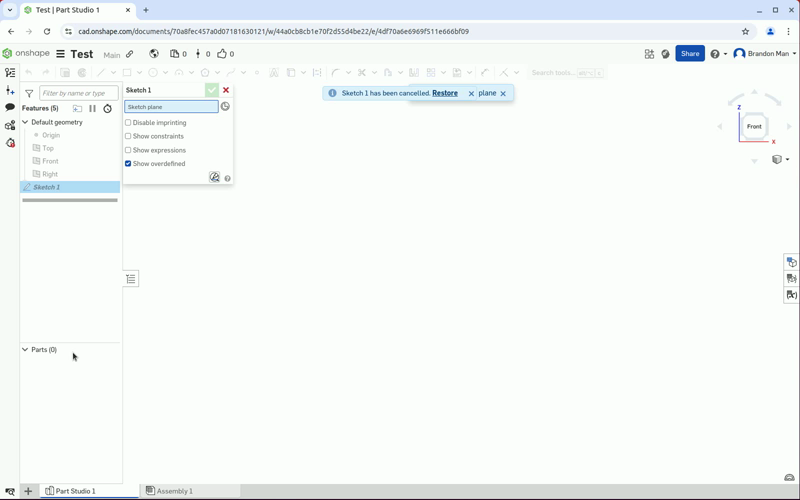
mouse_move(73, 163)
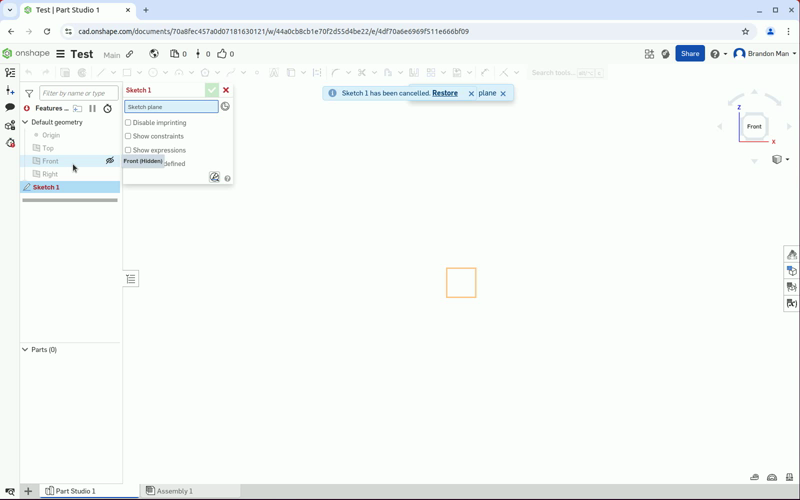
click(73, 163)
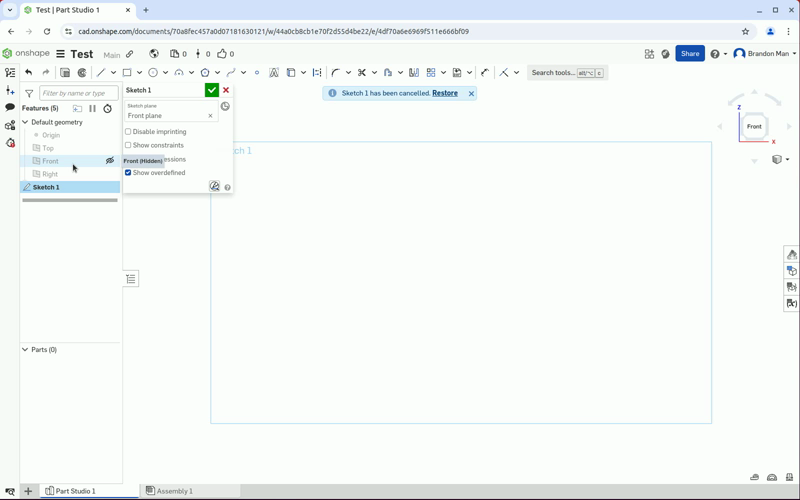
mouse_move(73, 352)
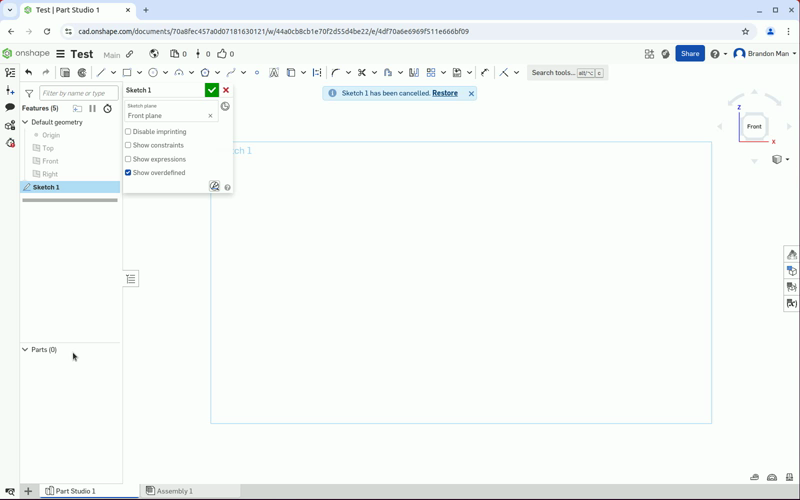
key(y)
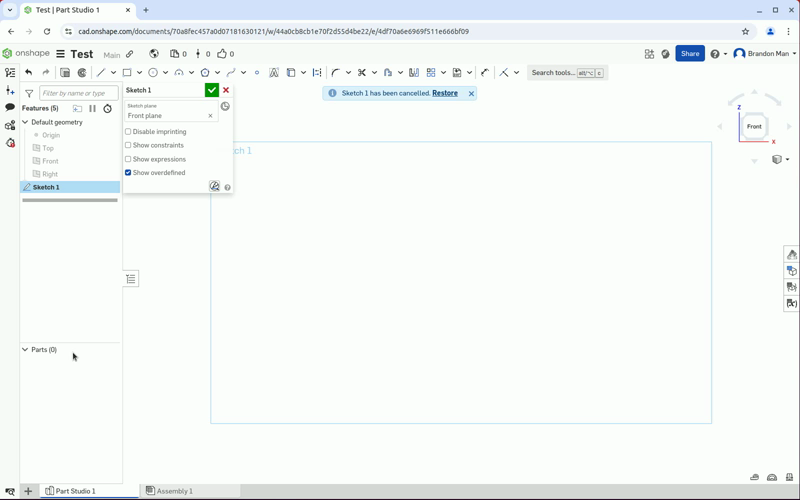
key(c)
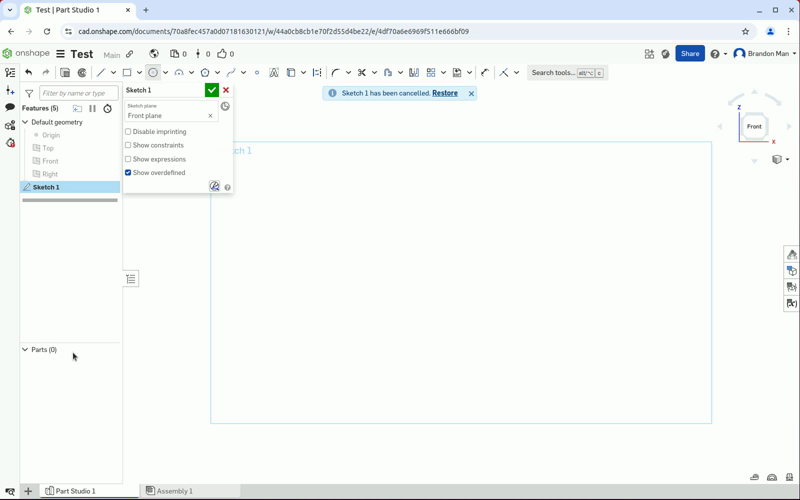
key_down(shift)
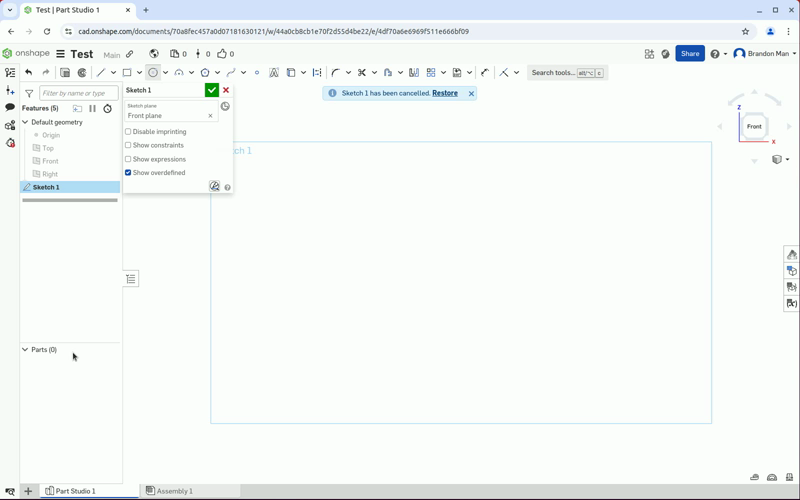
mouse_move(460, 182)
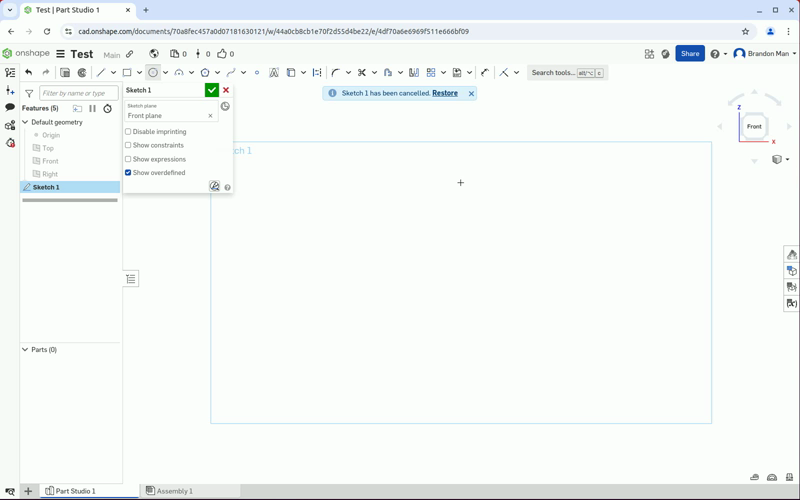
click(460, 182)
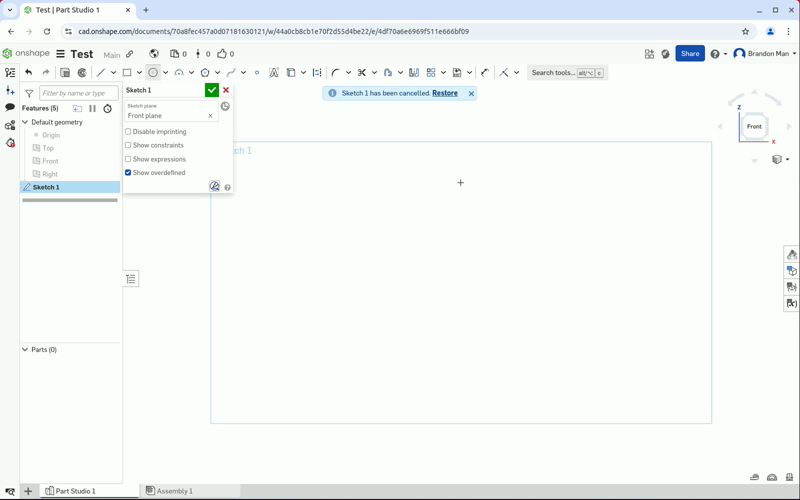
key_up(shift)
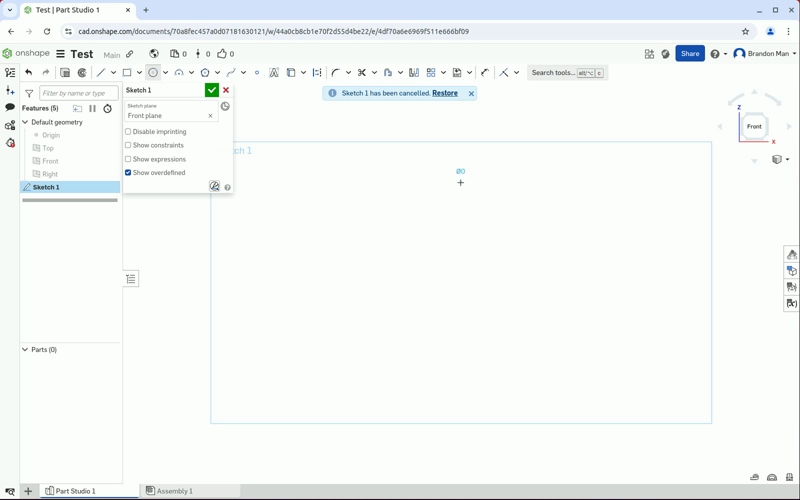
mouse_move(472, 182)
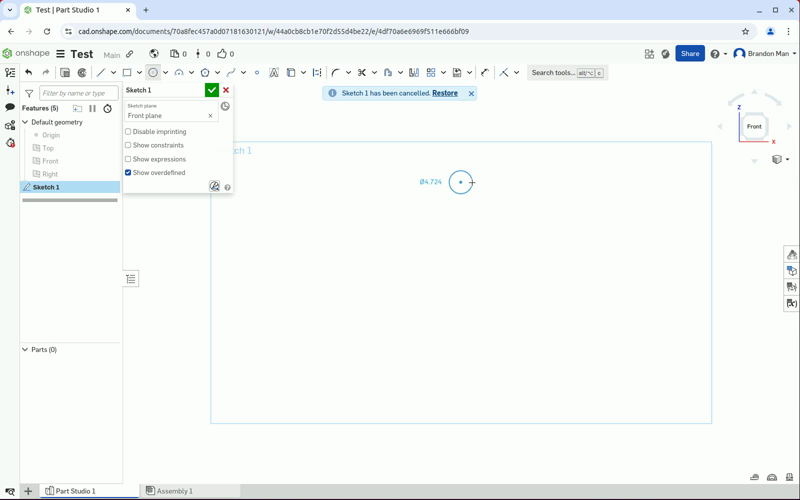
click(472, 182)
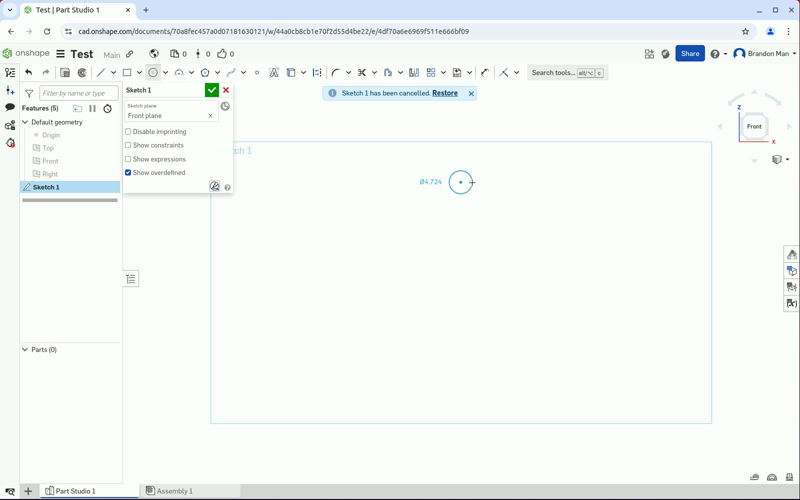
key(esc)
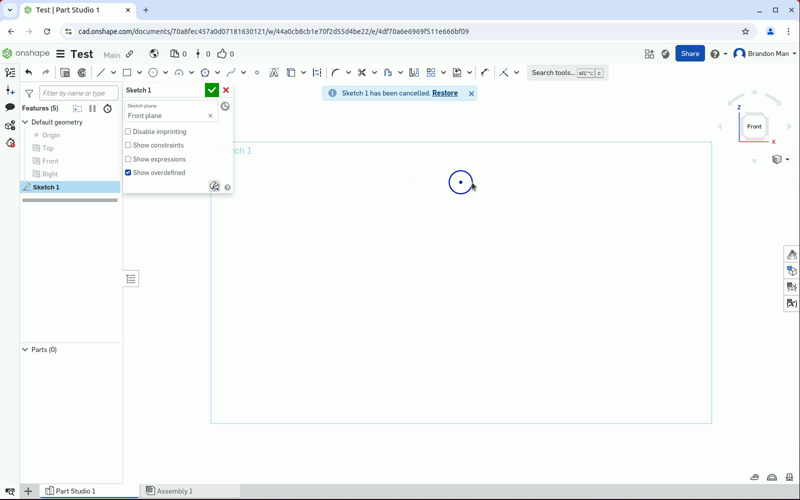
key(c)
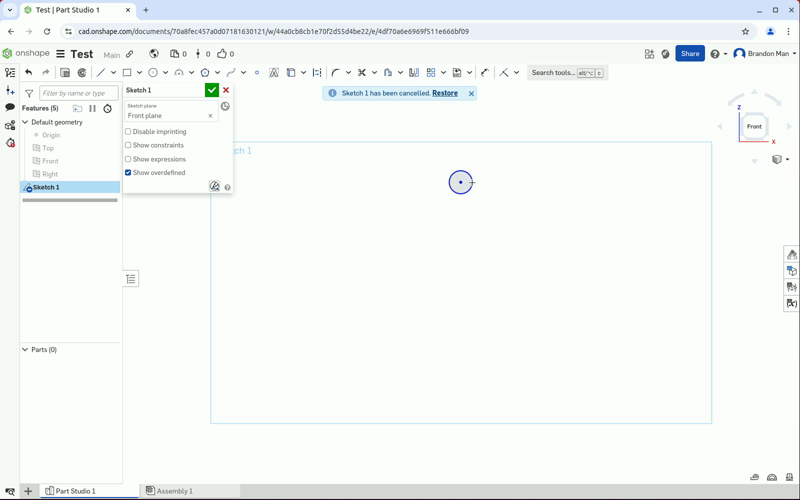
key_down(shift)
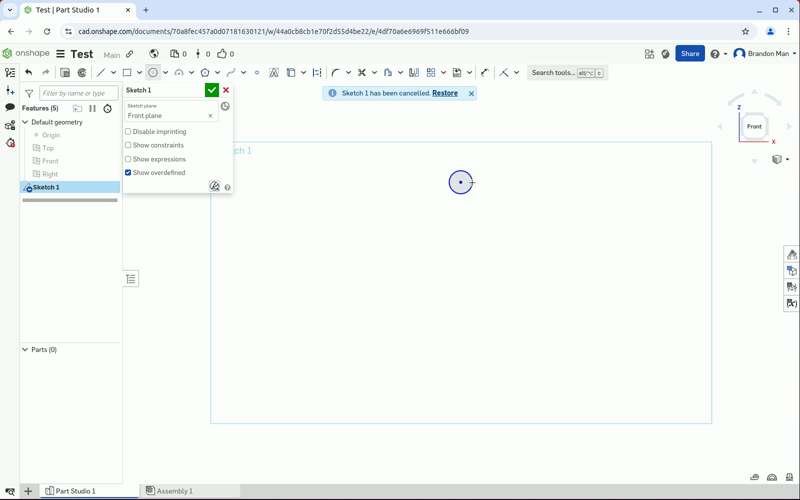
mouse_move(460, 182)
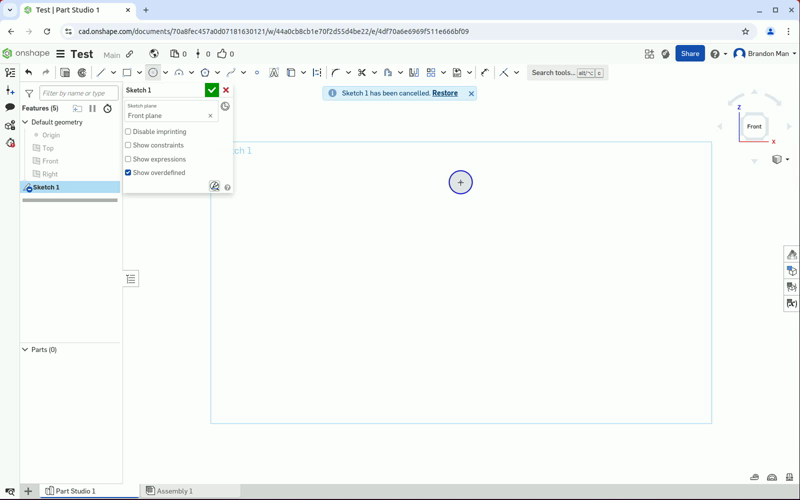
click(460, 182)
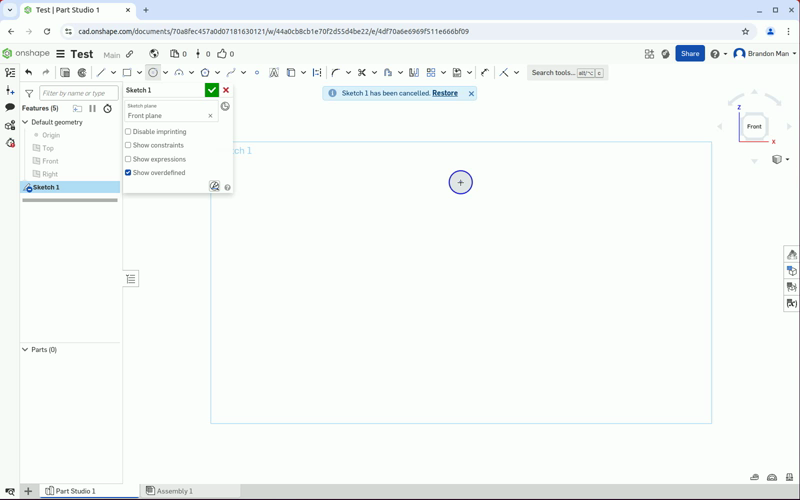
key_up(shift)
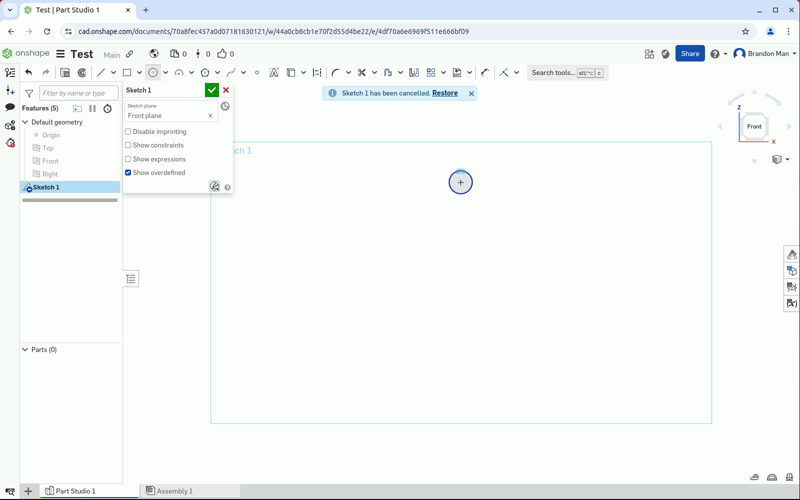
mouse_move(466, 182)
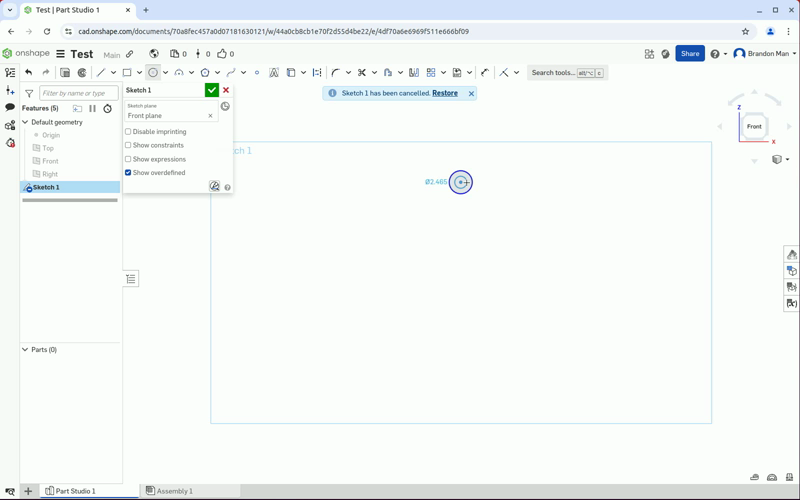
click(466, 182)
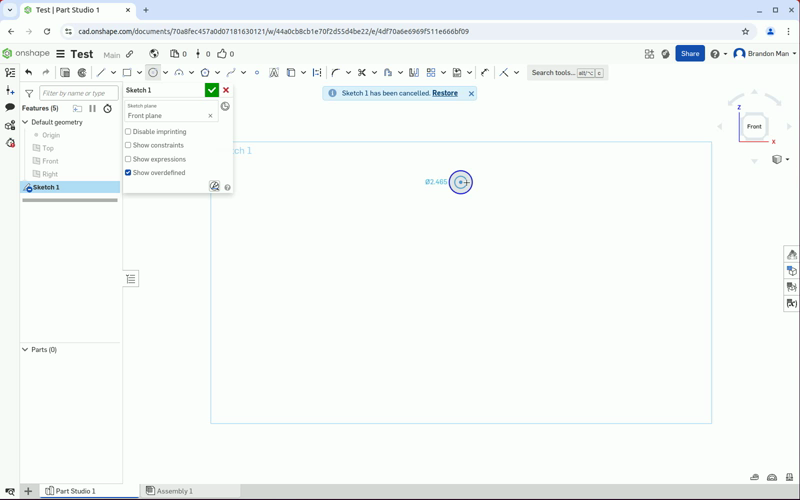
key(esc)
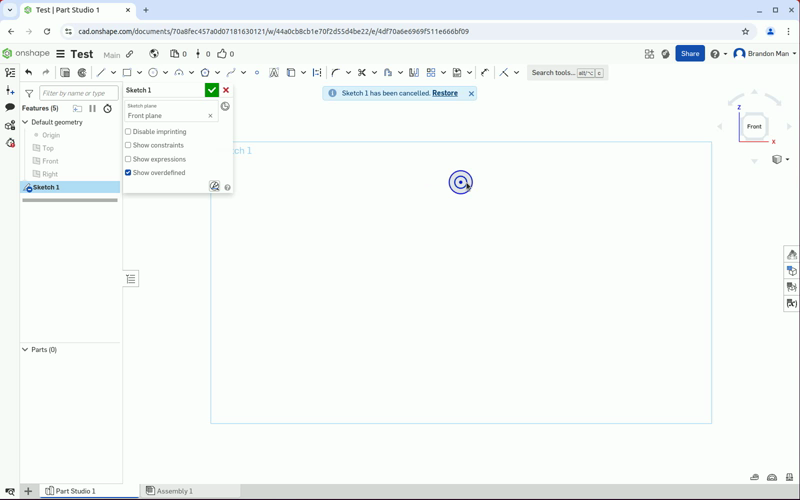
mouse_move(450, 182)
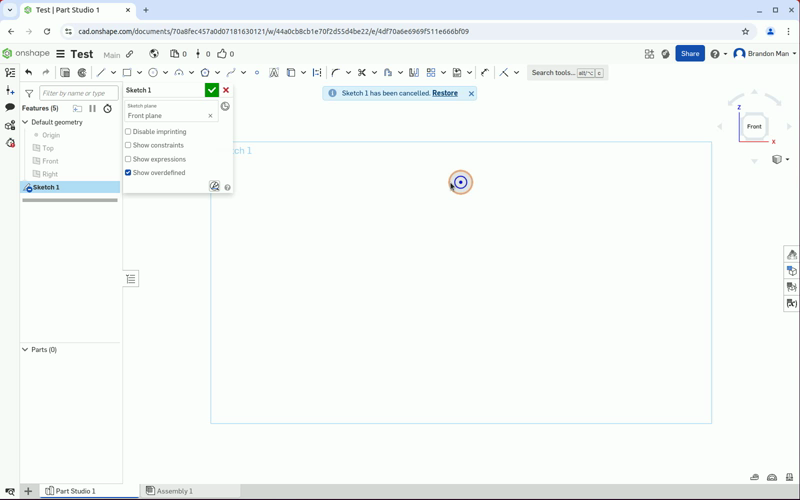
scroll(6)
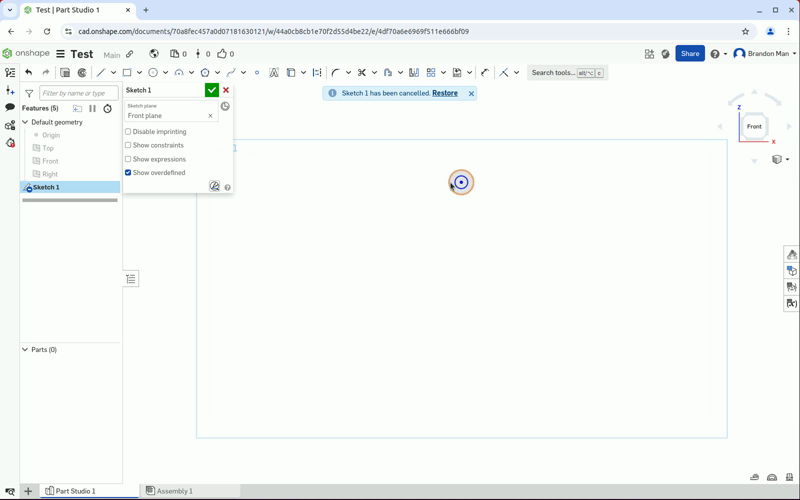
scroll(6)
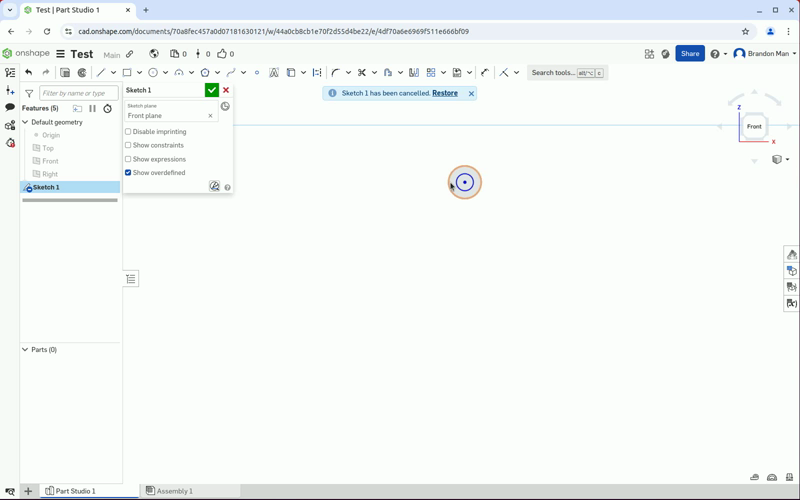
scroll(6)
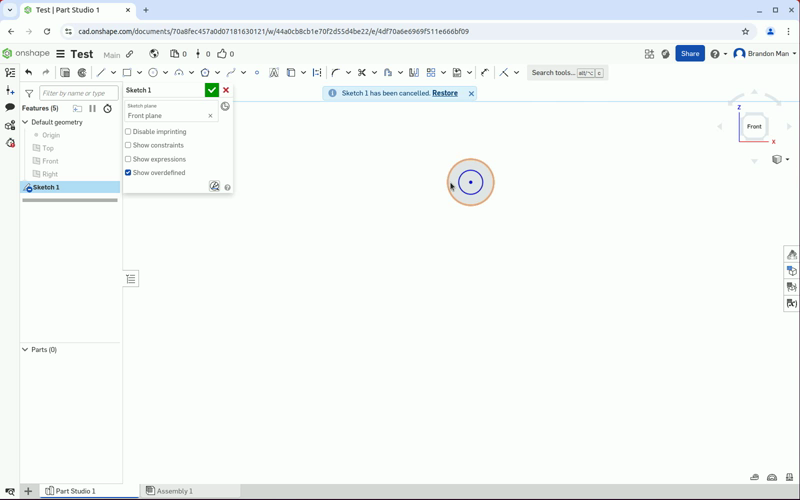
scroll(6)
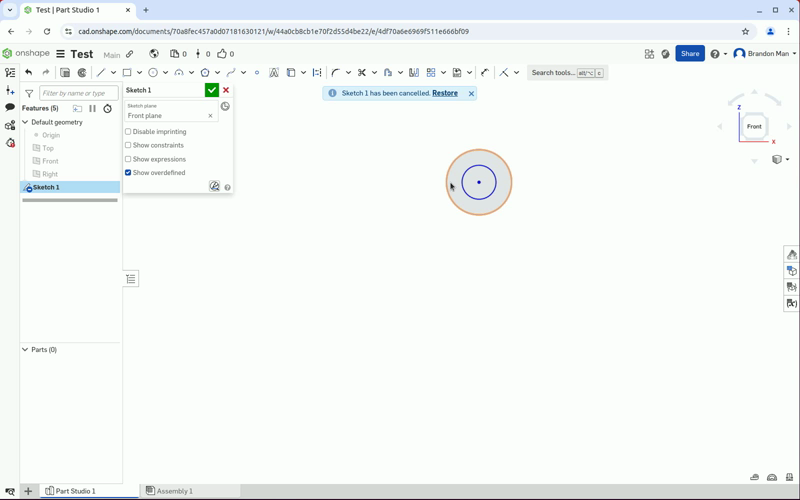
scroll(6)
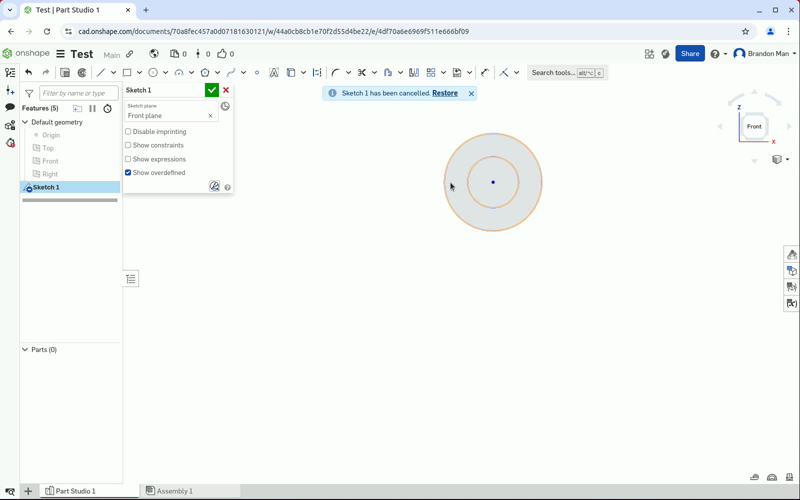
scroll(6)
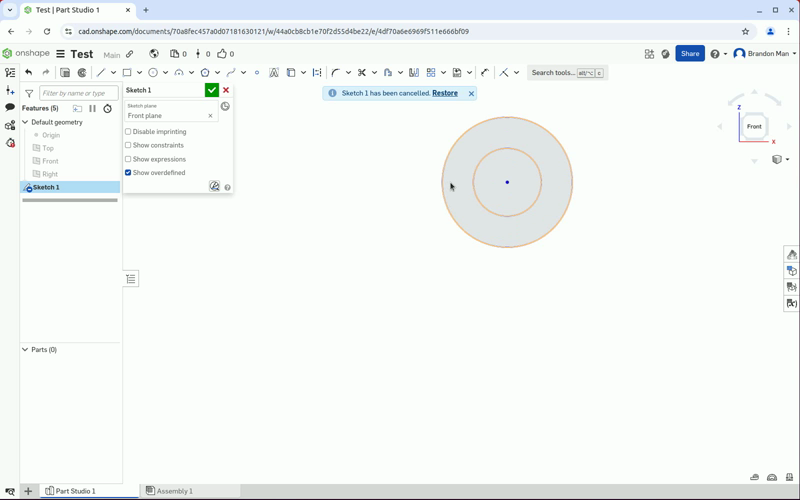
scroll(6)
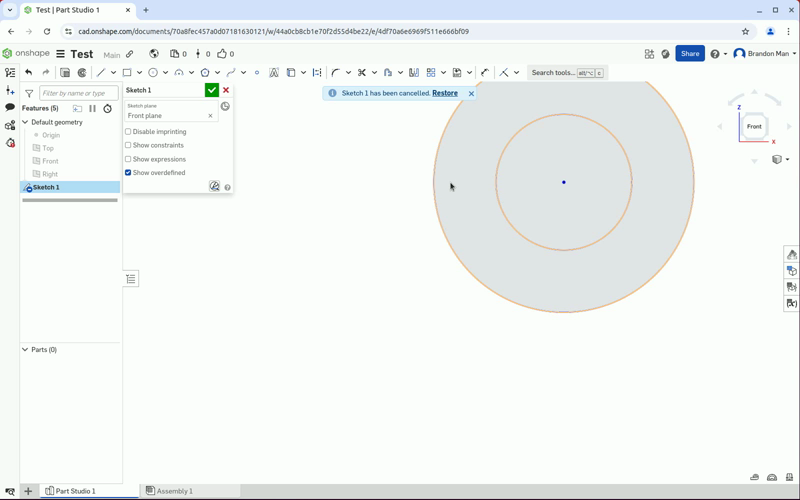
click(450, 182)
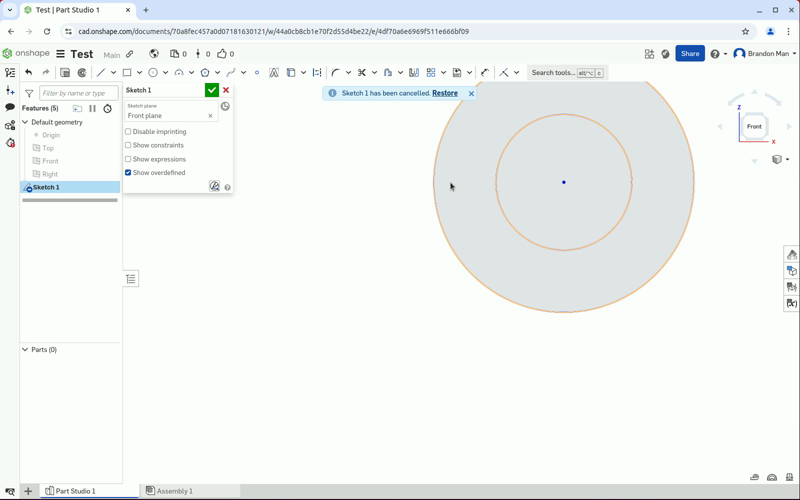
scroll(-6)
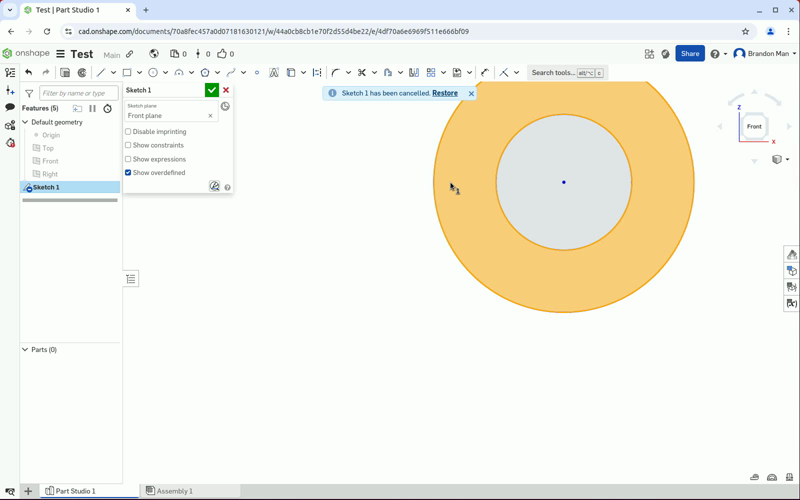
scroll(-6)
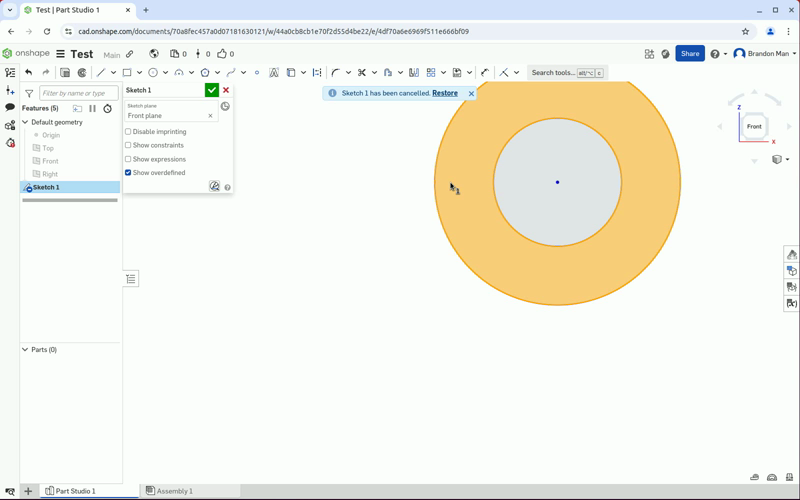
scroll(-6)
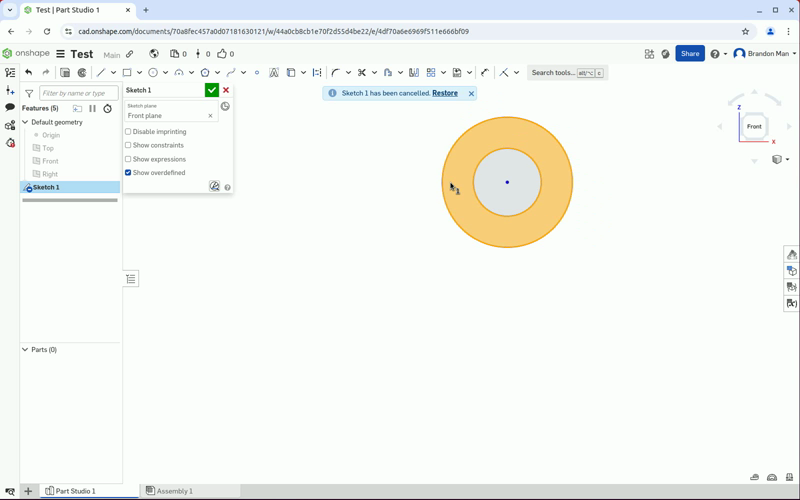
scroll(-6)
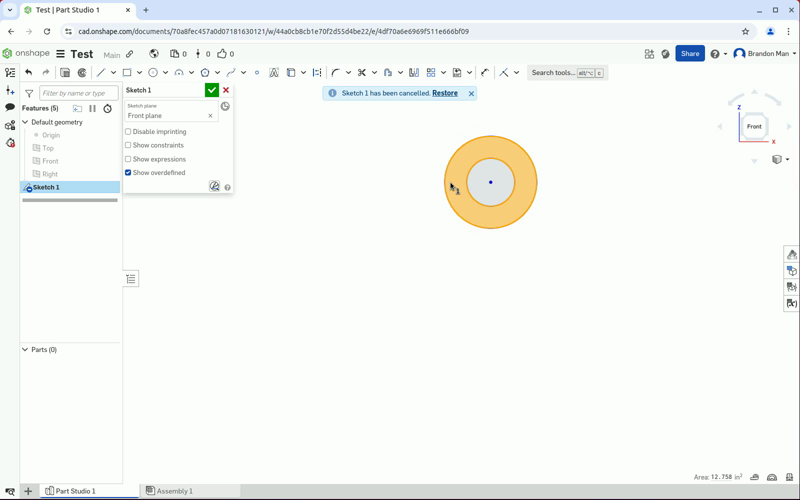
scroll(-6)
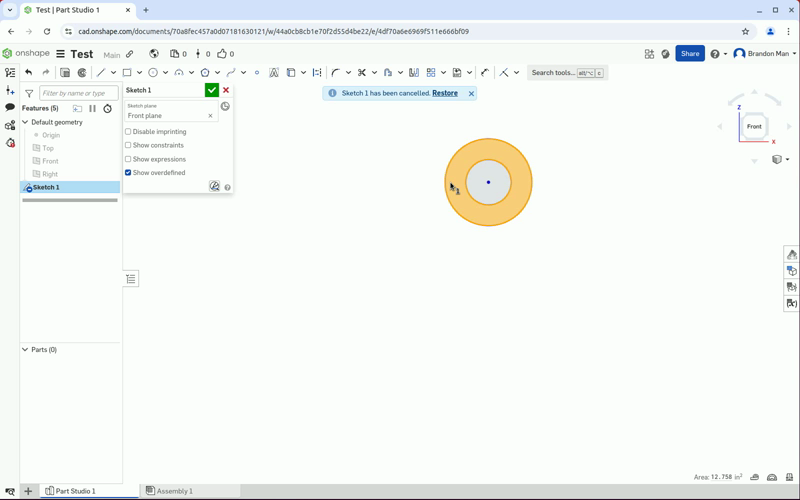
scroll(-6)
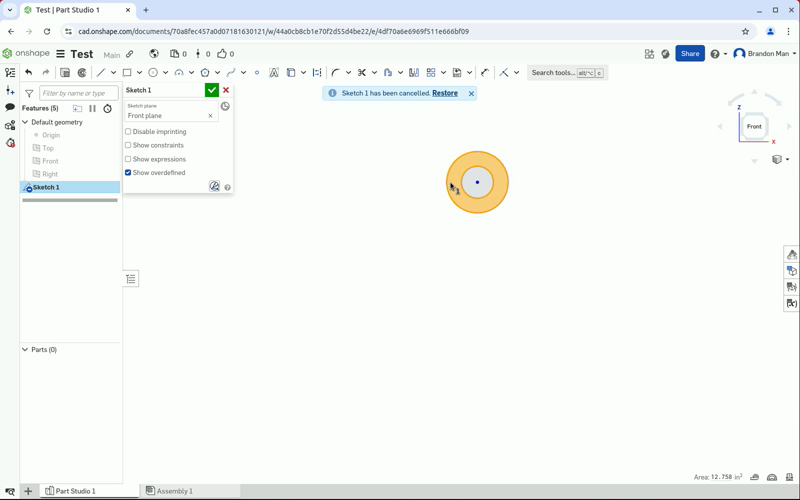
scroll(-6)
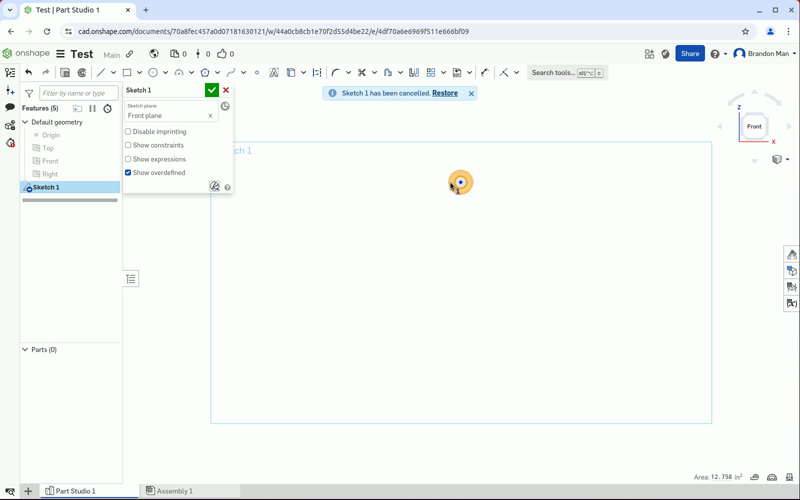
mouse_move(73, 352)
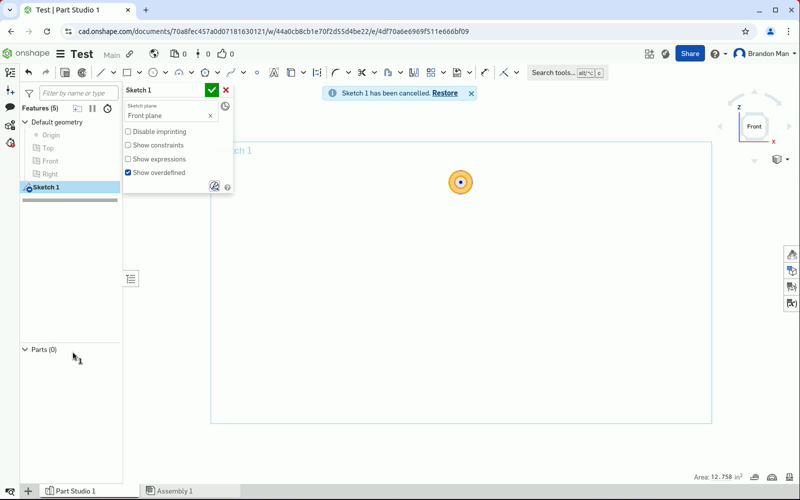
key(shift+y)
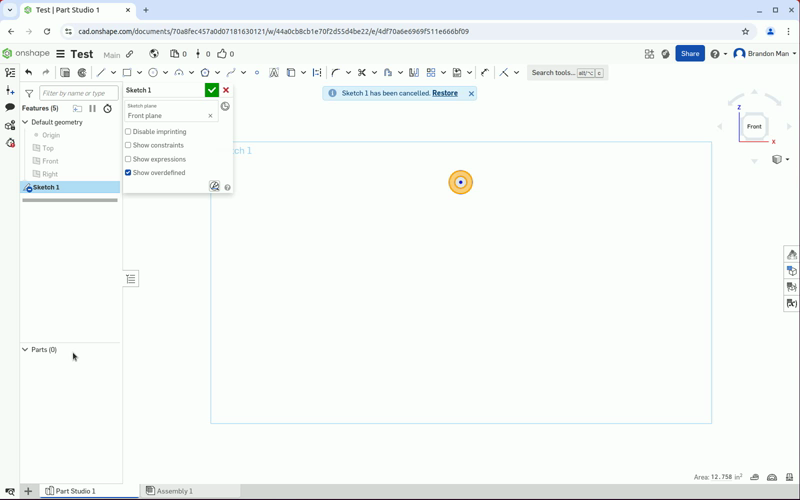
key(shift+e)
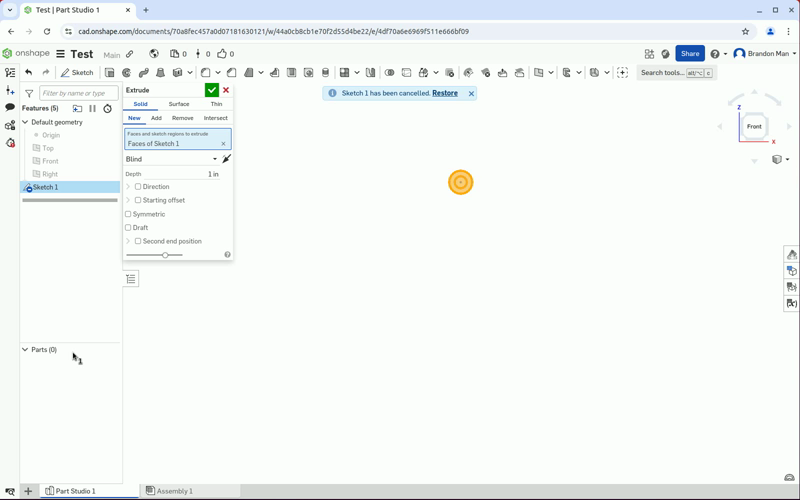
mouse_move(143, 106)
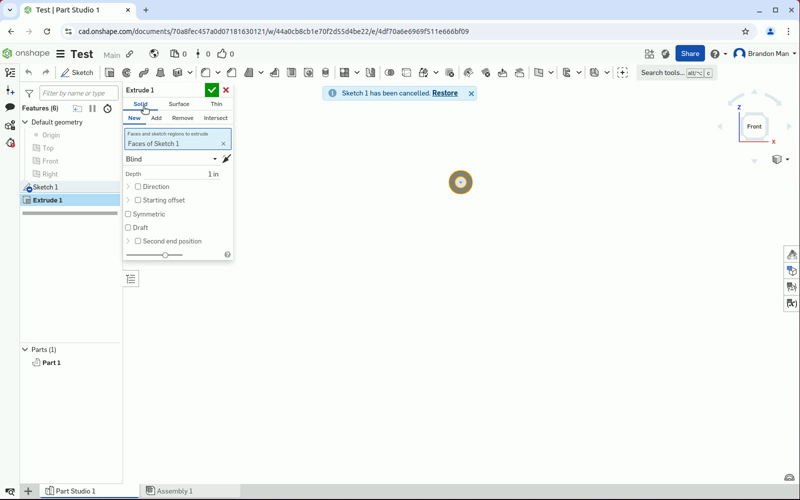
click(143, 106)
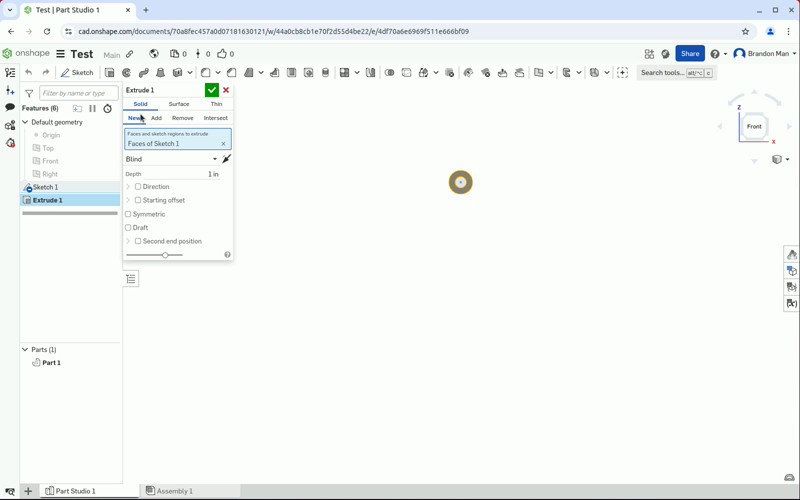
mouse_move(137, 120)
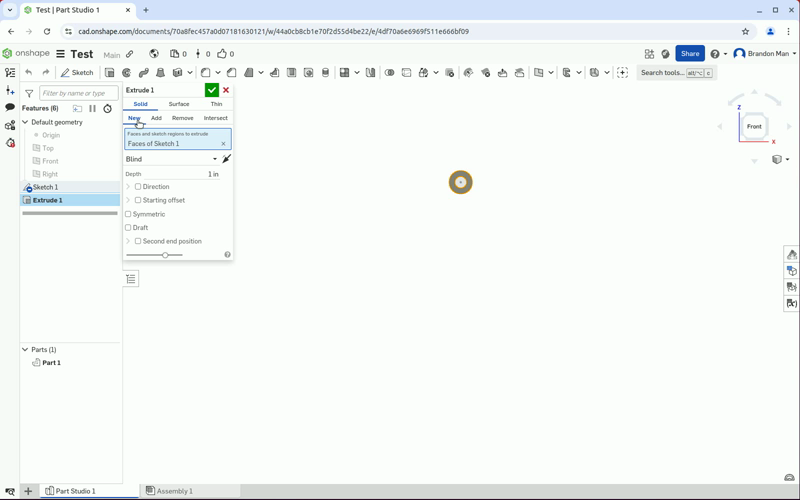
click(137, 120)
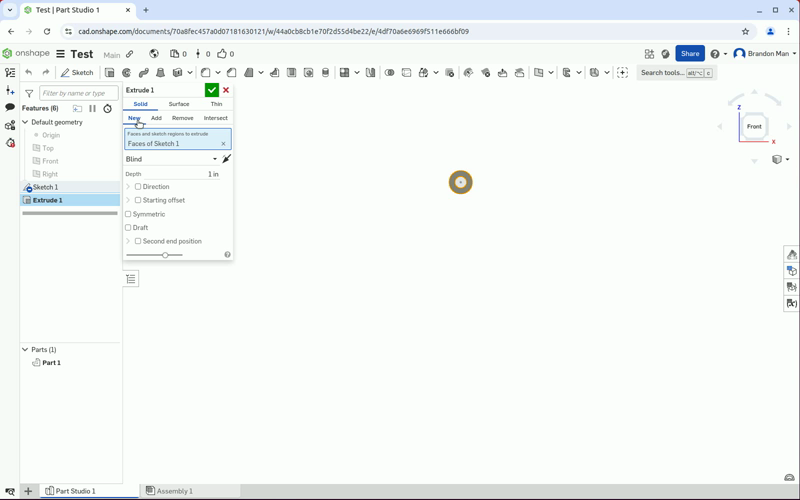
key(tab, 4)
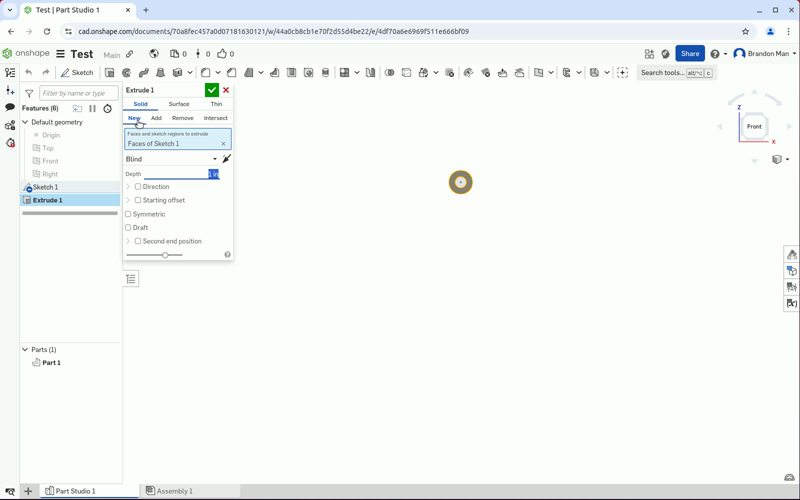
text(2.408)
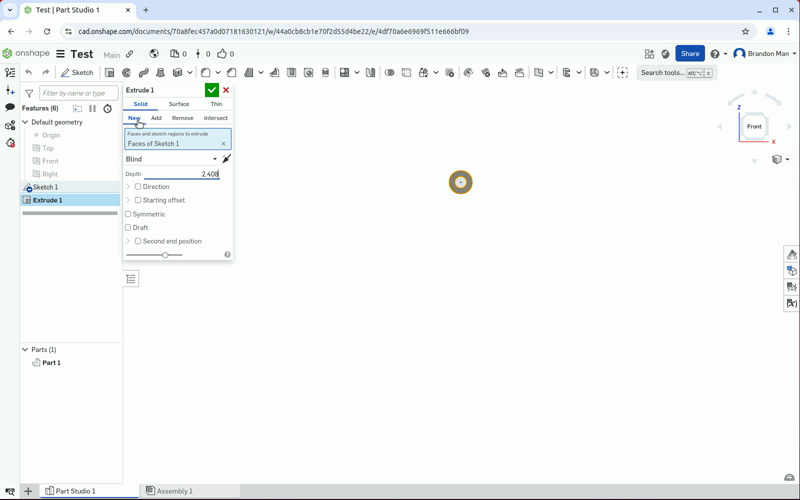
key(tab, 3)
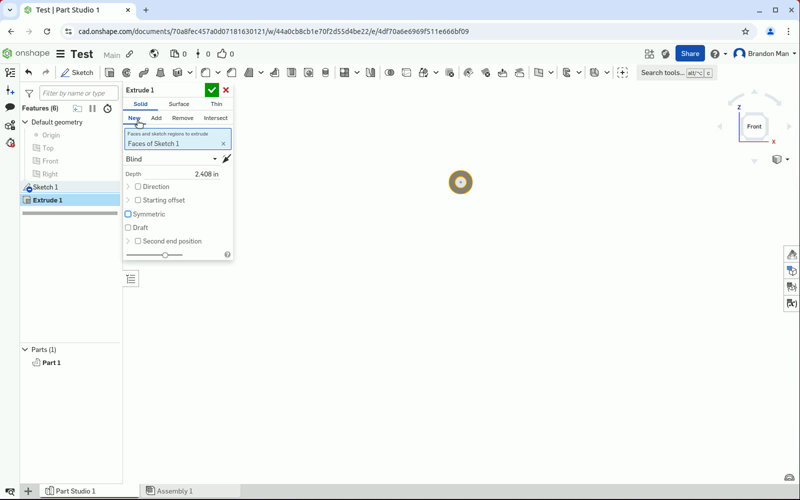
key(space)
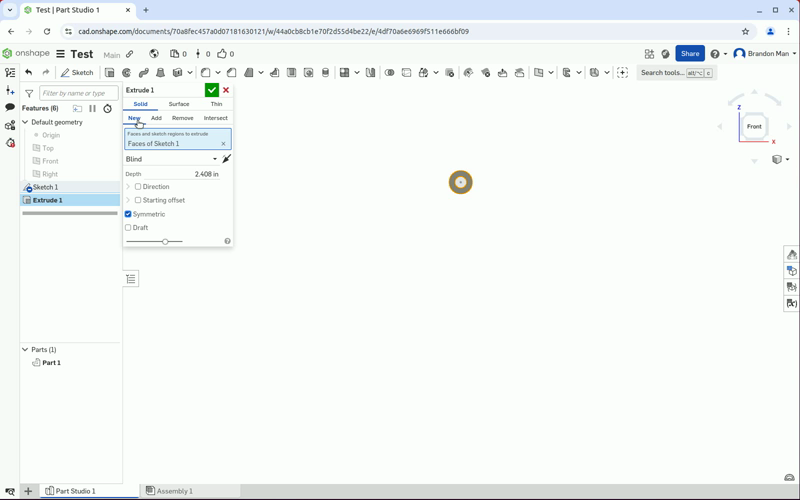
key(enter)
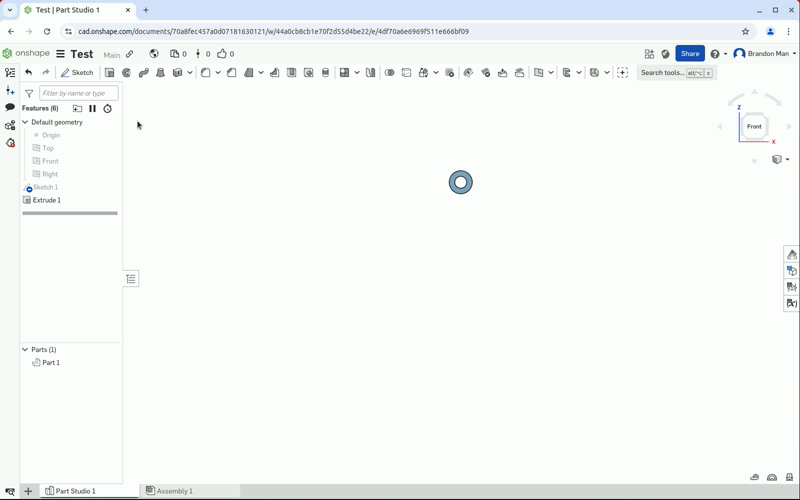
key(shift+h)
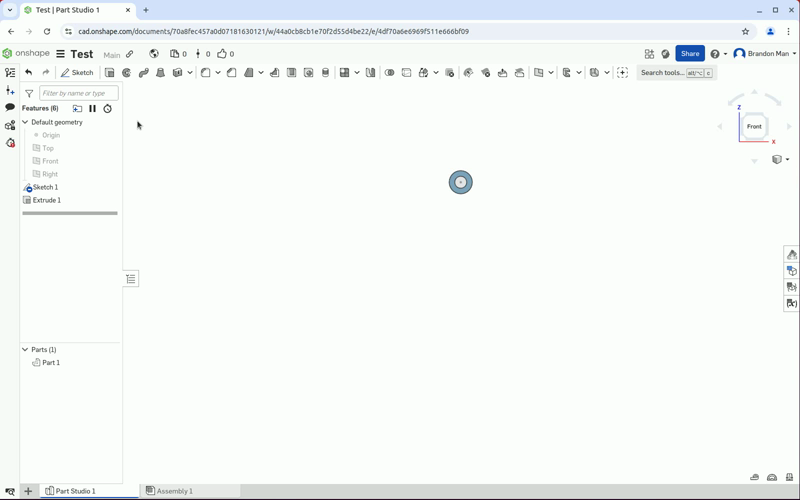
key(shift+h)
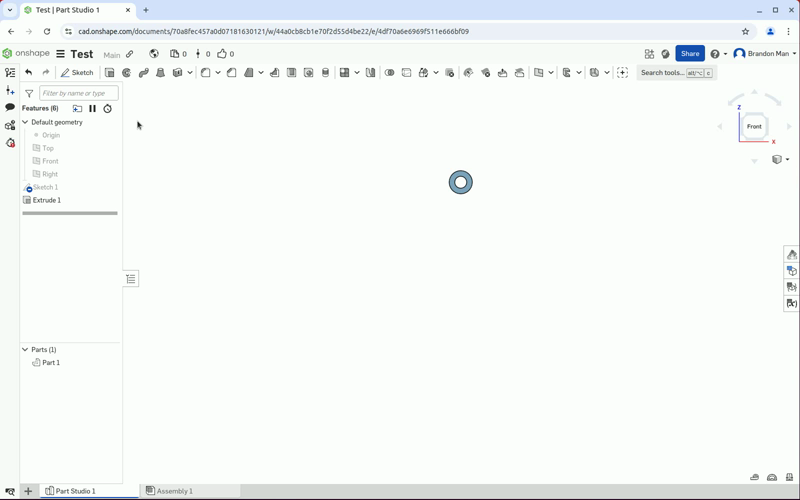
mouse_move(73, 189)
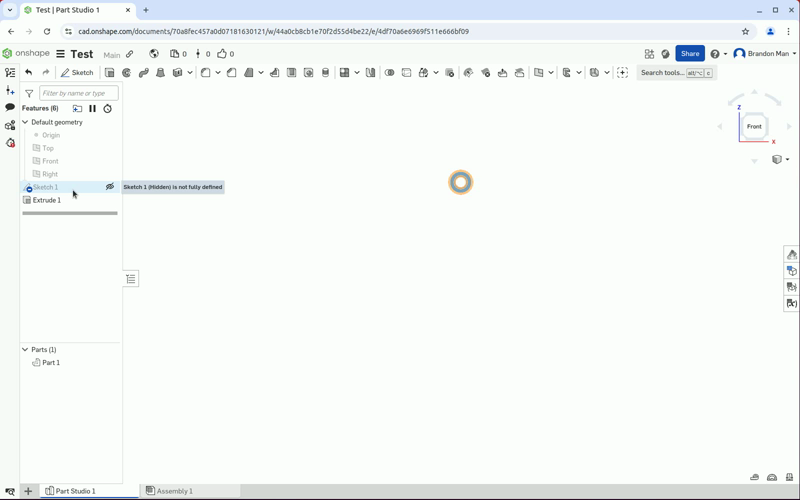
click(73, 189)
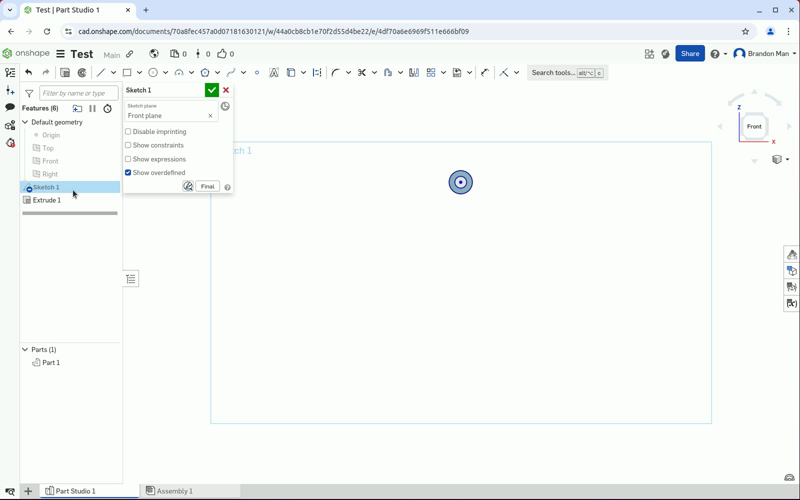
mouse_move(229, 92)
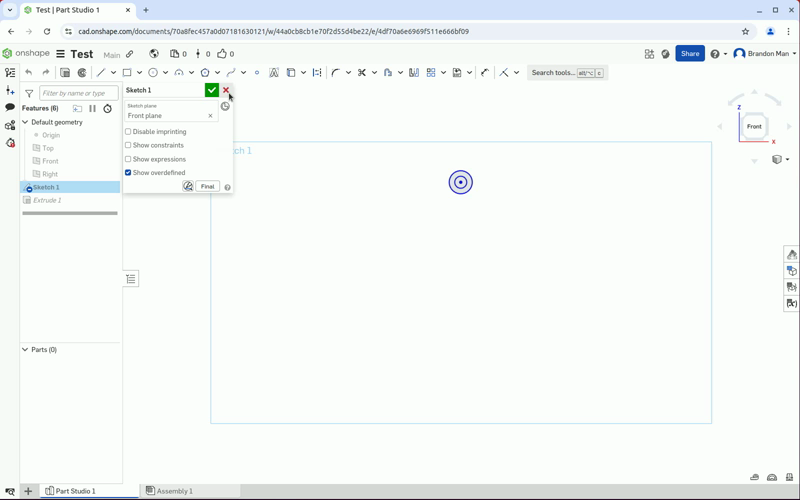
click(229, 92)
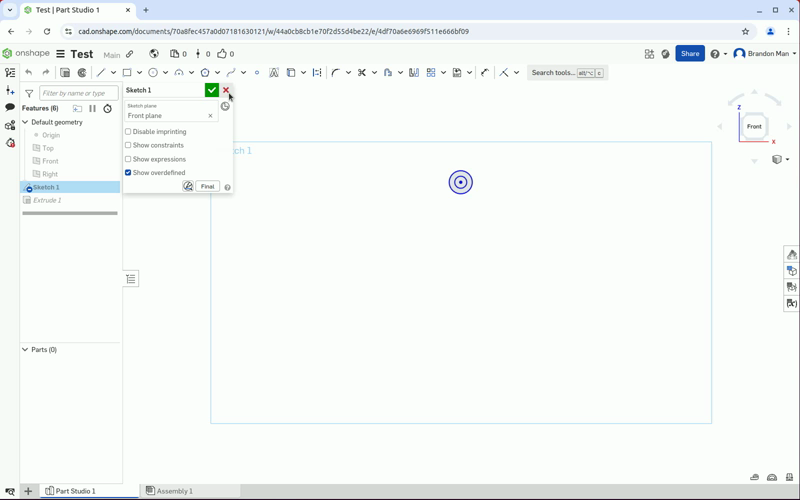
key(shift+s)
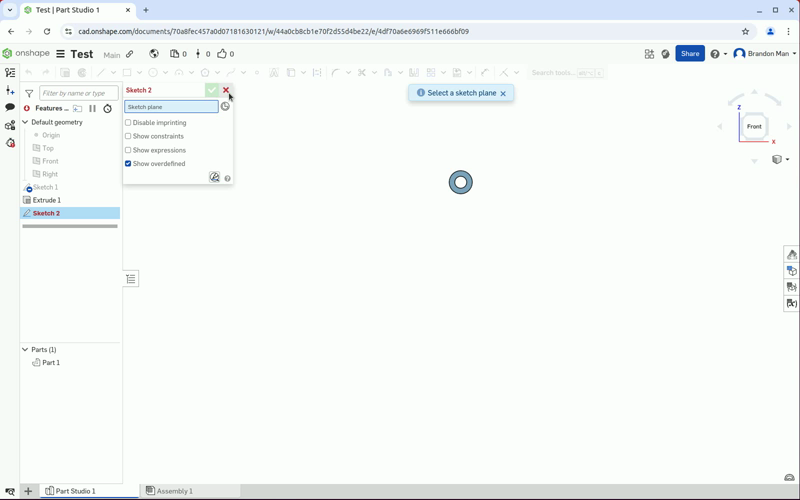
mouse_move(73, 163)
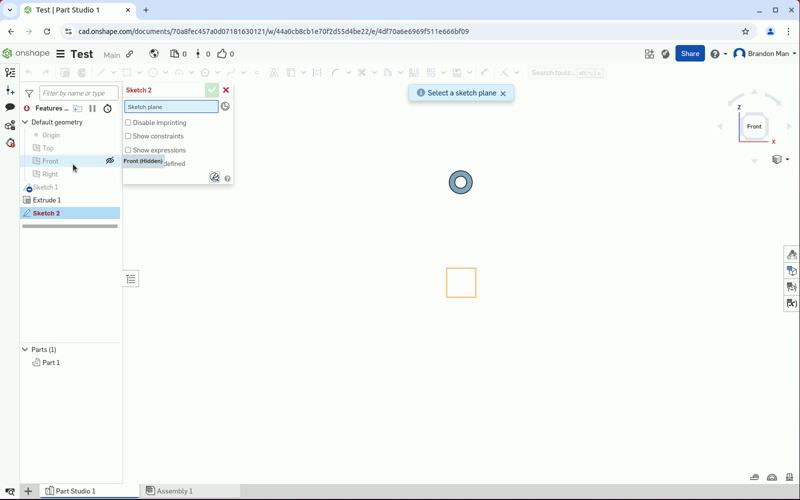
click(73, 163)
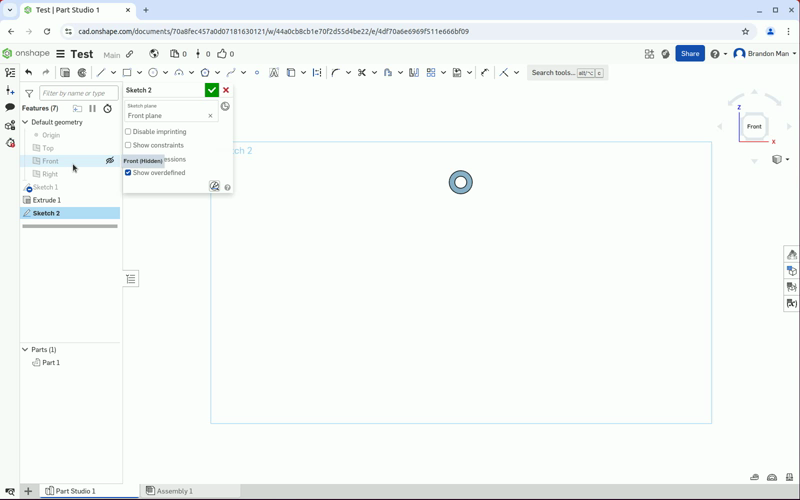
mouse_move(73, 352)
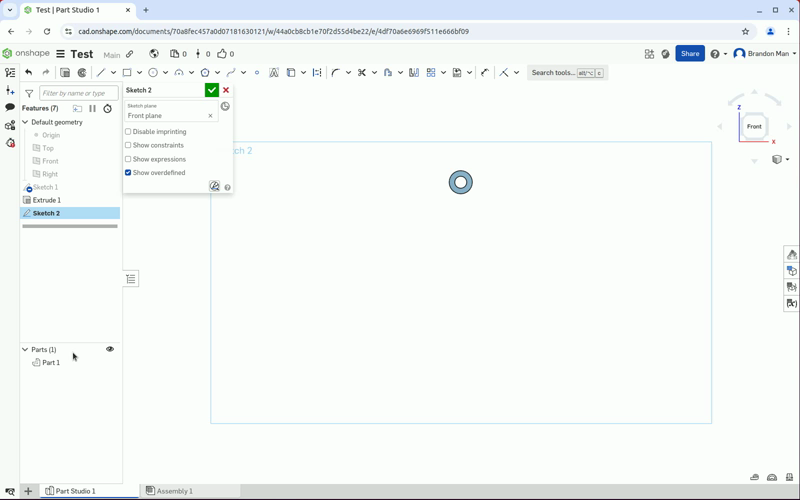
key(y)
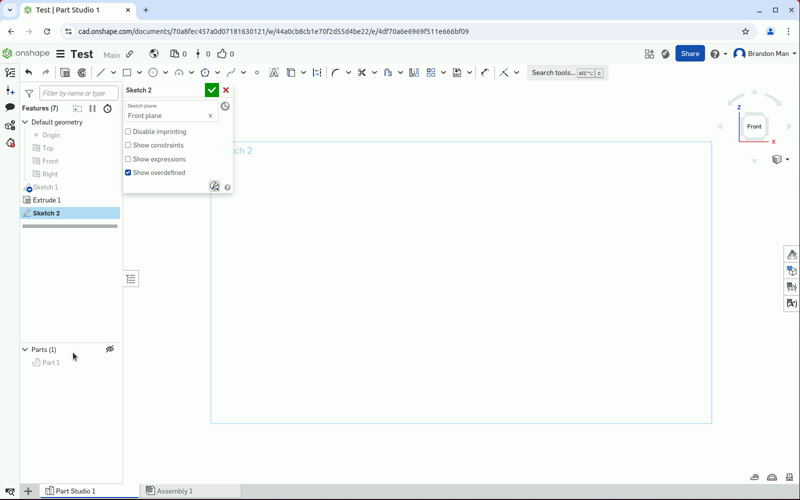
key(a)
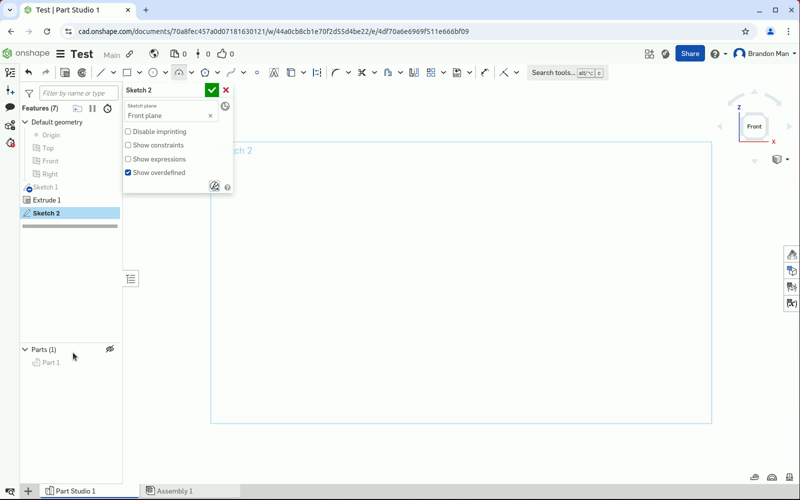
key_down(shift)
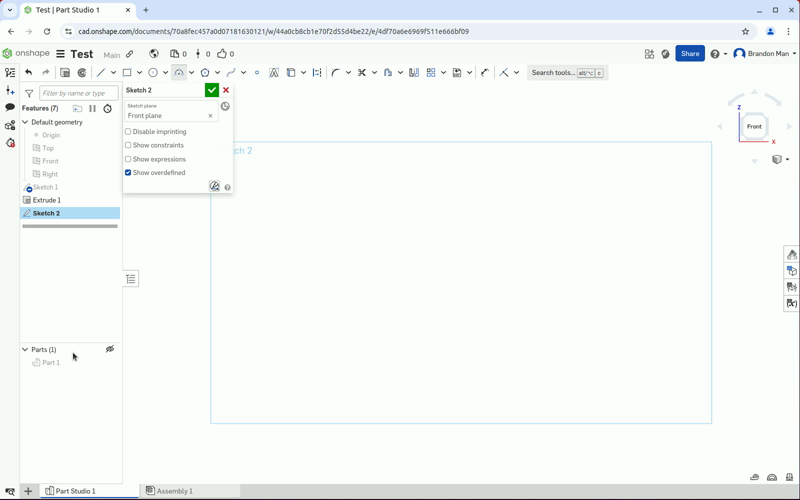
mouse_move(449, 293)
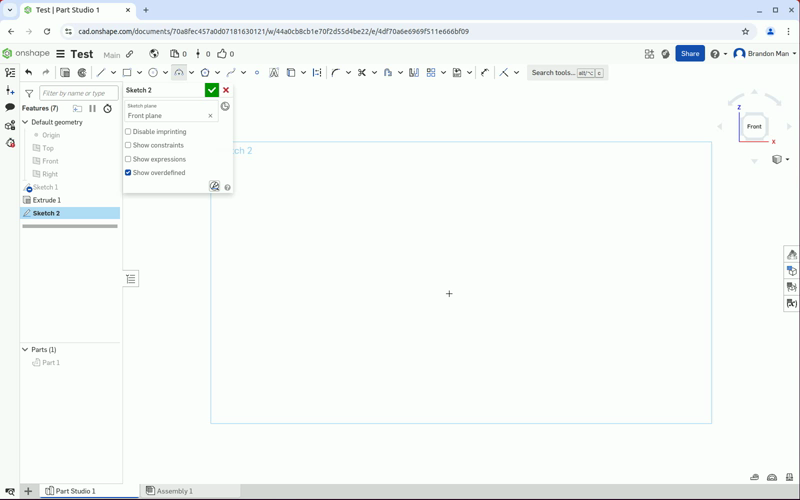
click(449, 293)
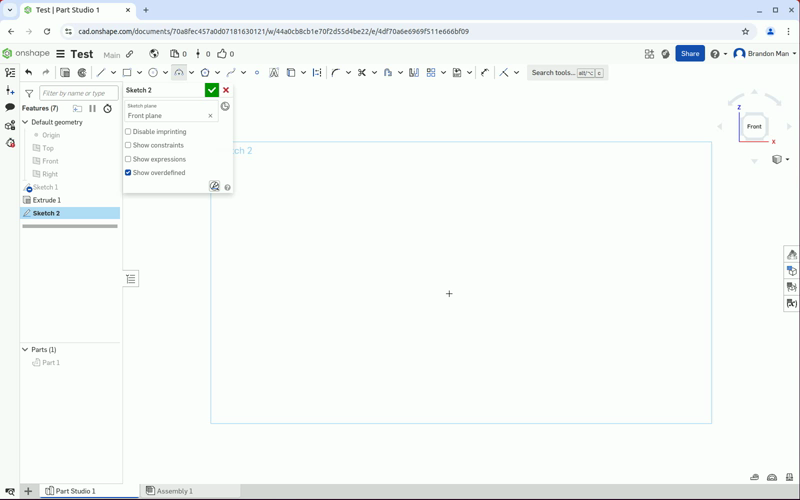
key_up(shift)
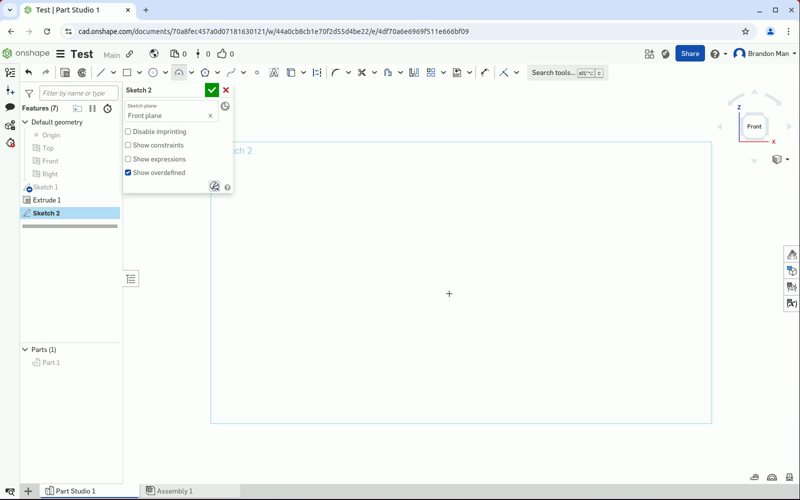
key_down(shift)
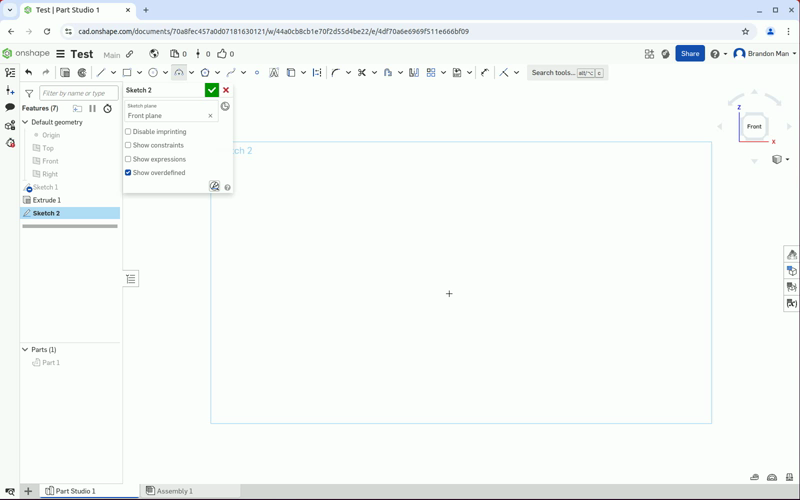
mouse_move(471, 293)
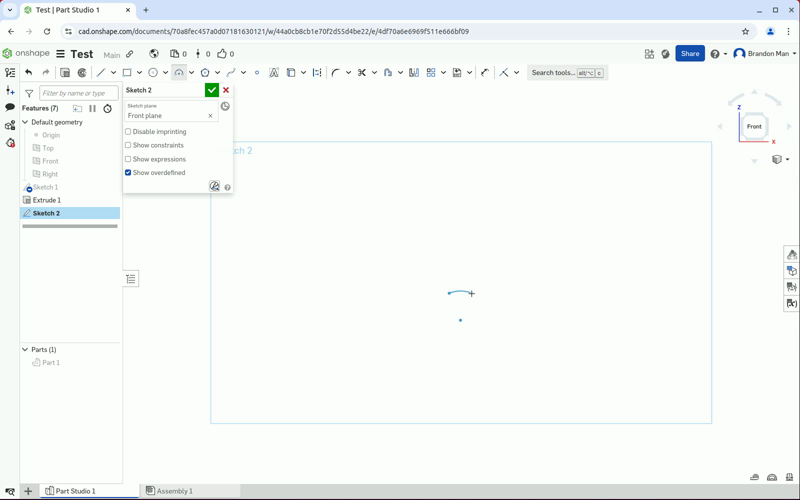
click(471, 293)
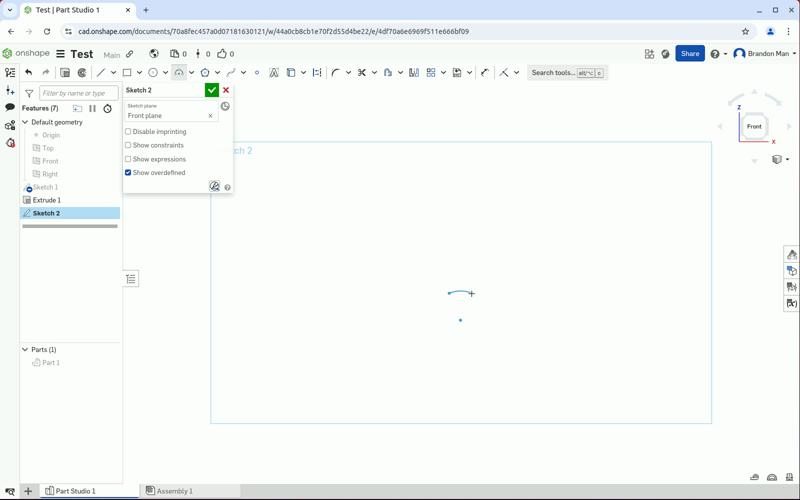
mouse_move(460, 282)
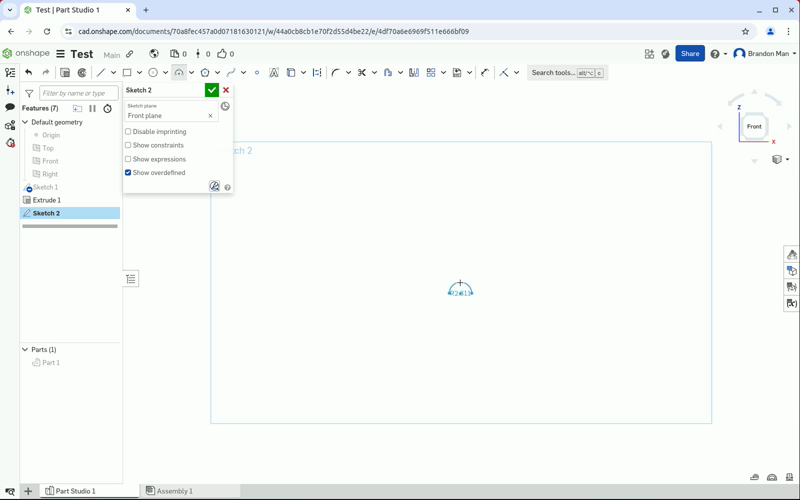
click(460, 282)
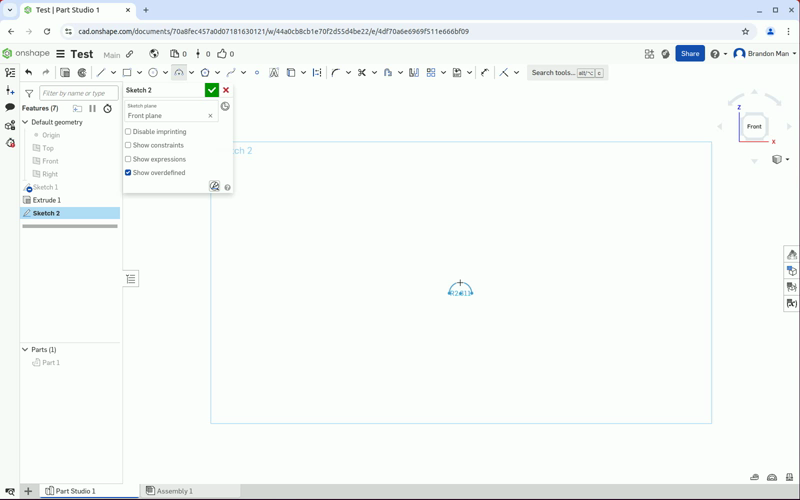
key_up(shift)
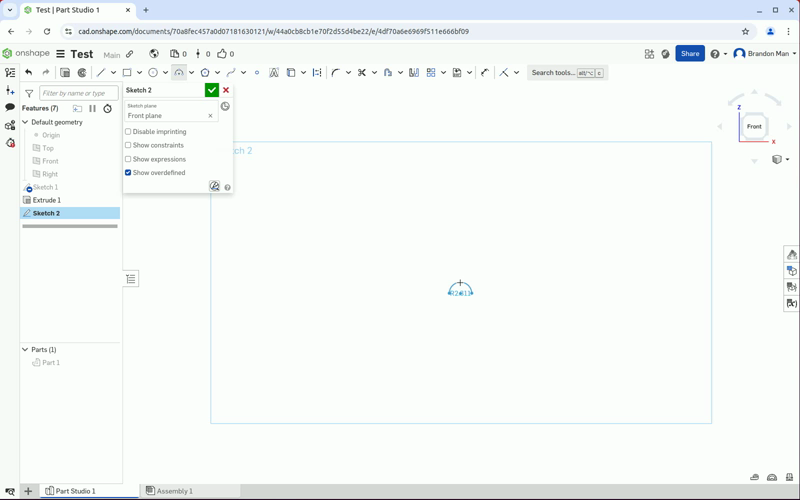
key(esc)
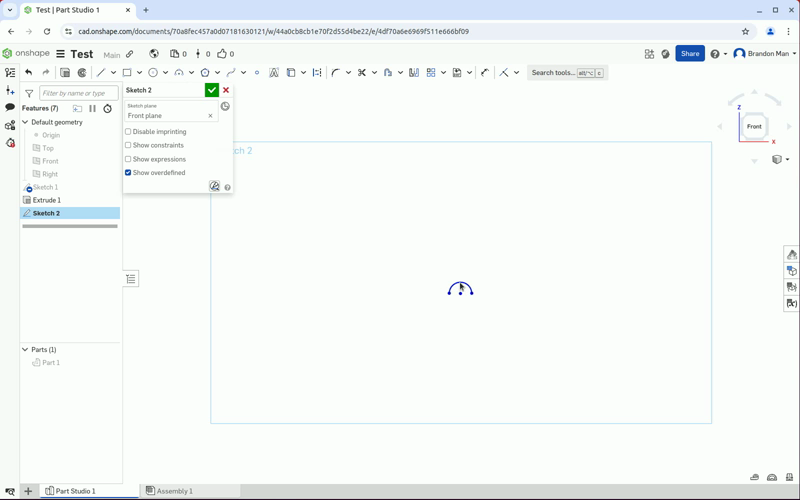
key(l)
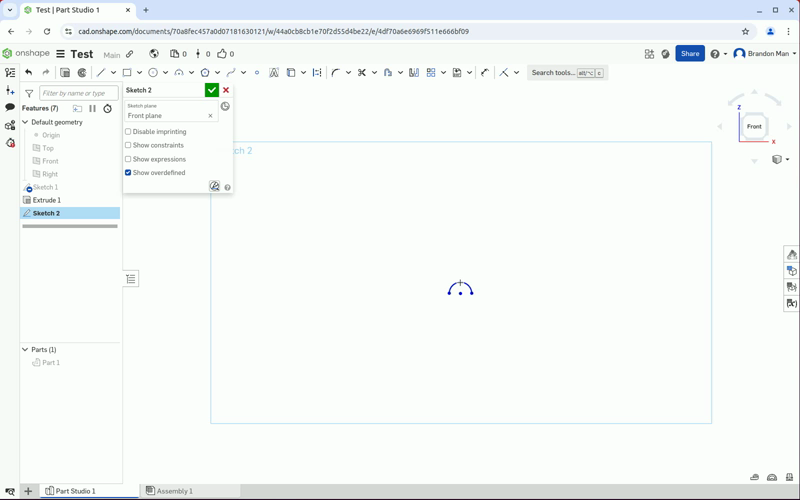
mouse_move(471, 293)
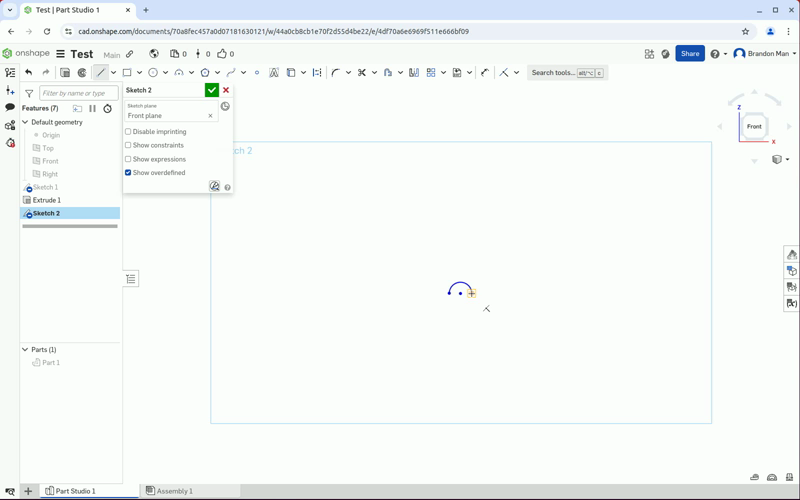
click(471, 293)
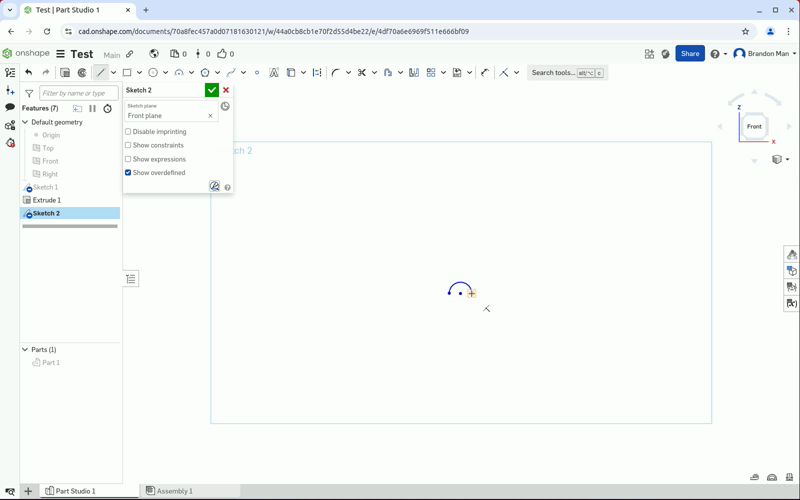
key_down(shift)
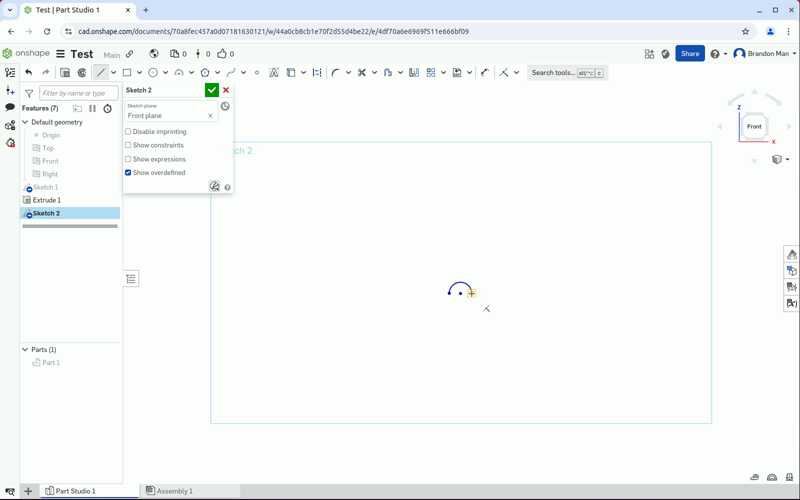
mouse_move(471, 180)
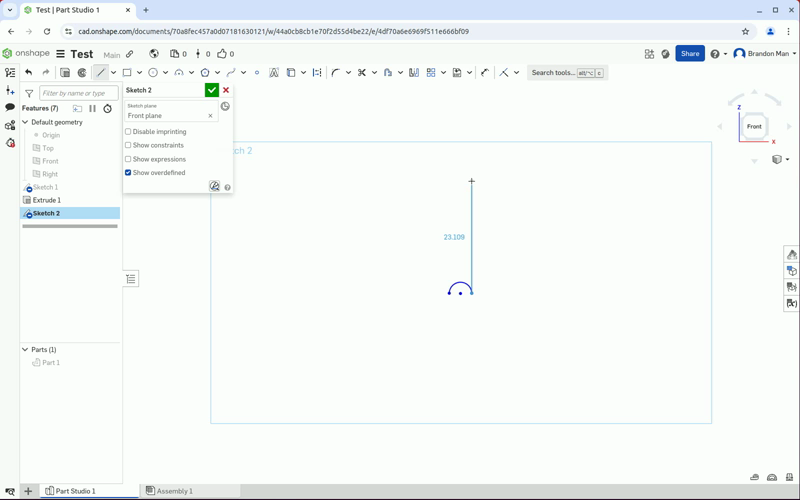
click(471, 180)
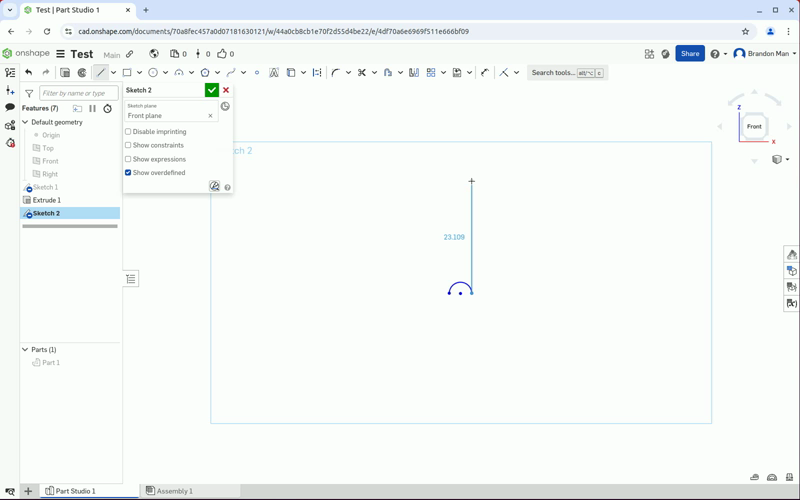
key_up(shift)
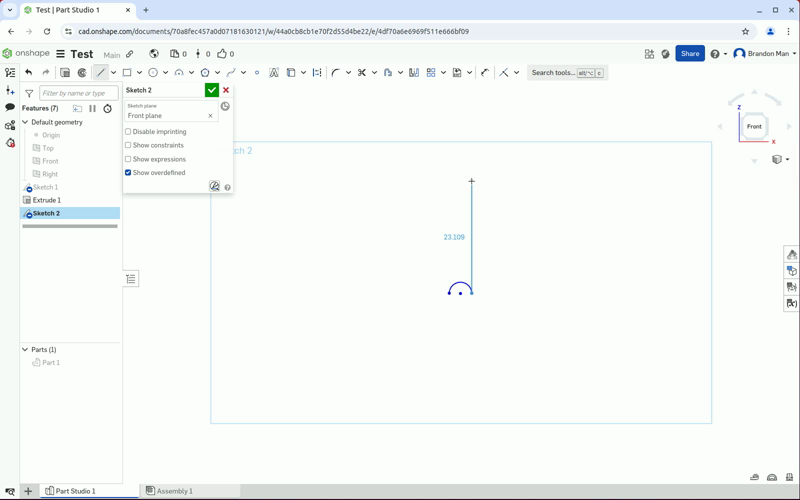
key(esc)
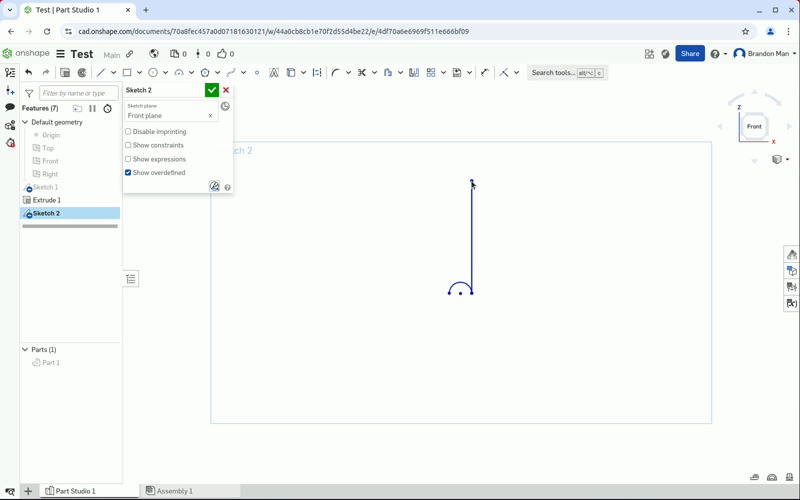
key(a)
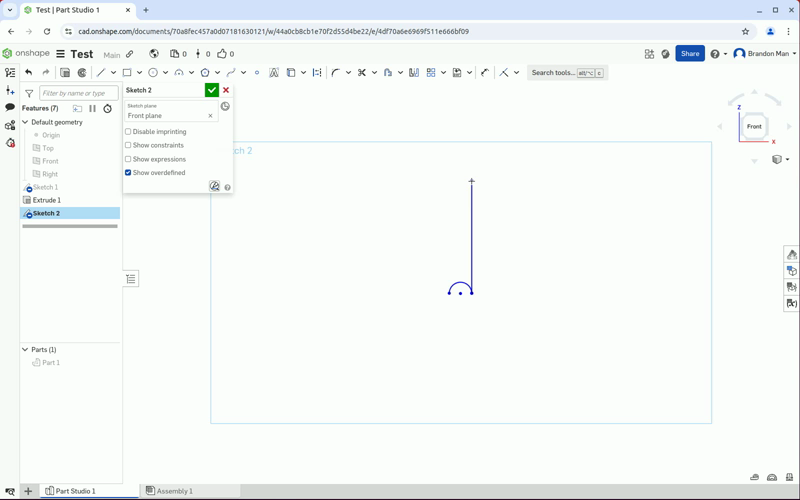
mouse_move(471, 180)
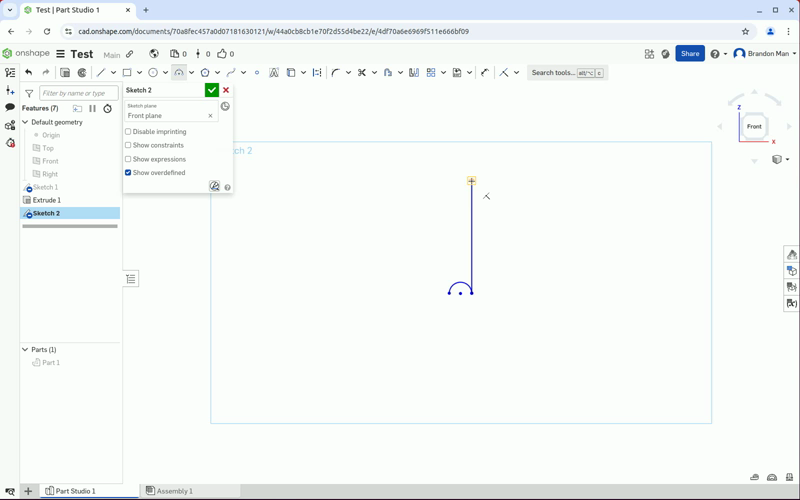
click(471, 180)
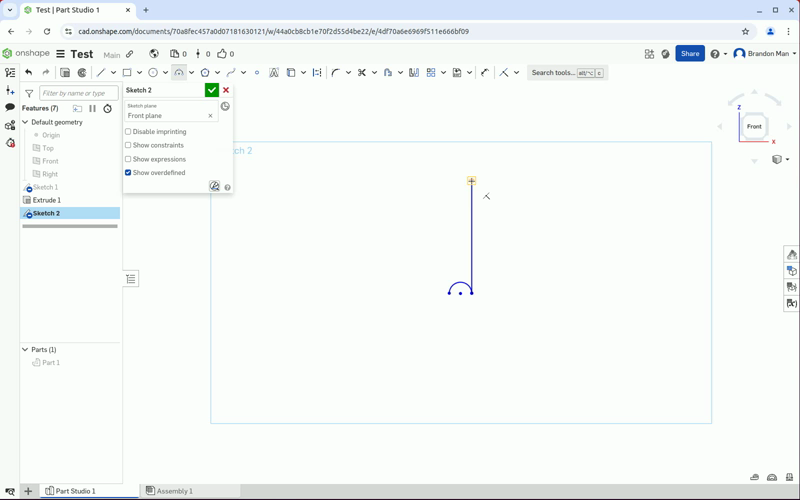
key_down(shift)
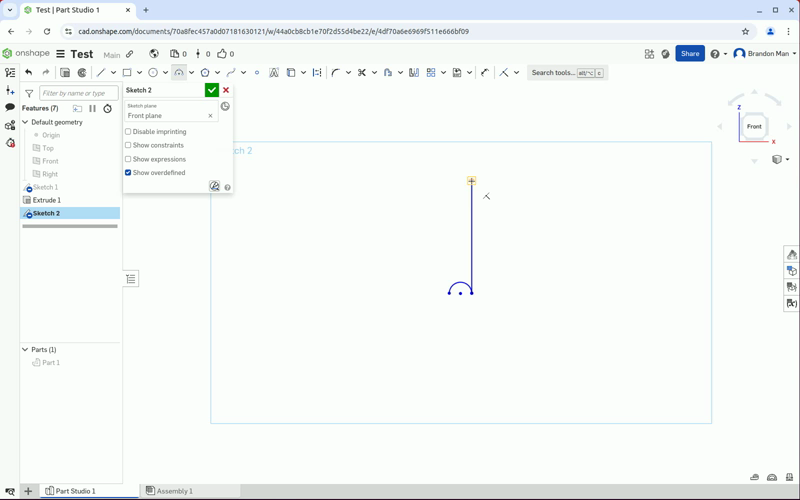
mouse_move(449, 180)
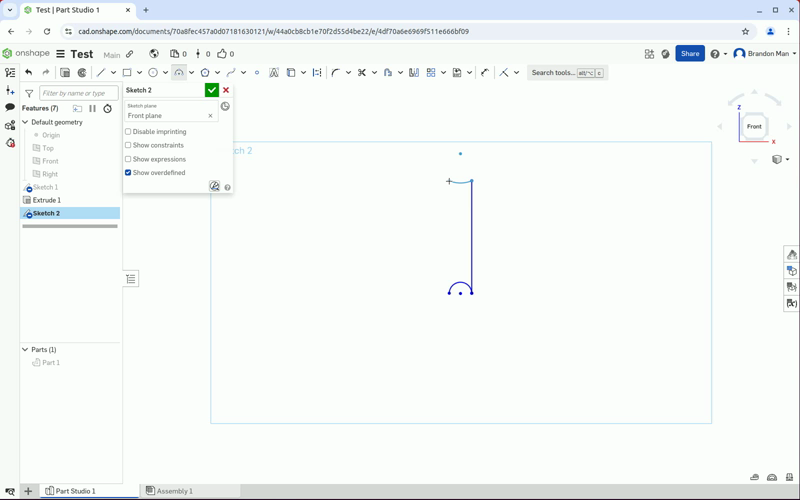
click(449, 180)
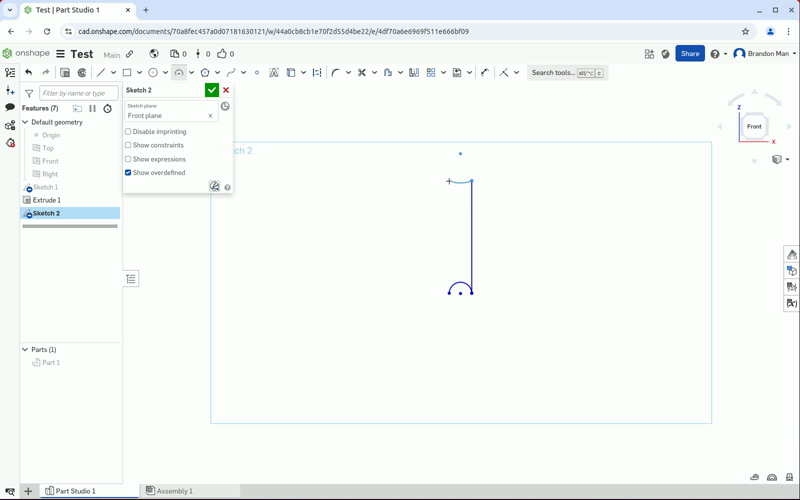
mouse_move(460, 192)
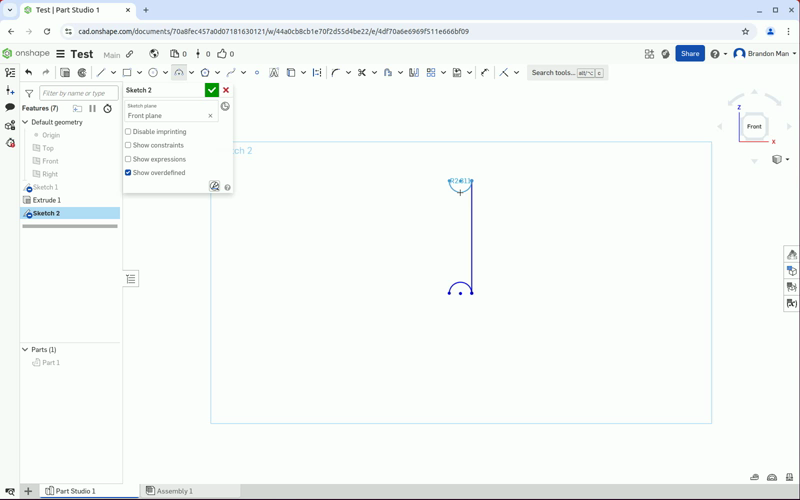
click(460, 192)
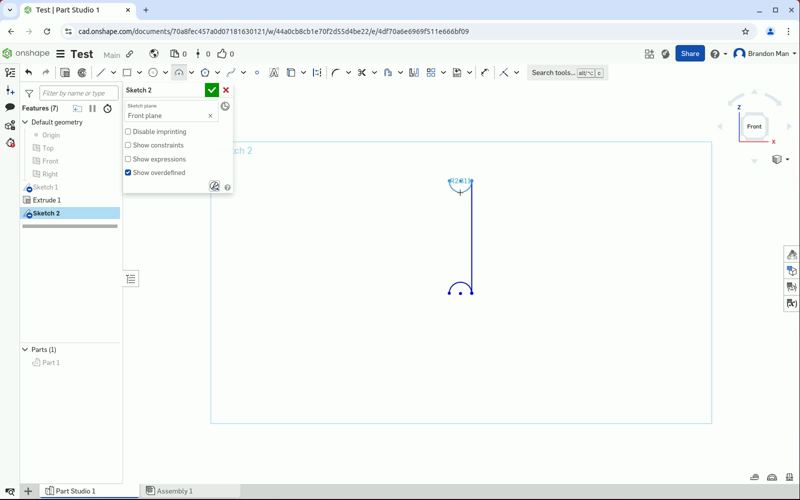
key_up(shift)
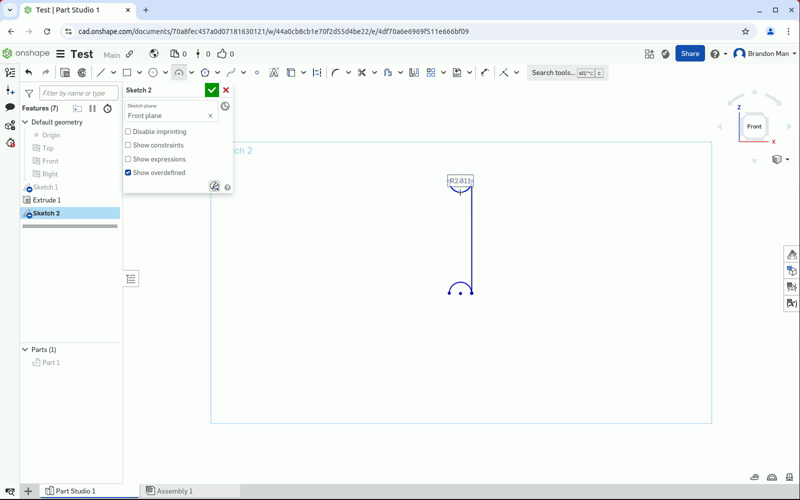
key(esc)
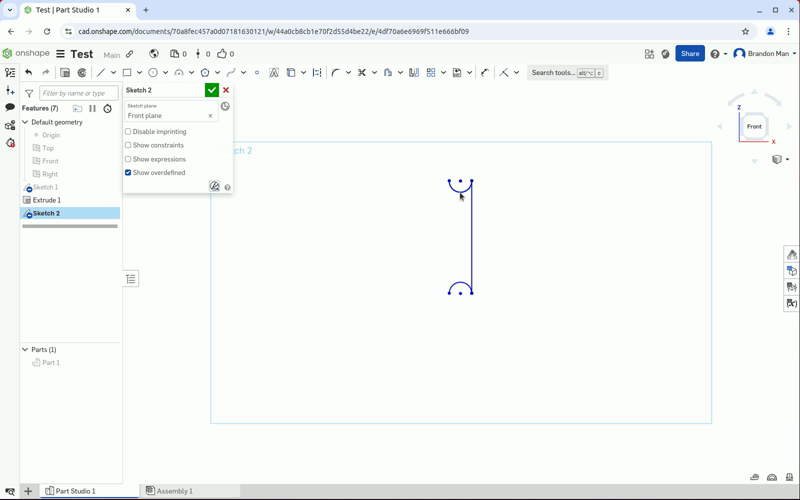
key(l)
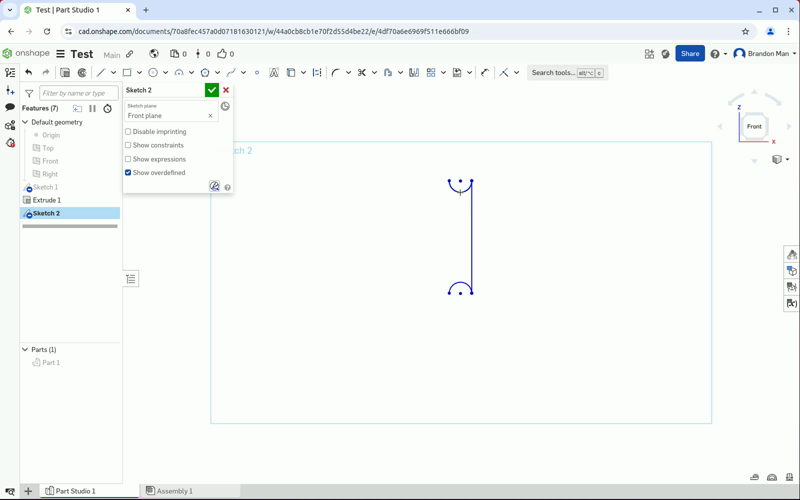
mouse_move(449, 180)
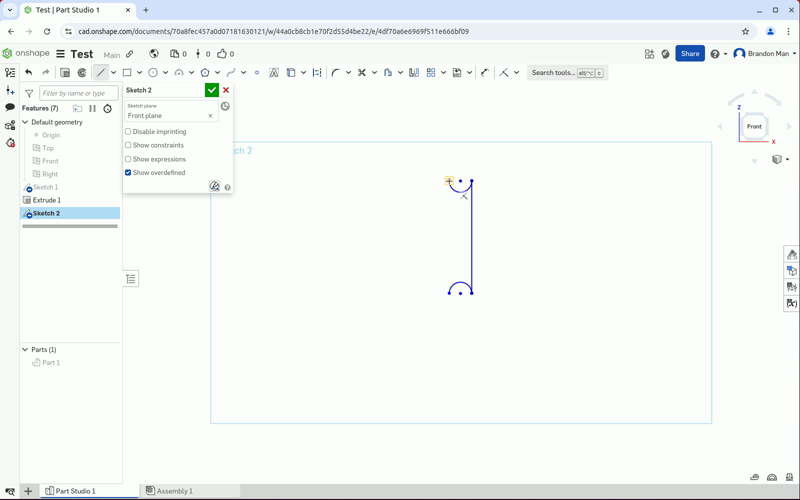
click(449, 180)
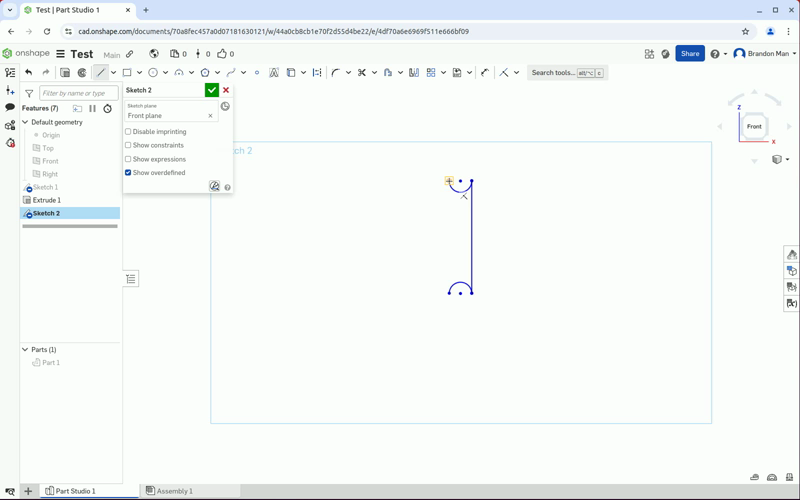
key_down(shift)
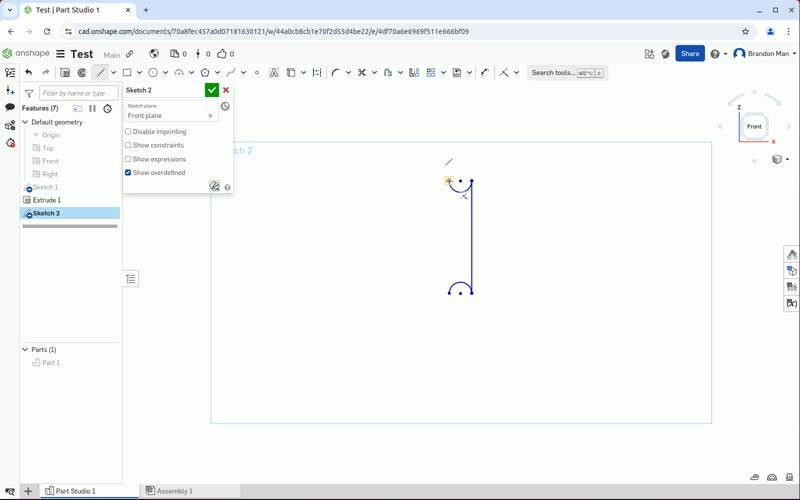
mouse_move(449, 293)
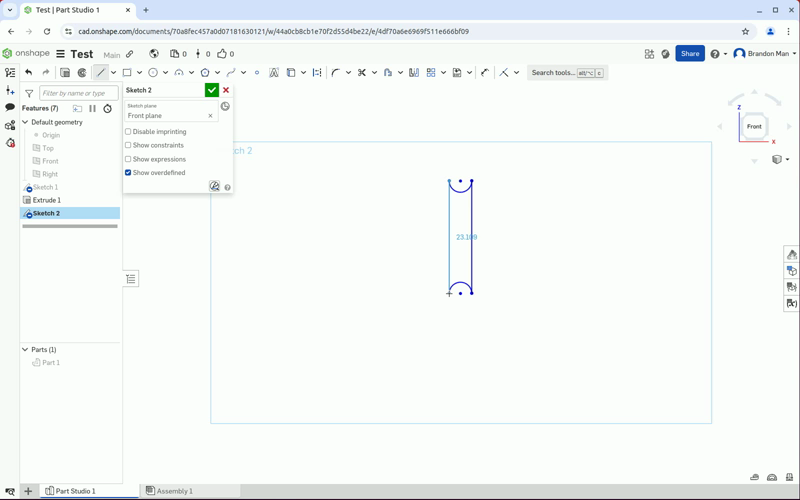
key_up(shift)
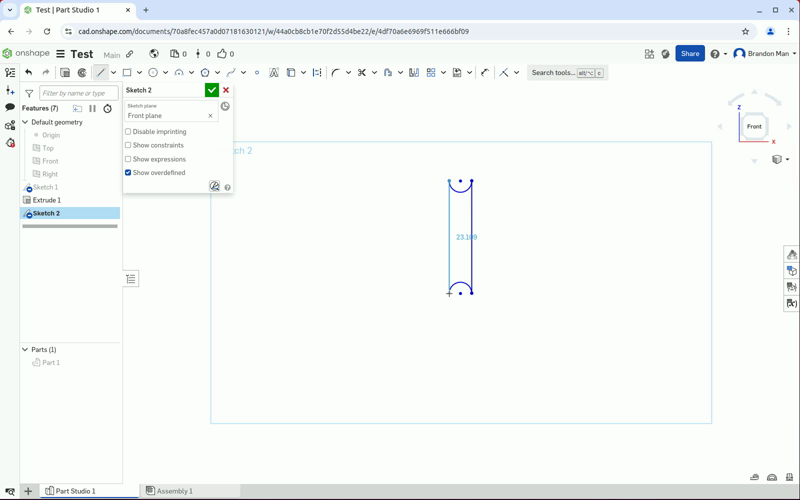
click(449, 293)
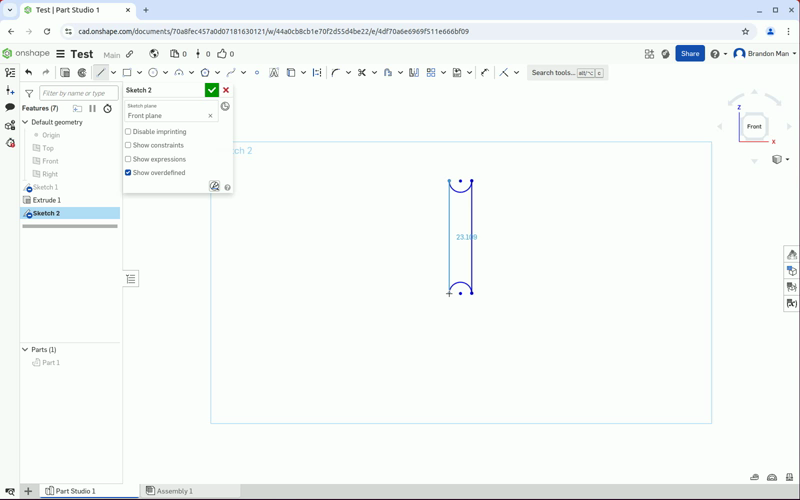
key(esc)
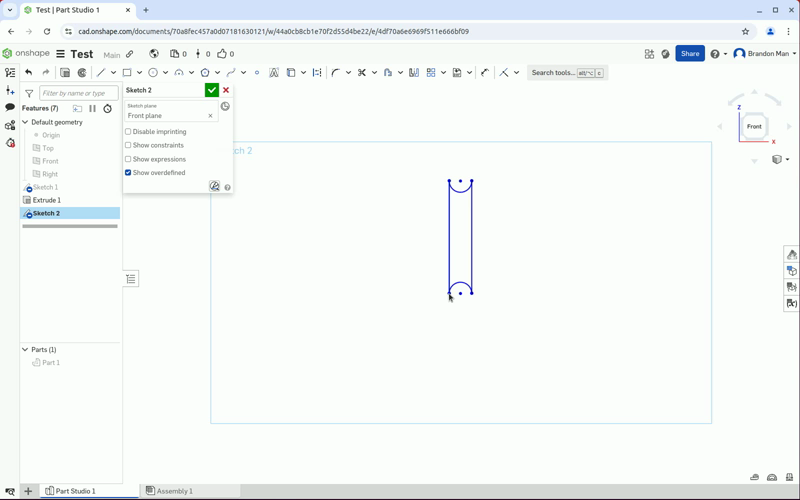
mouse_move(453, 237)
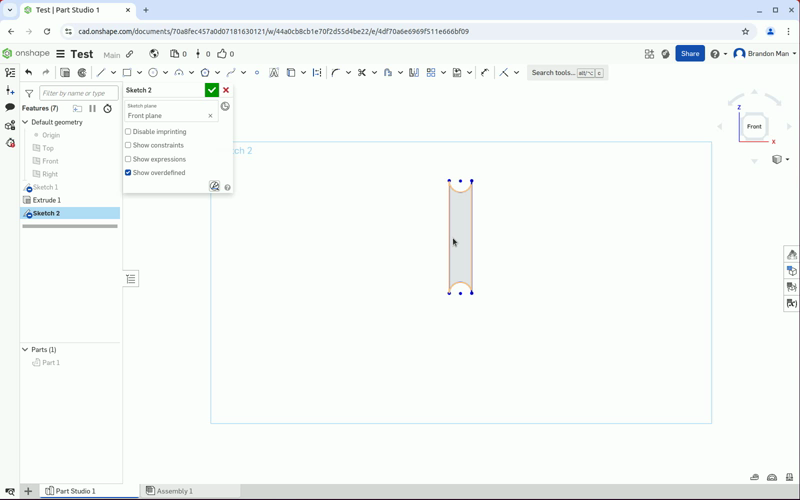
scroll(6)
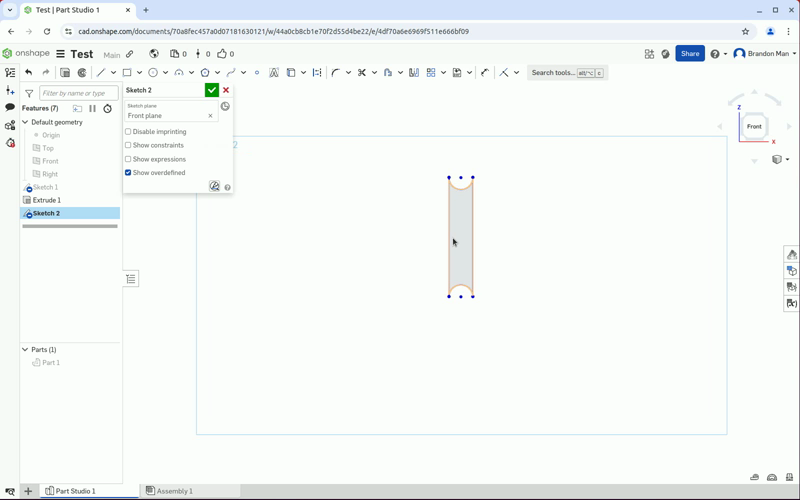
scroll(6)
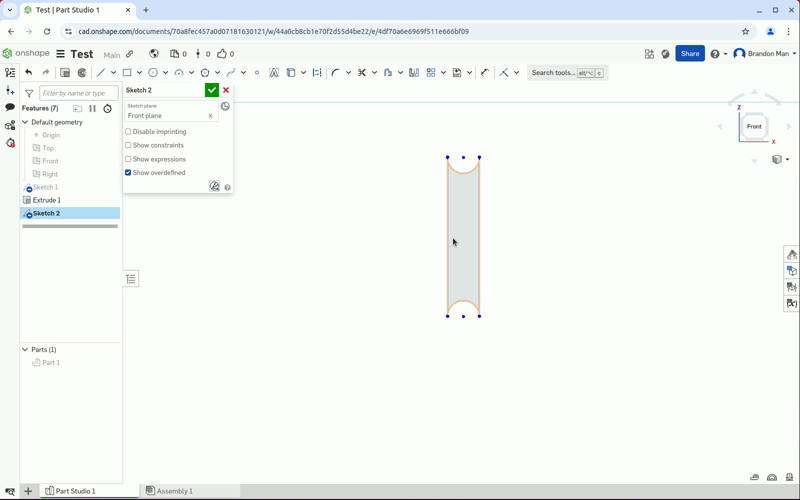
scroll(6)
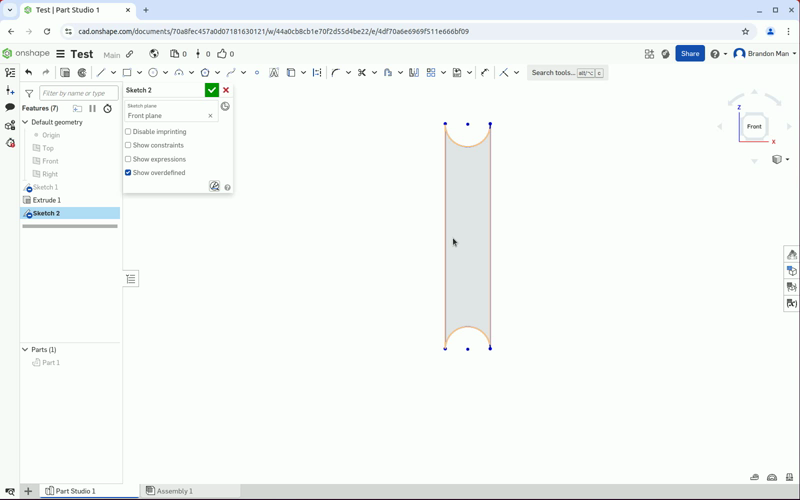
scroll(6)
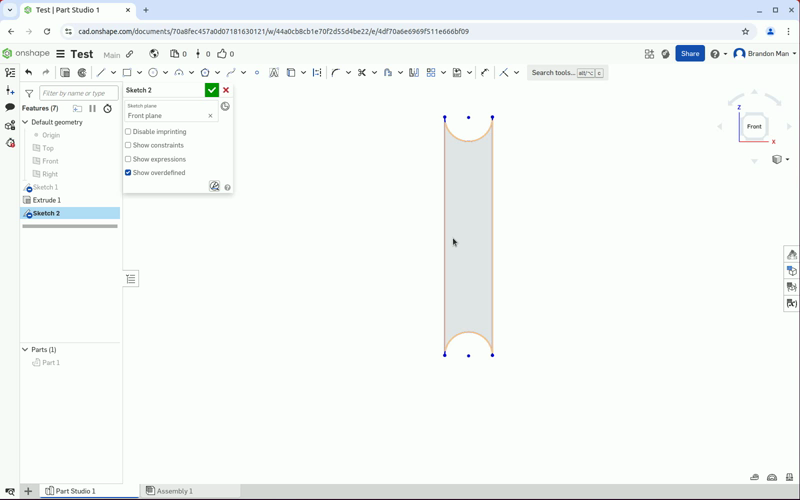
scroll(6)
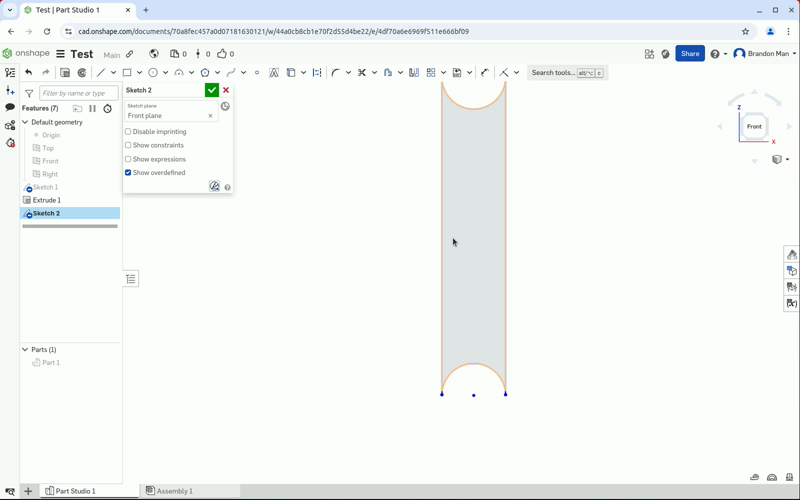
scroll(6)
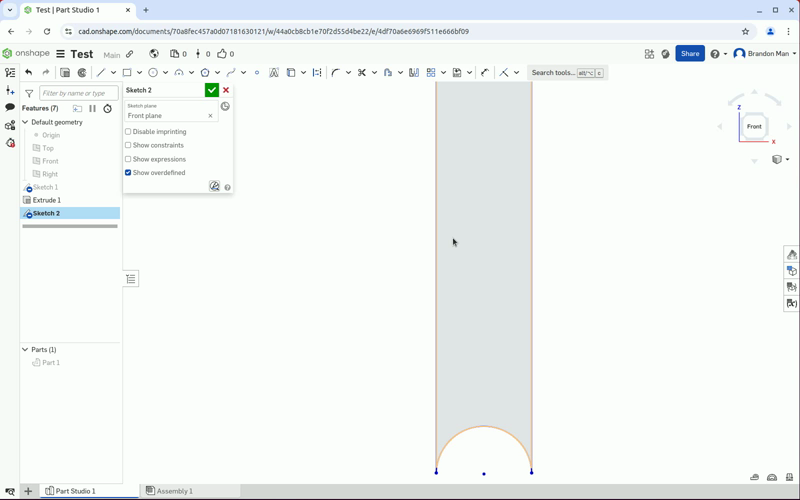
scroll(6)
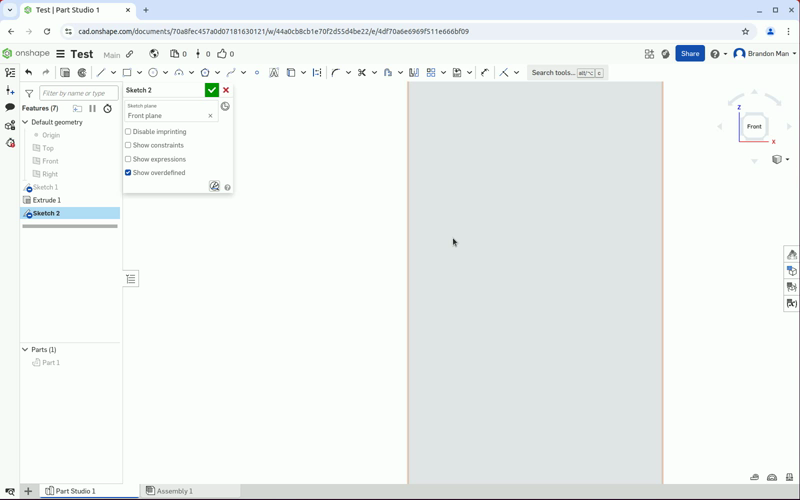
click(453, 237)
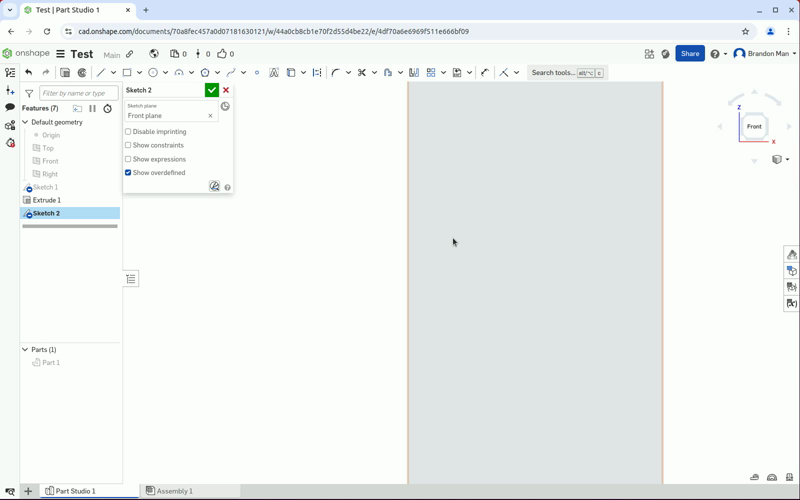
scroll(-6)
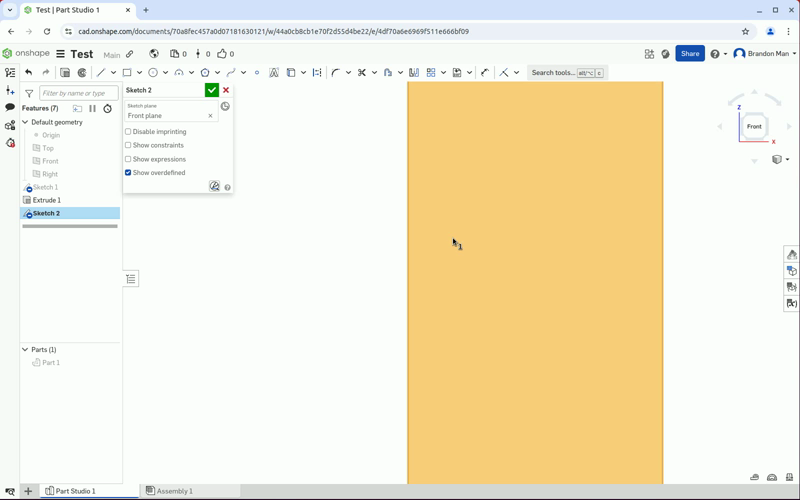
scroll(-6)
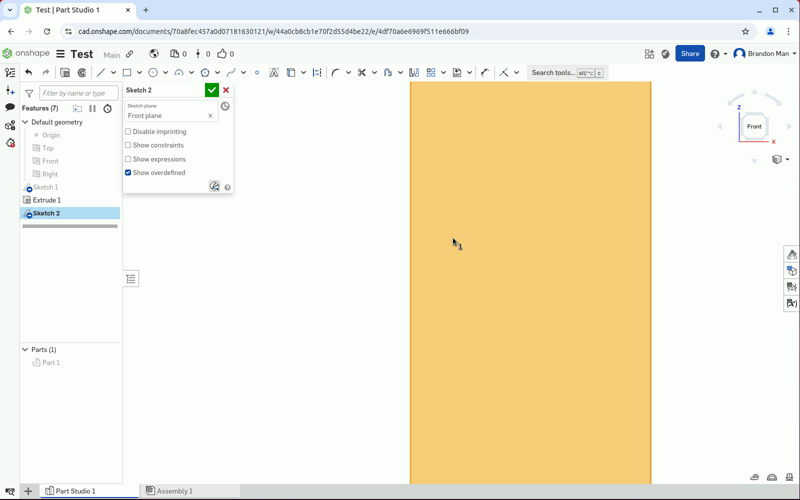
scroll(-6)
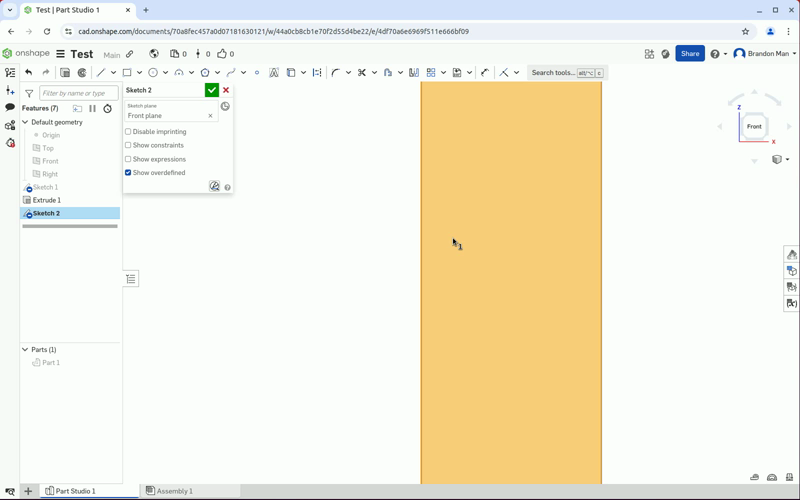
scroll(-6)
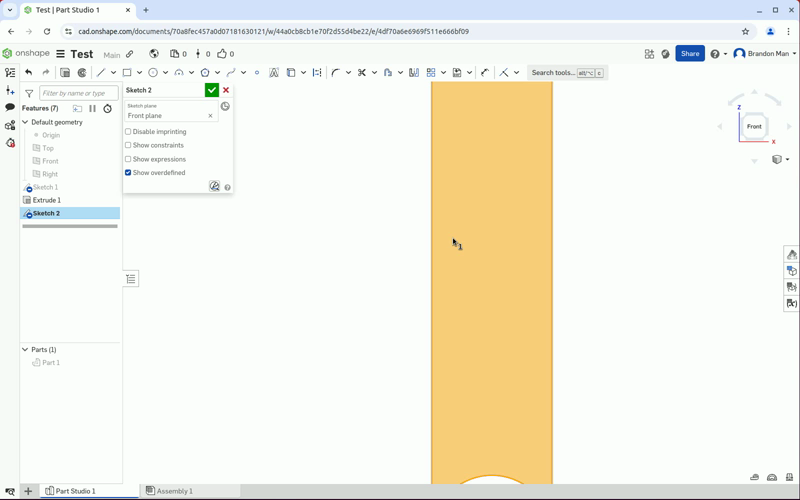
scroll(-6)
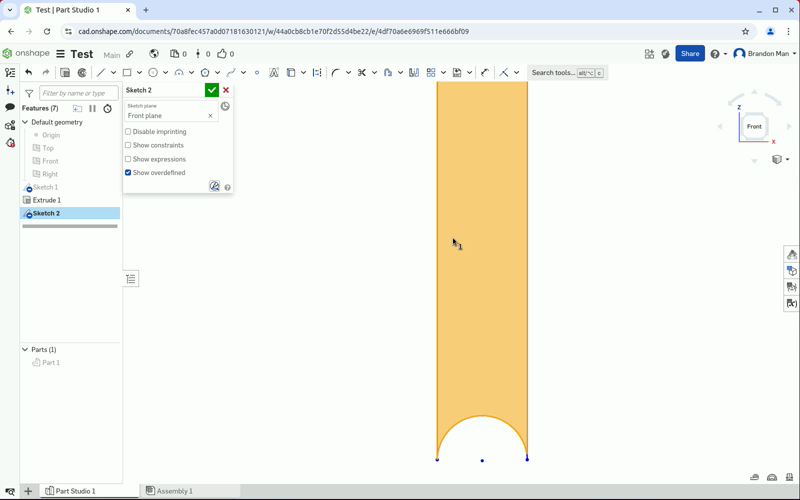
scroll(-6)
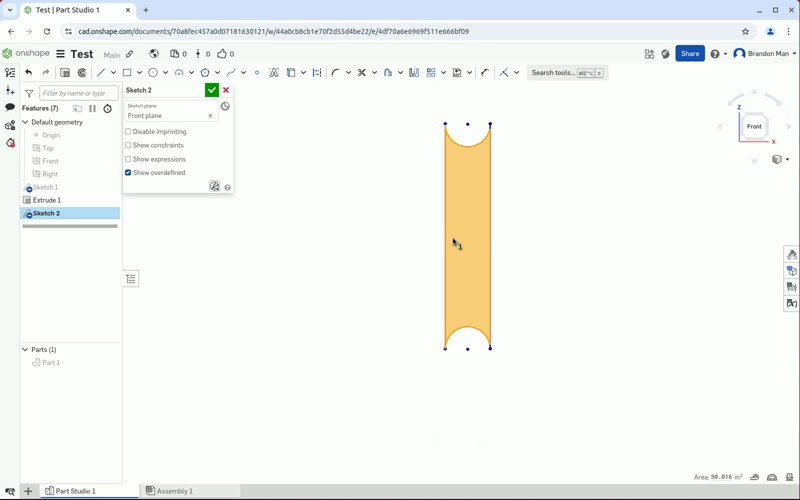
scroll(-6)
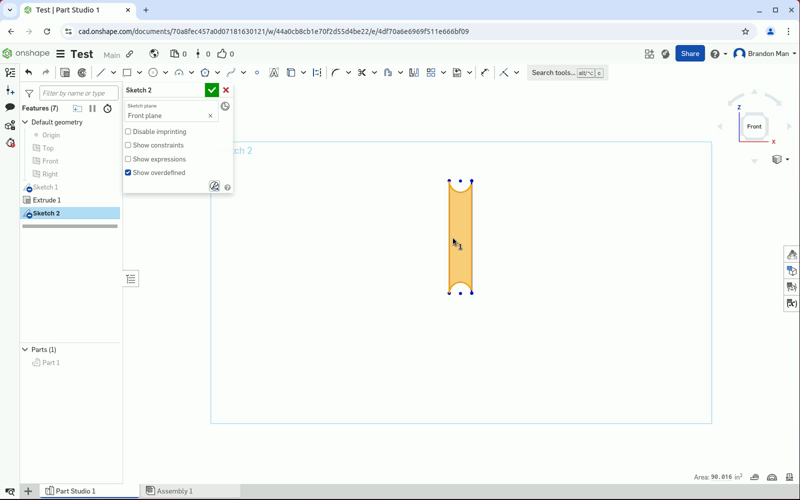
mouse_move(73, 352)
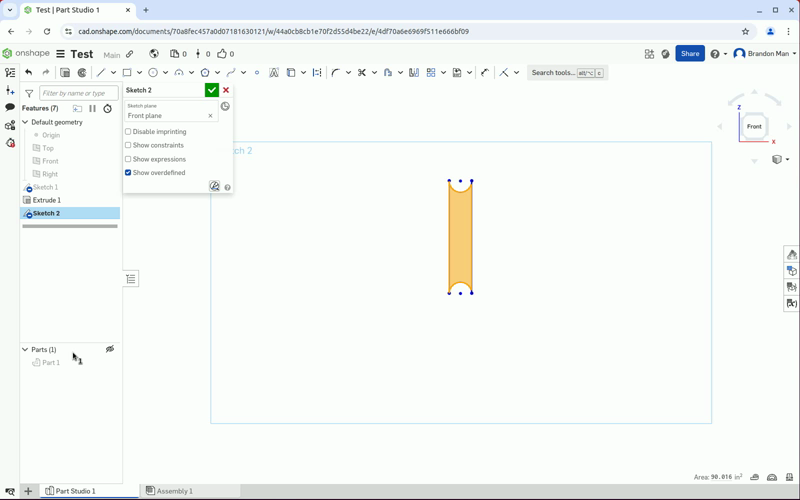
key(shift+y)
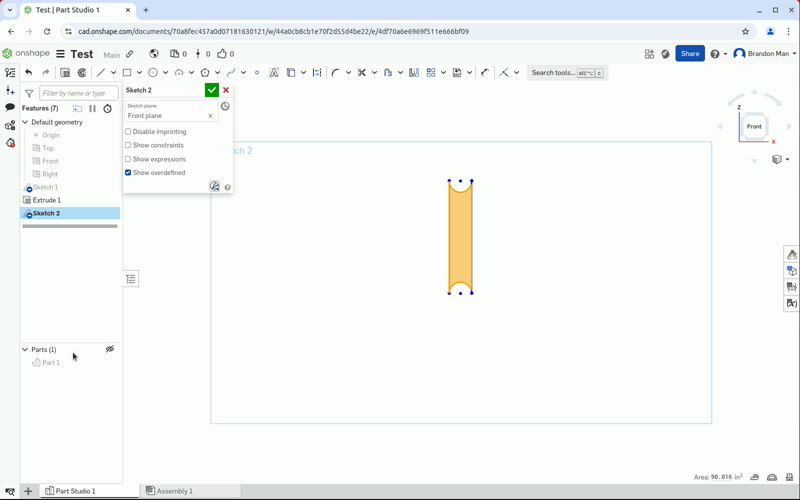
key(shift+e)
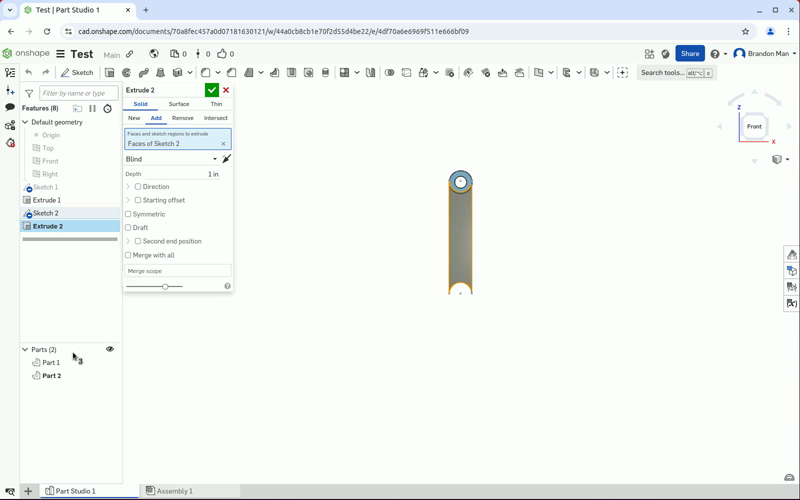
mouse_move(143, 106)
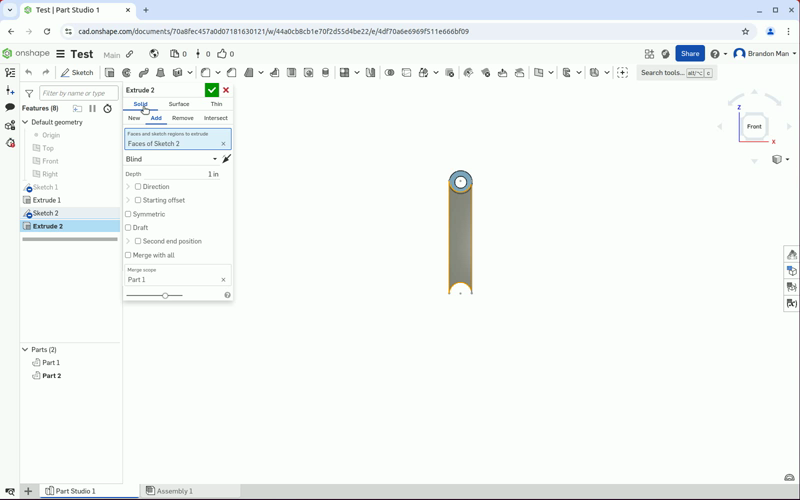
click(143, 106)
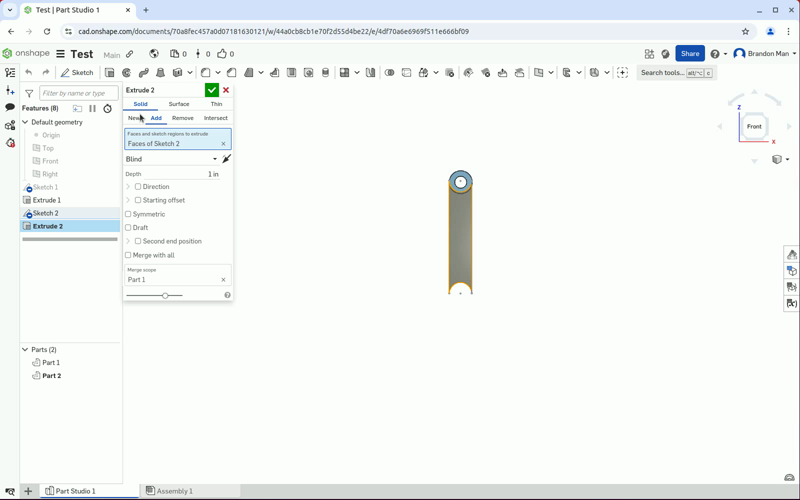
mouse_move(137, 120)
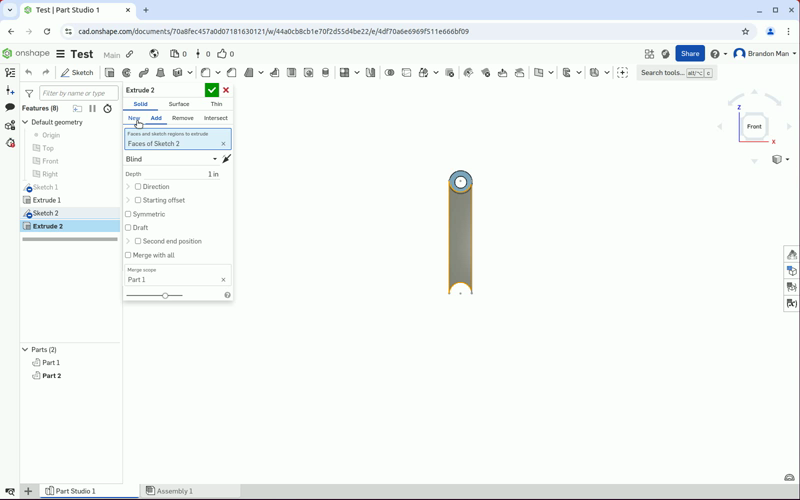
click(137, 120)
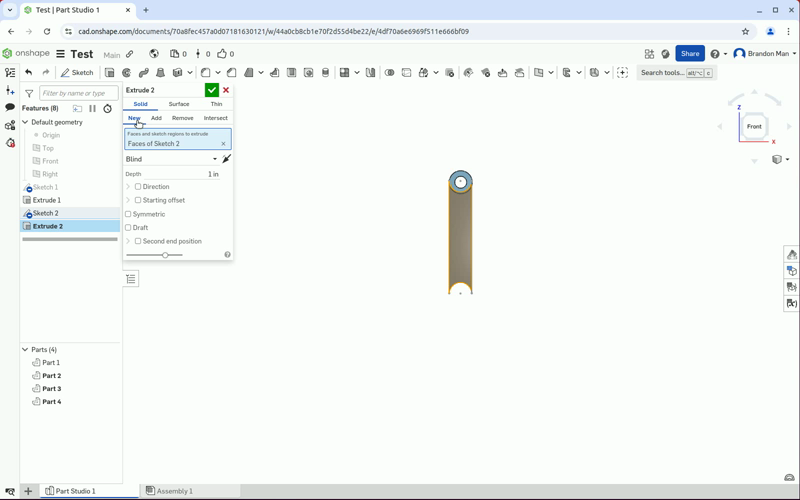
key(tab, 4)
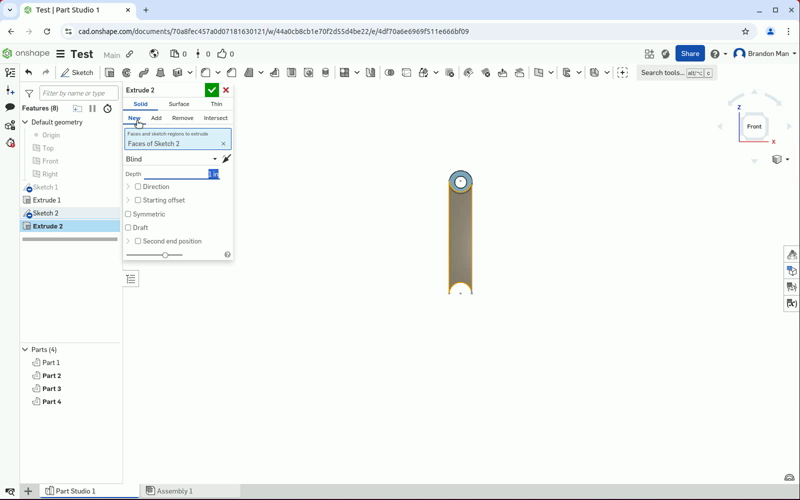
text(2.408)
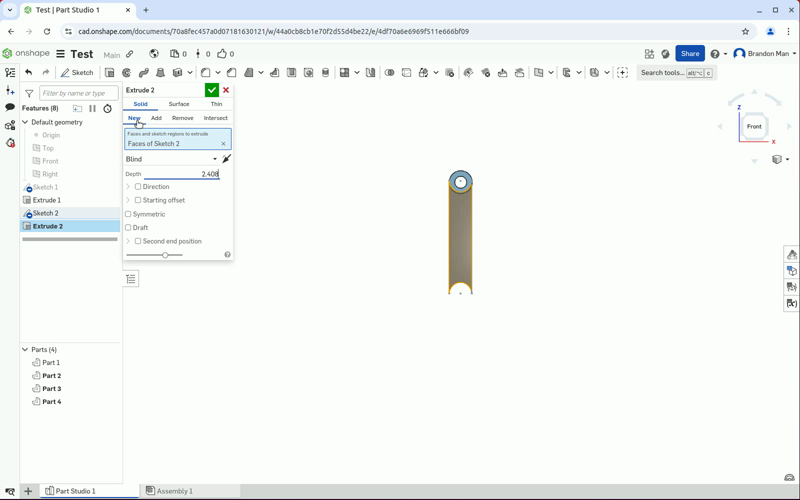
key(tab, 3)
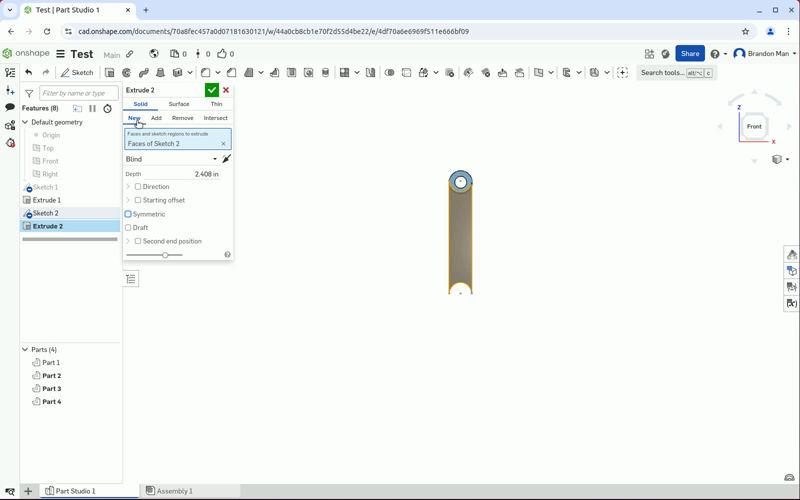
key(space)
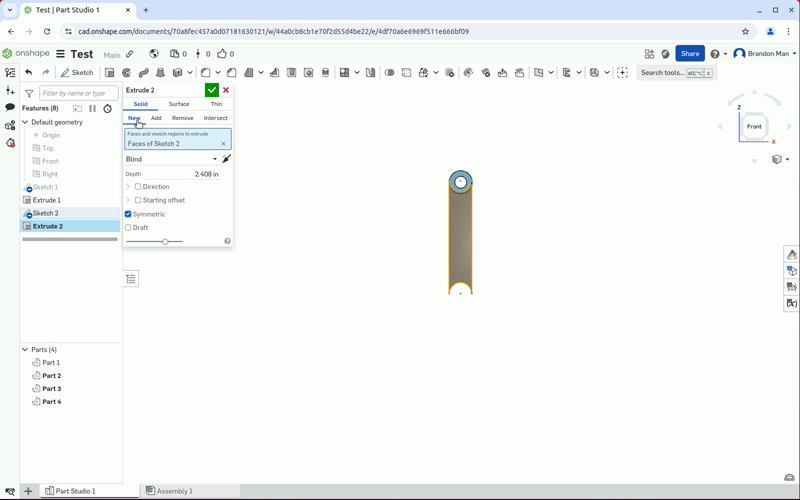
key(enter)
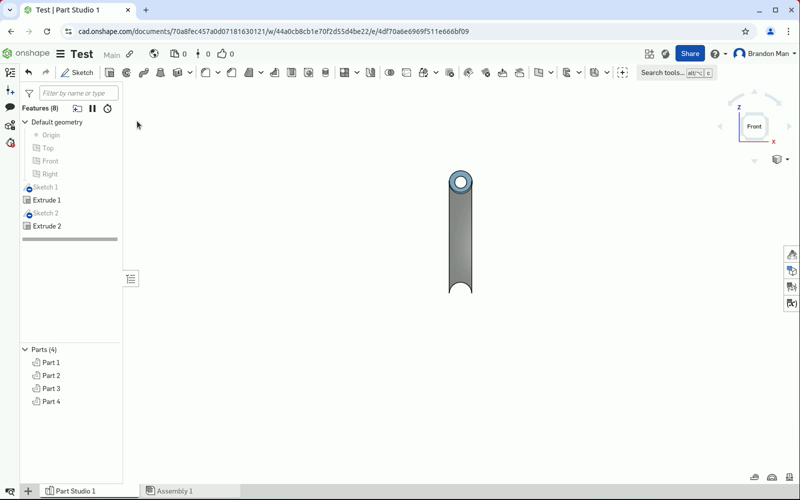
key(shift+h)
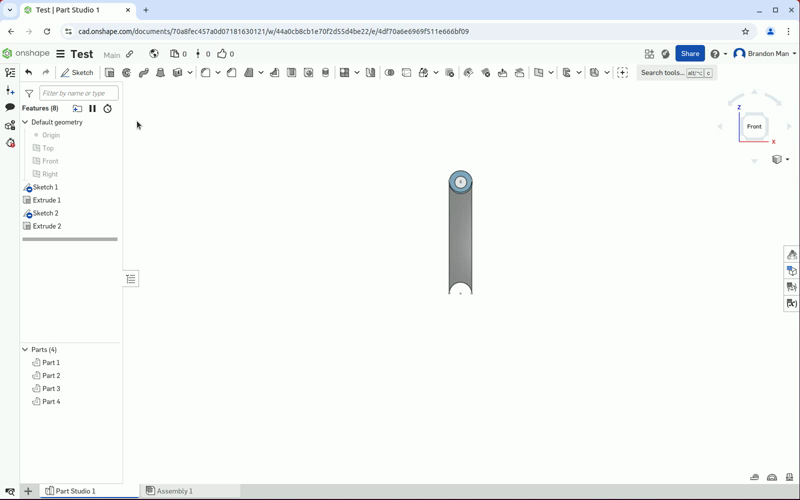
key(shift+h)
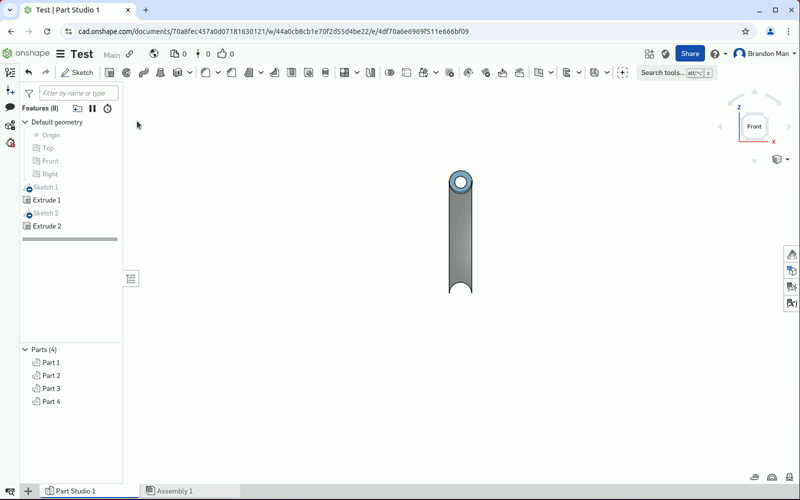
mouse_move(73, 189)
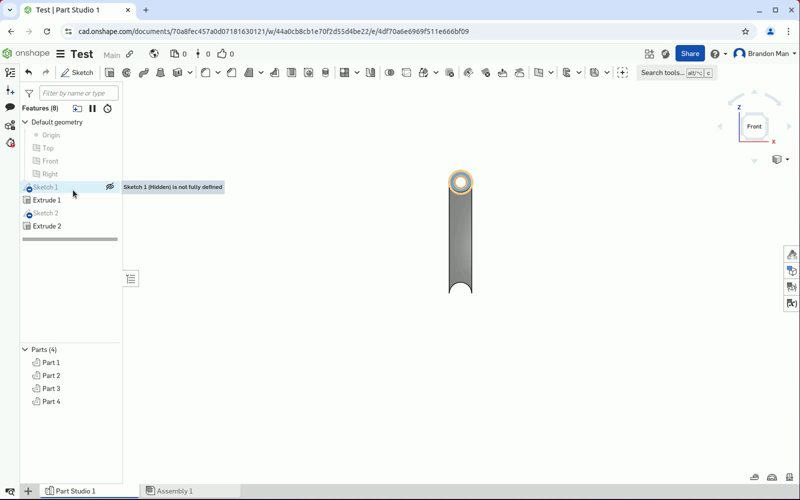
click(73, 189)
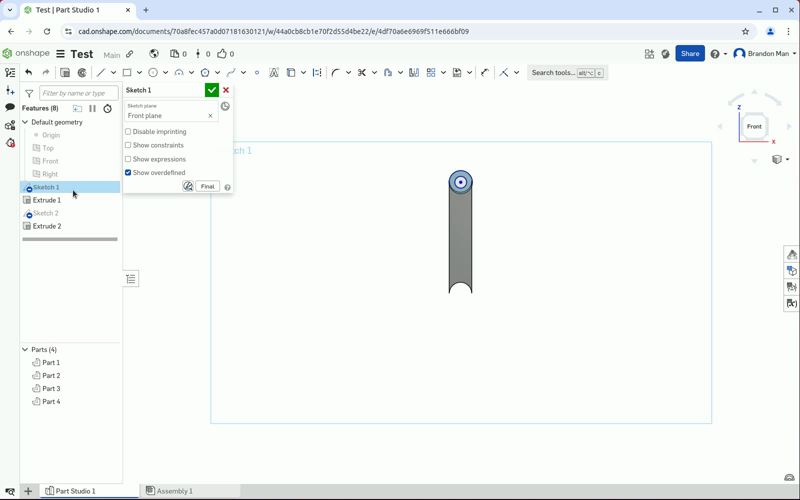
mouse_move(229, 92)
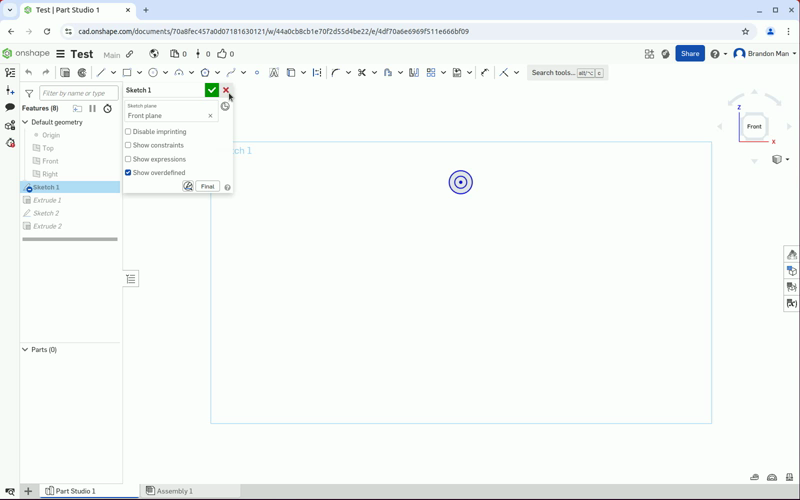
click(229, 92)
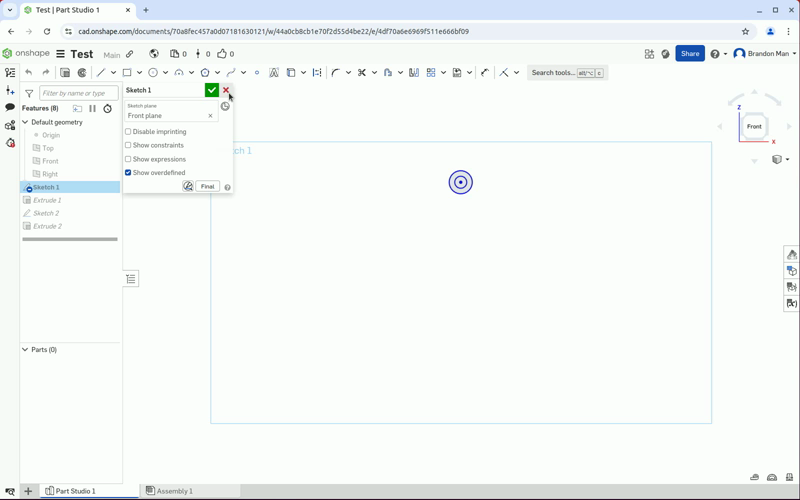
key(shift+s)
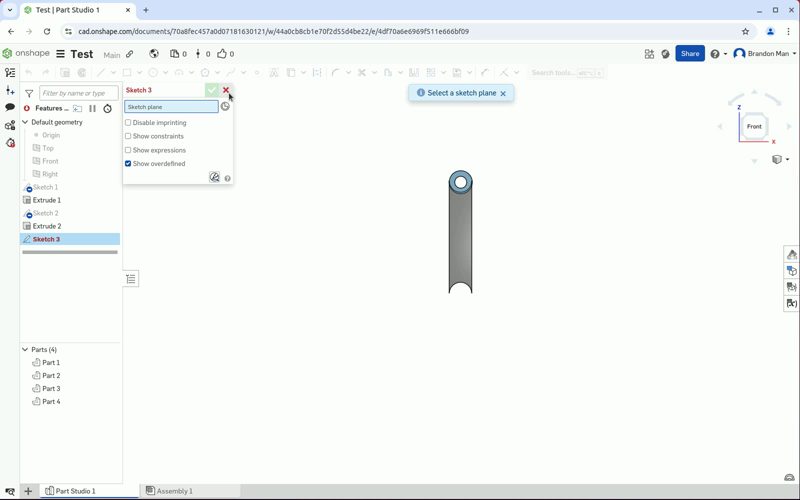
mouse_move(73, 163)
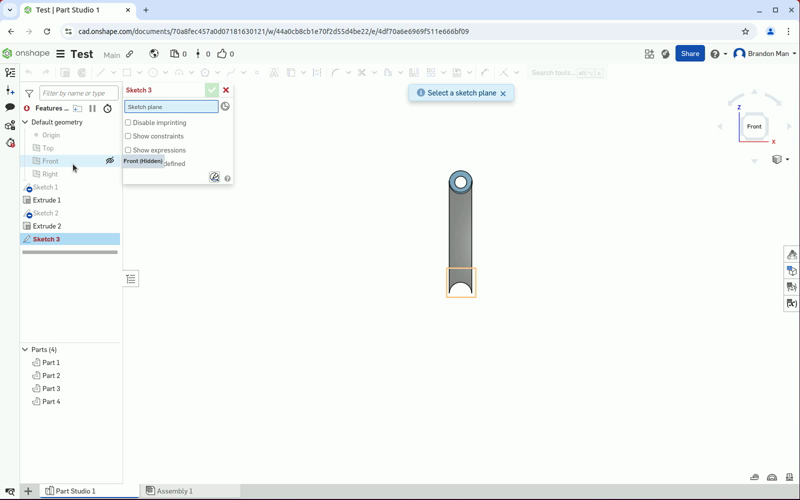
click(73, 163)
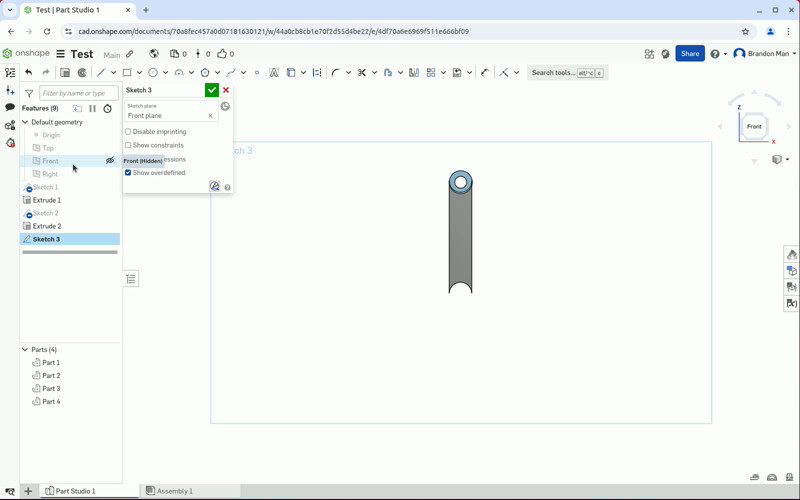
mouse_move(73, 352)
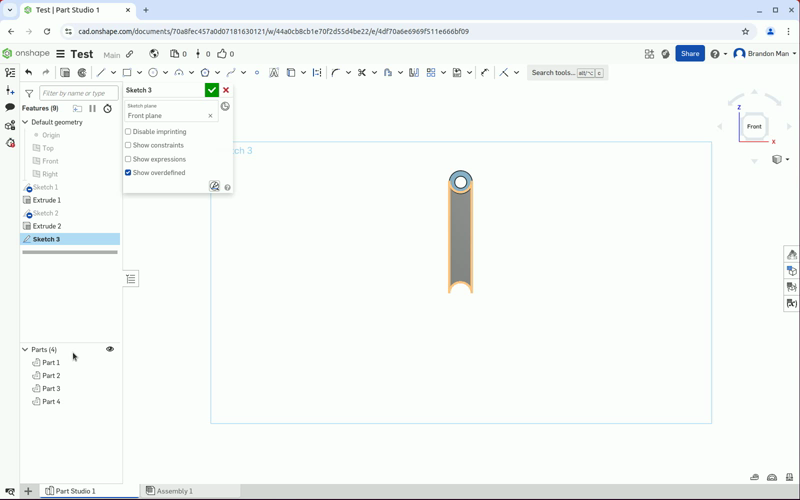
key(y)
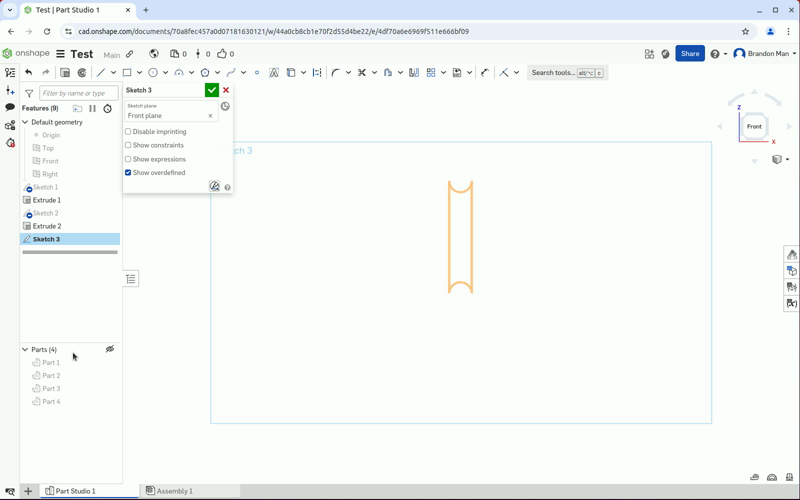
key(c)
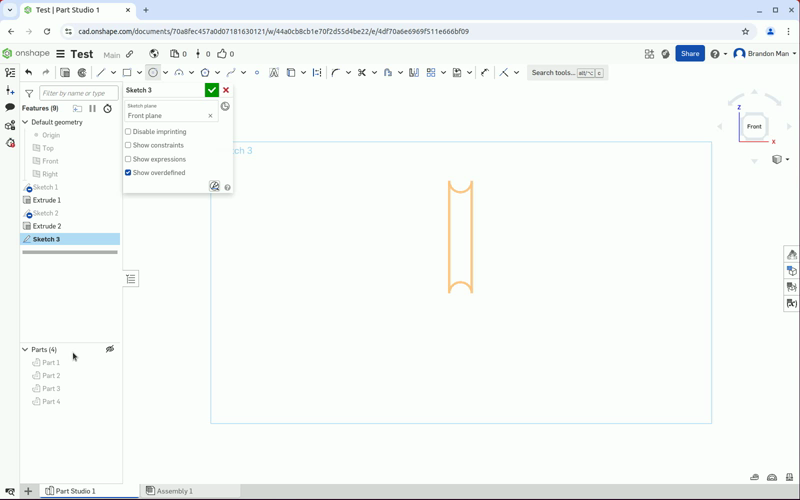
key_down(shift)
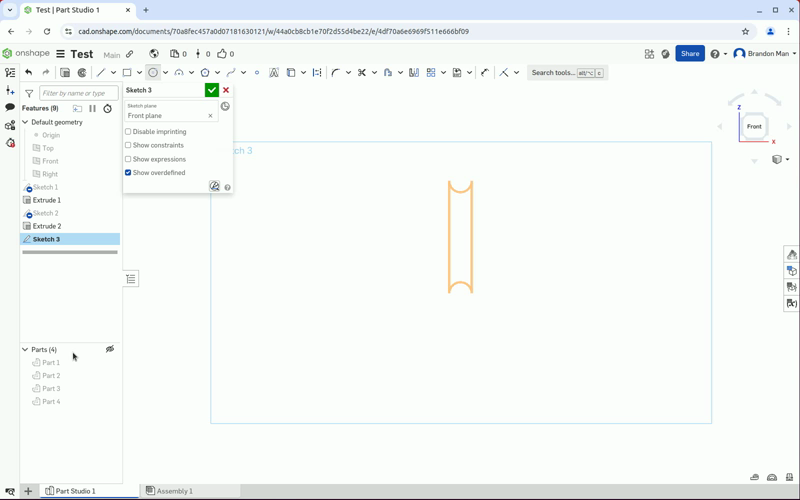
mouse_move(460, 293)
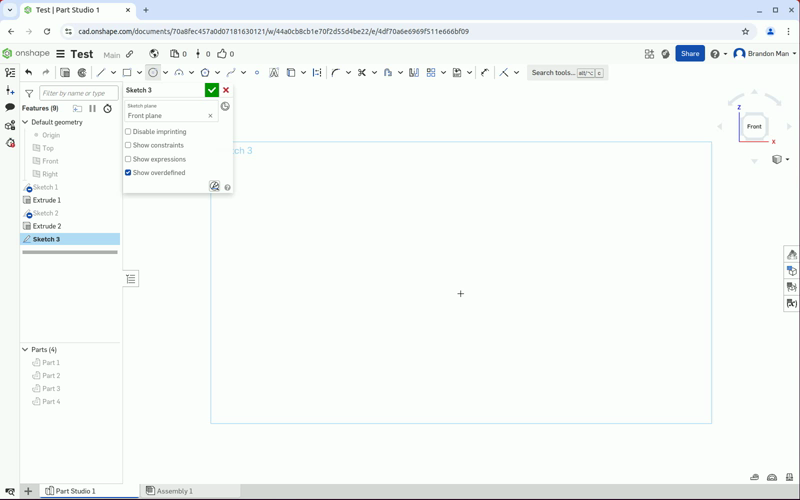
click(460, 293)
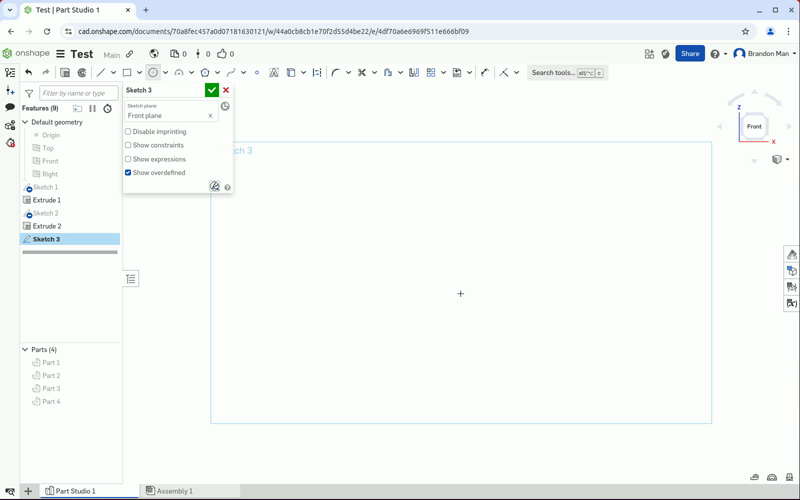
key_up(shift)
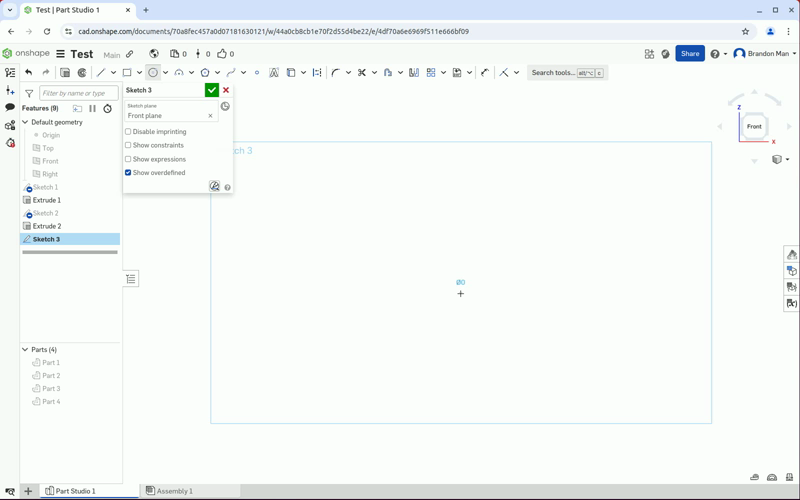
mouse_move(472, 293)
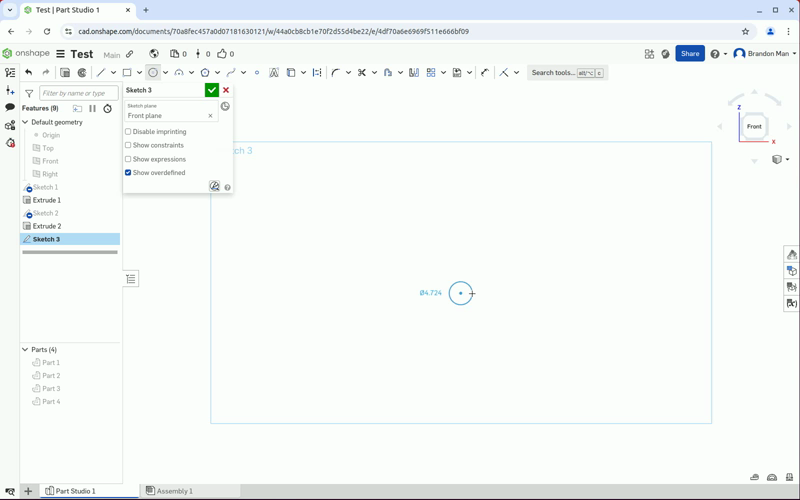
click(472, 293)
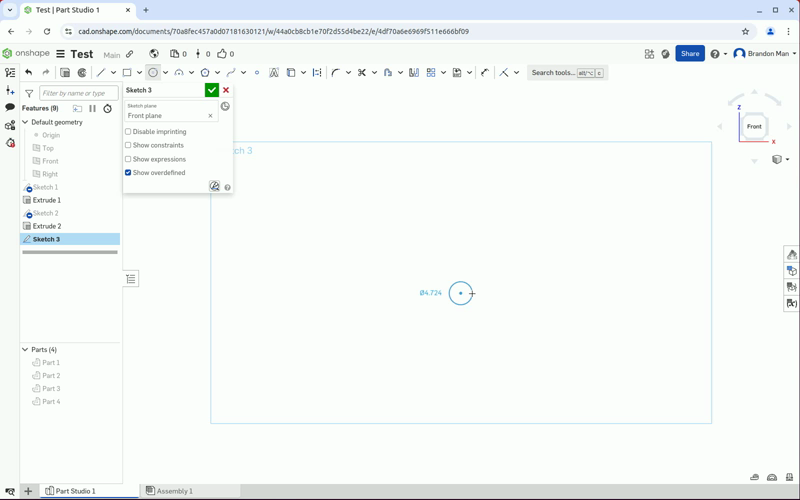
key(esc)
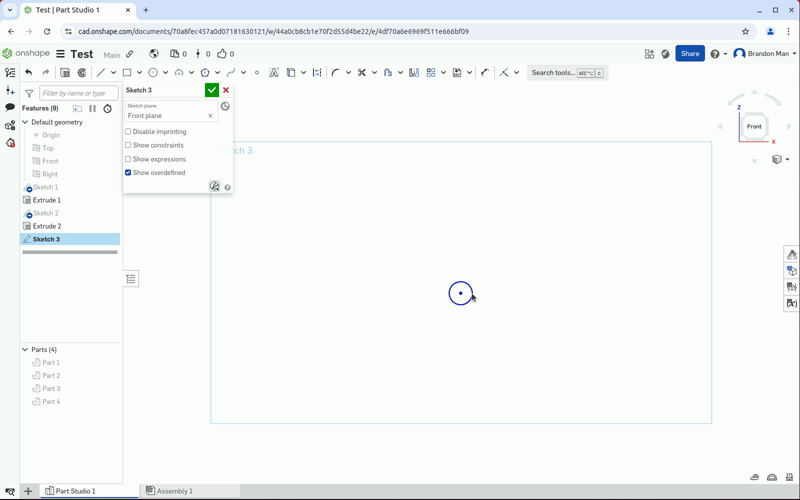
key(c)
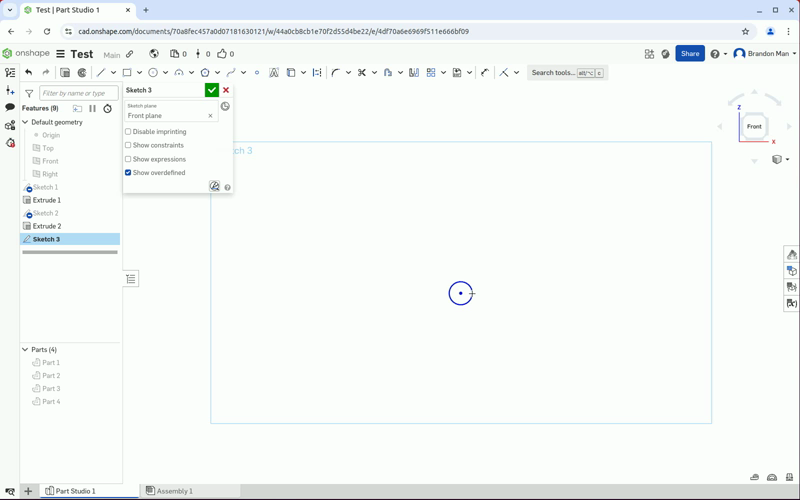
key_down(shift)
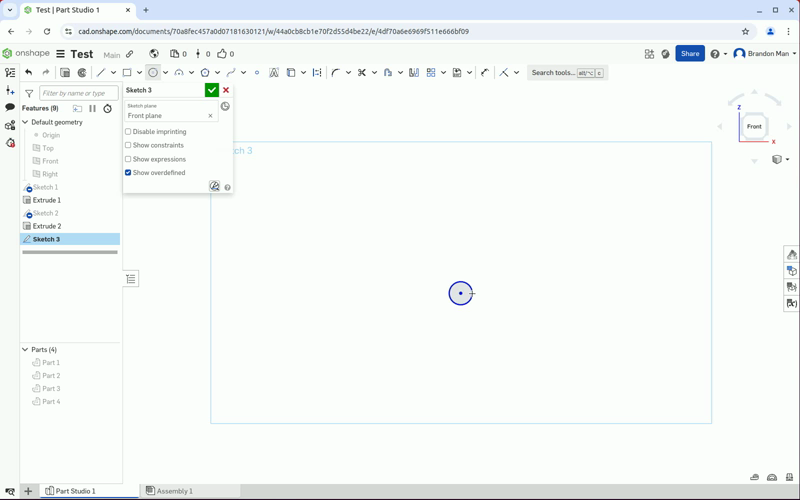
mouse_move(460, 293)
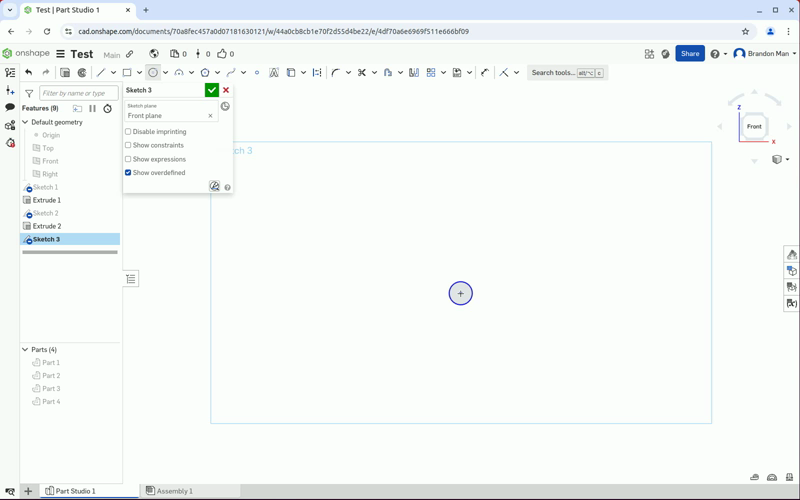
click(460, 293)
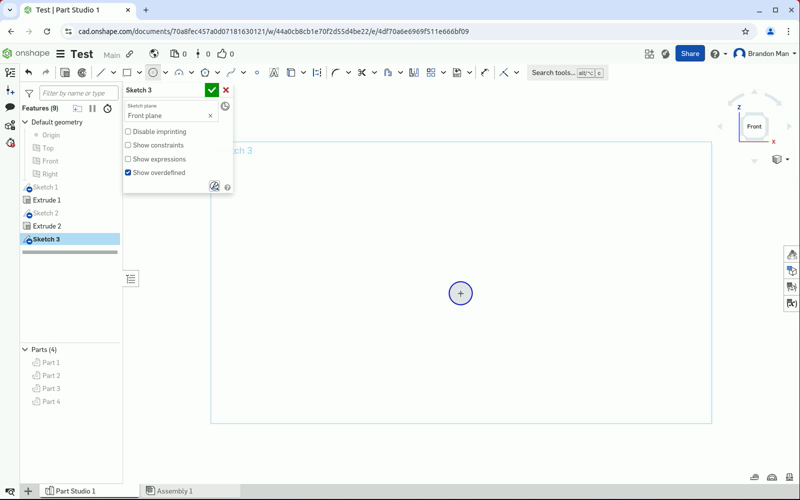
key_up(shift)
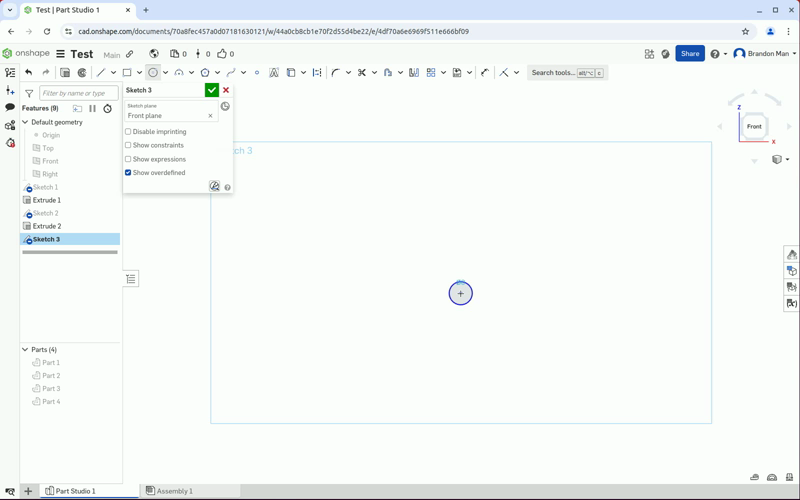
mouse_move(466, 293)
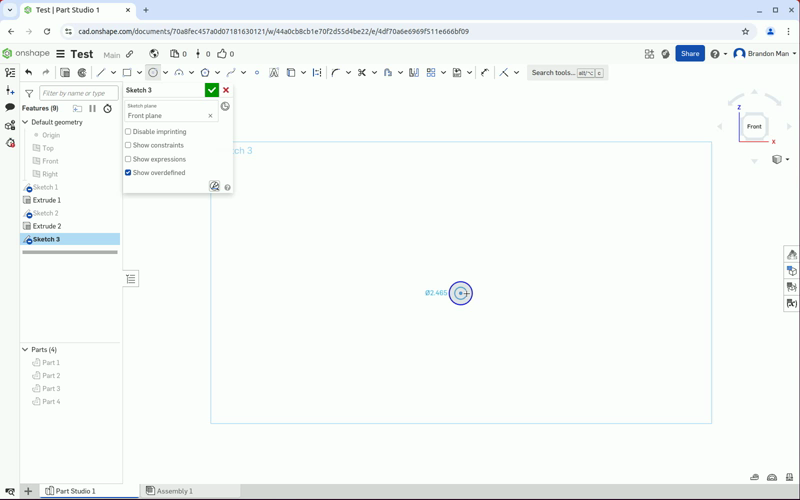
click(466, 293)
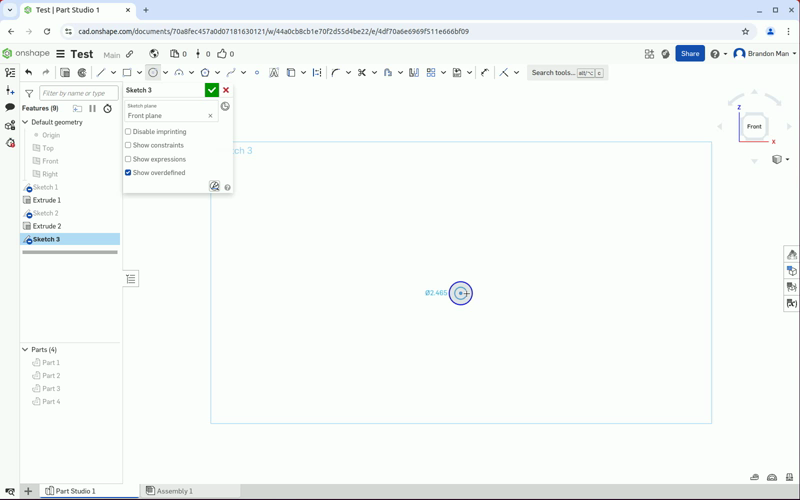
key(esc)
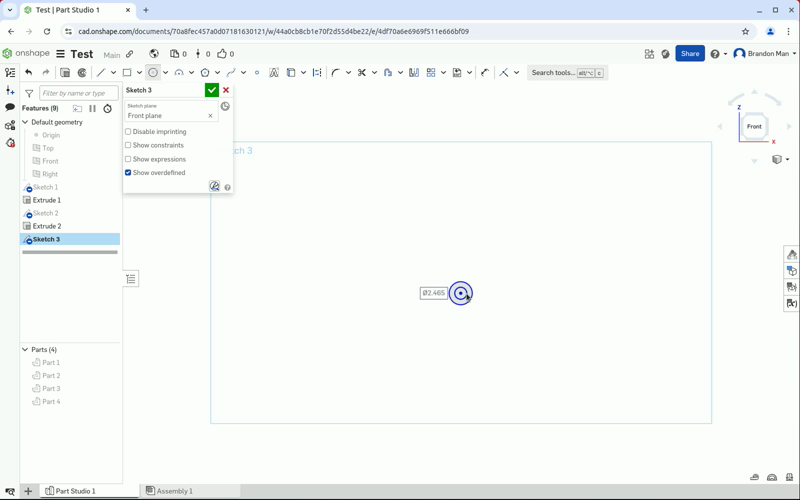
mouse_move(470, 298)
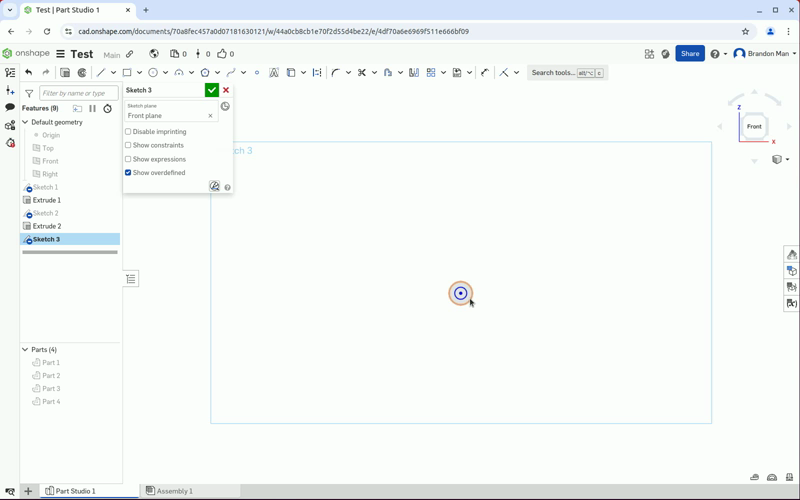
scroll(6)
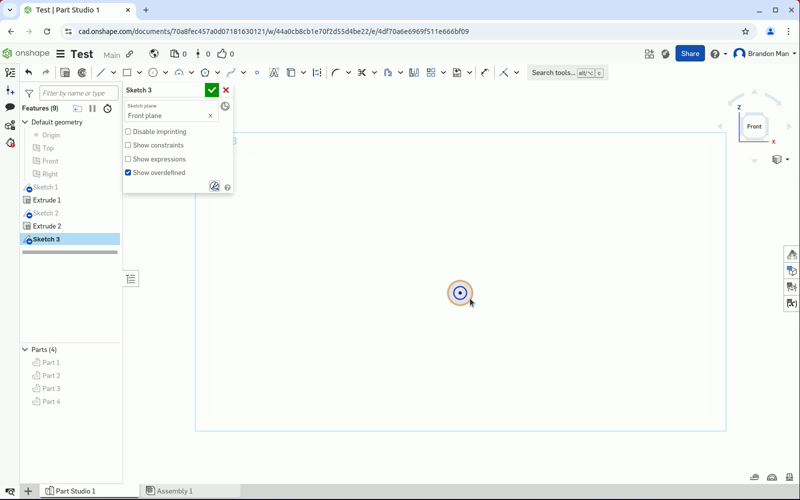
scroll(6)
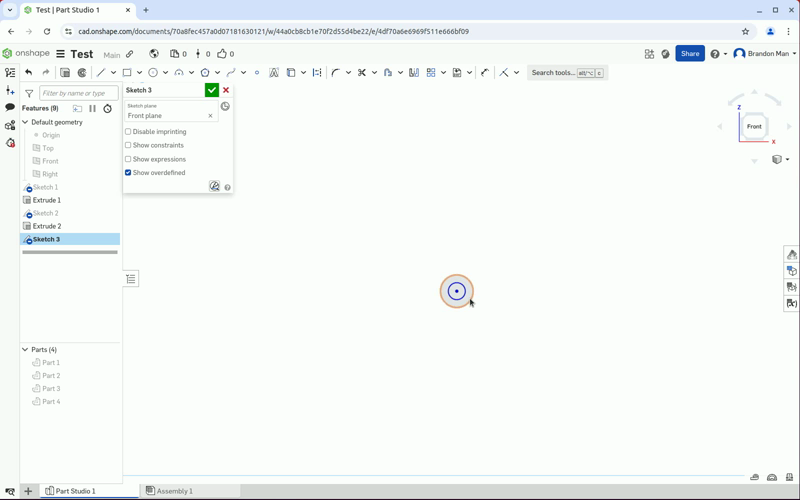
scroll(6)
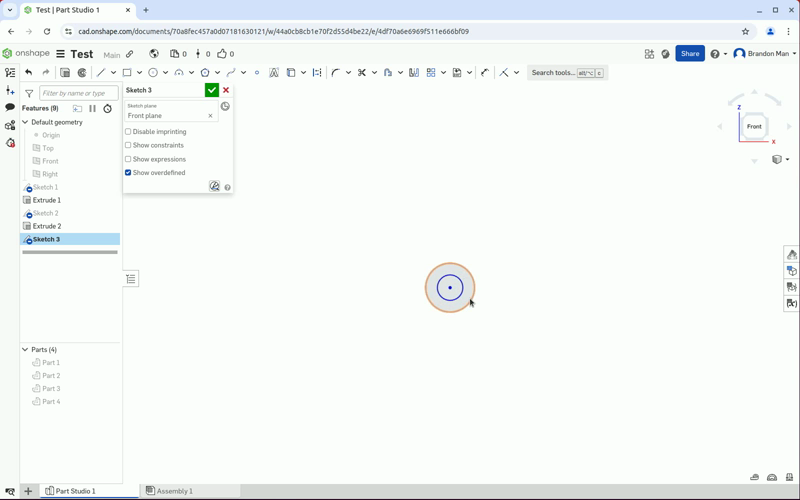
scroll(6)
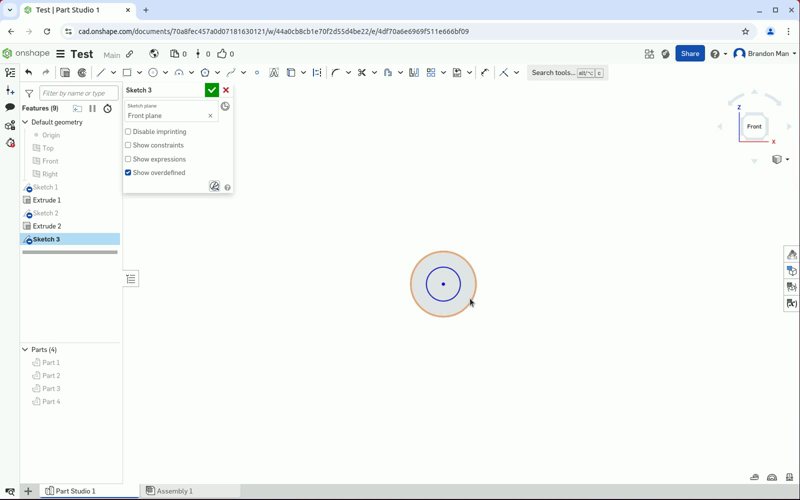
scroll(6)
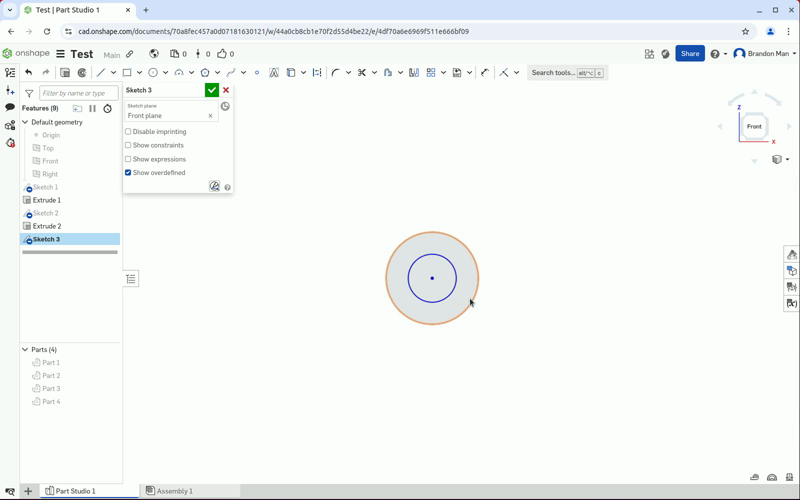
scroll(6)
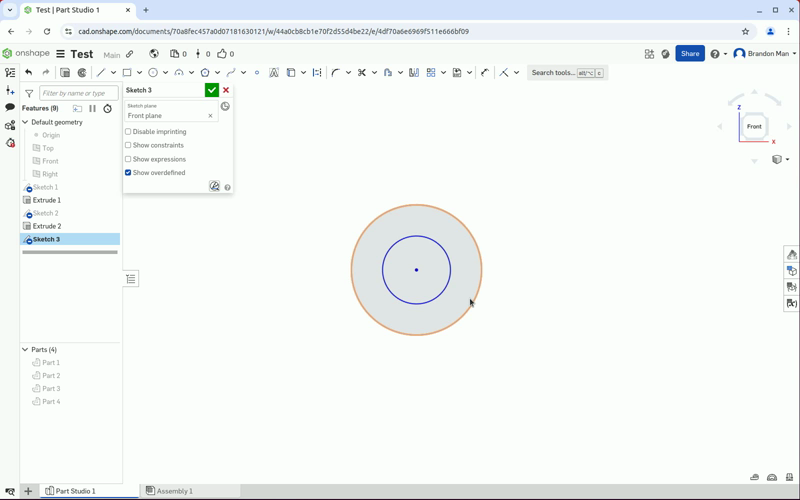
scroll(6)
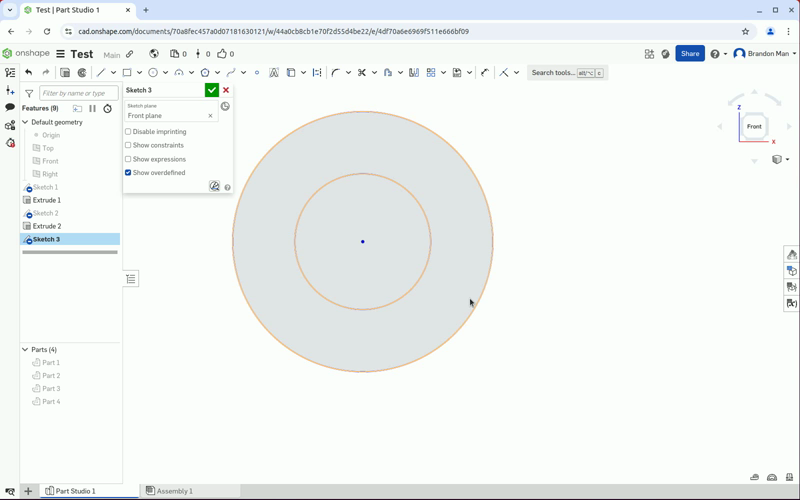
click(470, 298)
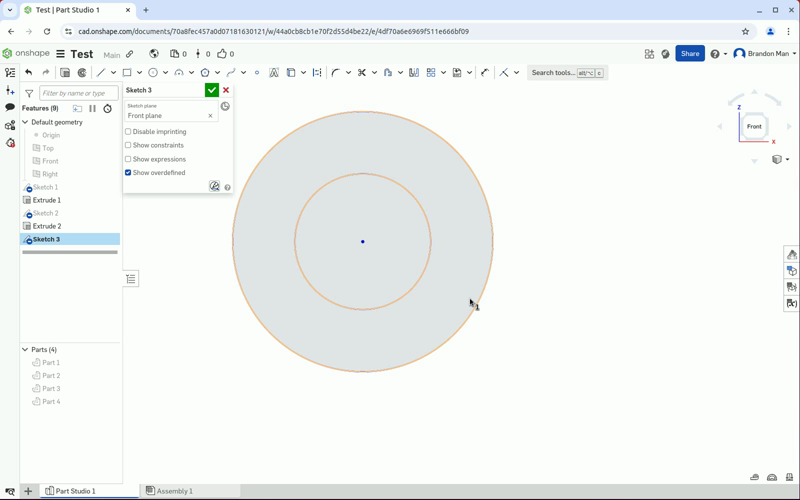
scroll(-6)
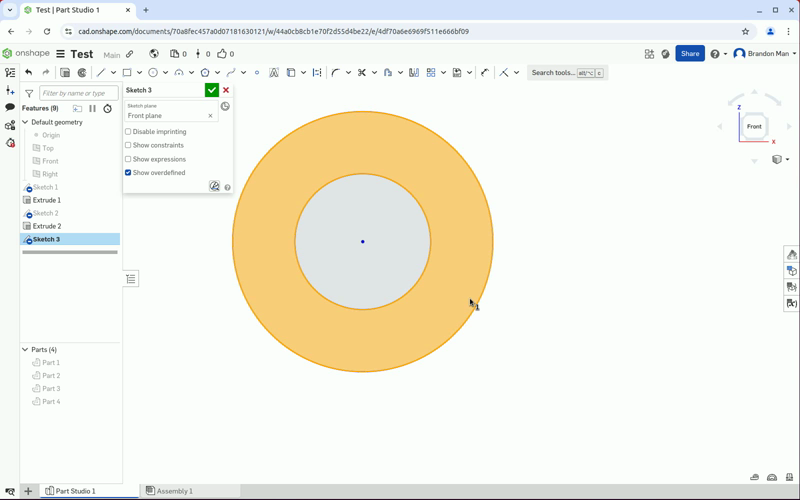
scroll(-6)
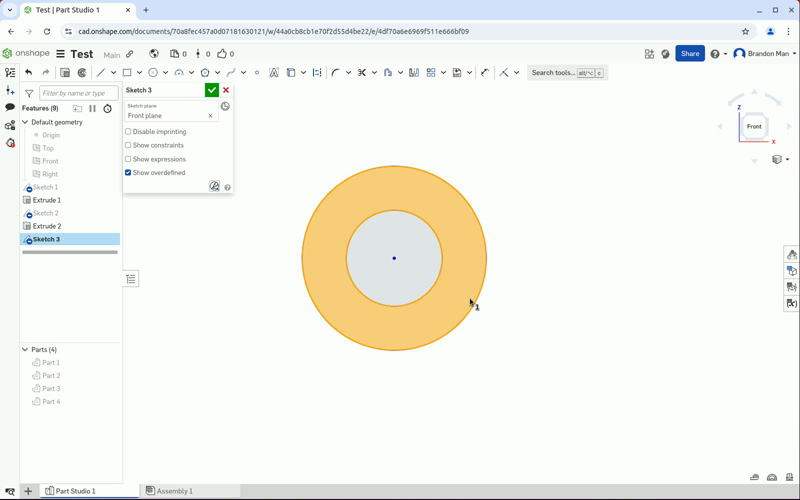
scroll(-6)
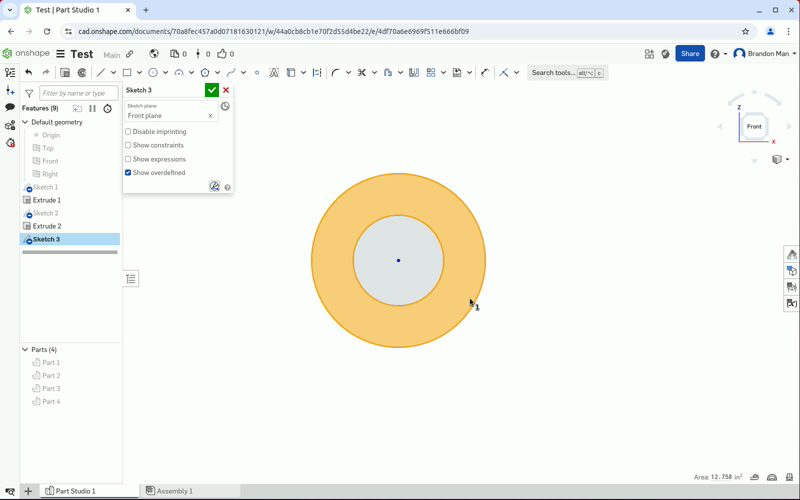
scroll(-6)
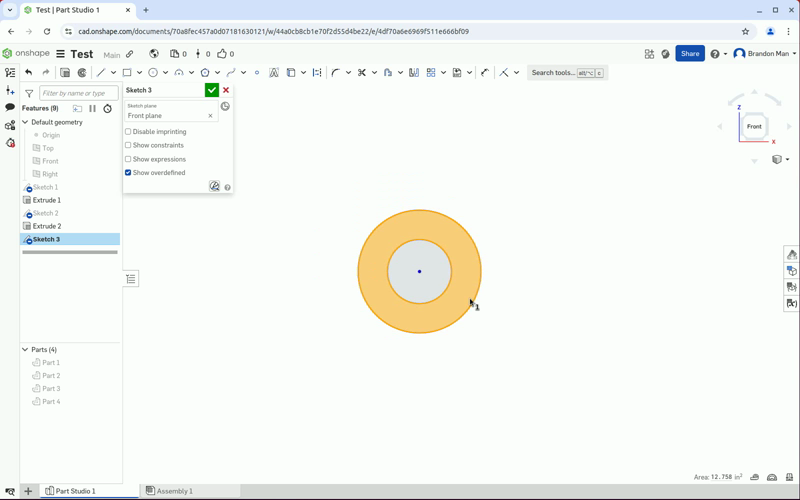
scroll(-6)
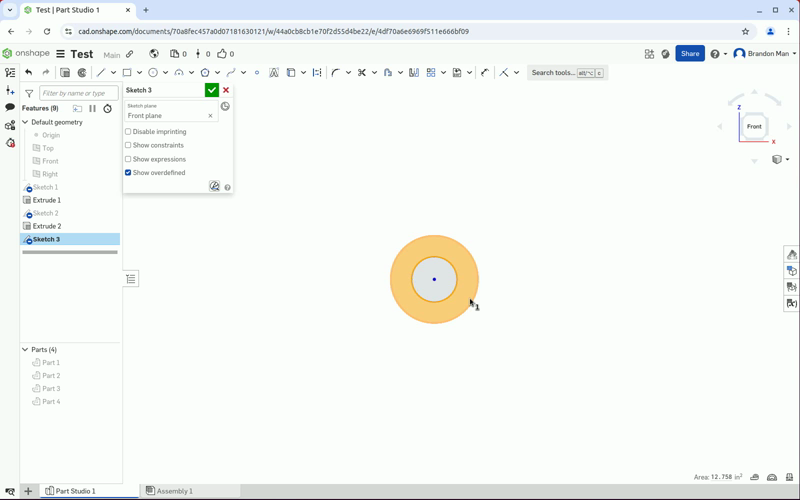
scroll(-6)
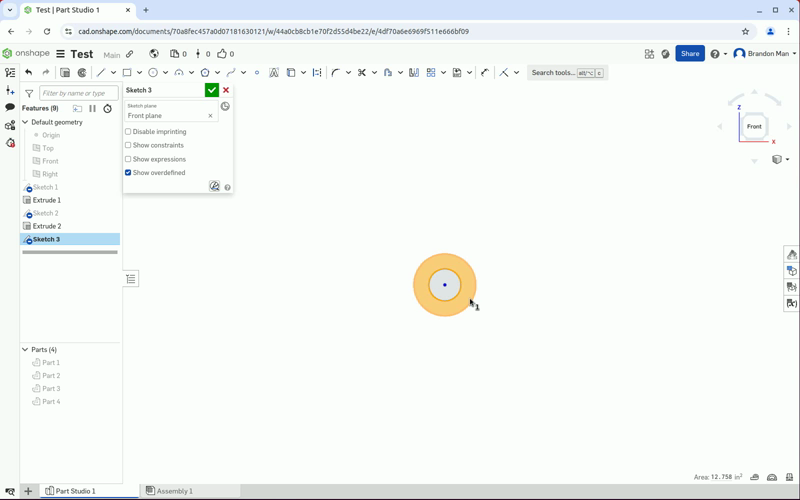
scroll(-6)
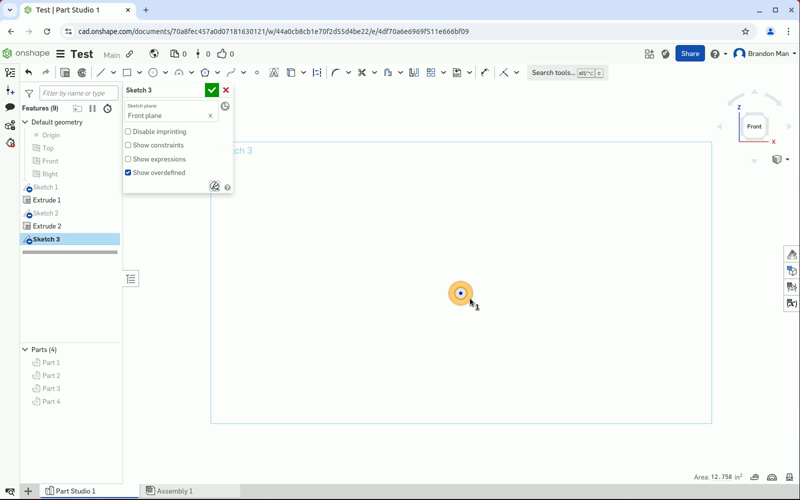
mouse_move(73, 352)
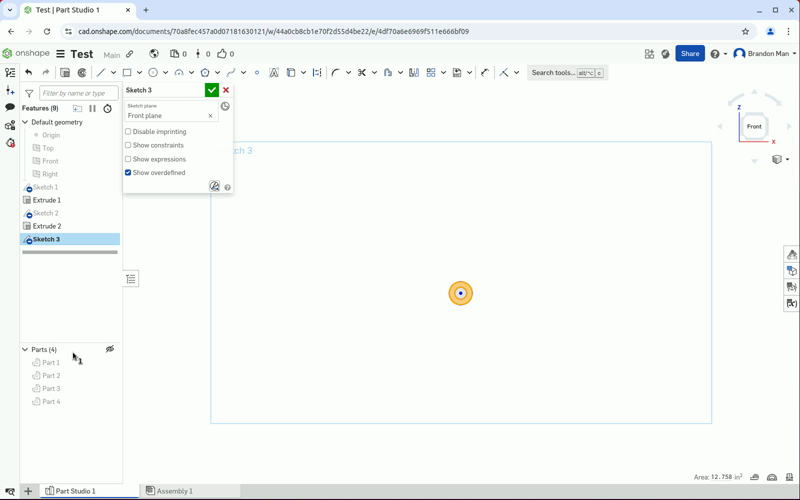
key(shift+y)
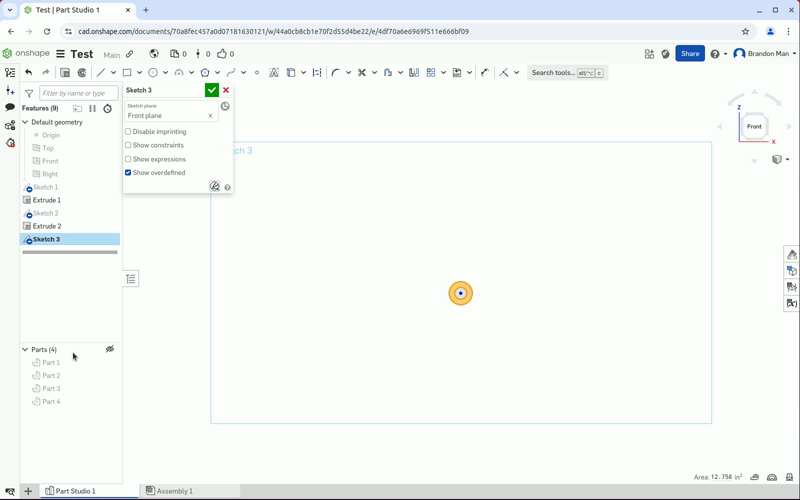
key(shift+e)
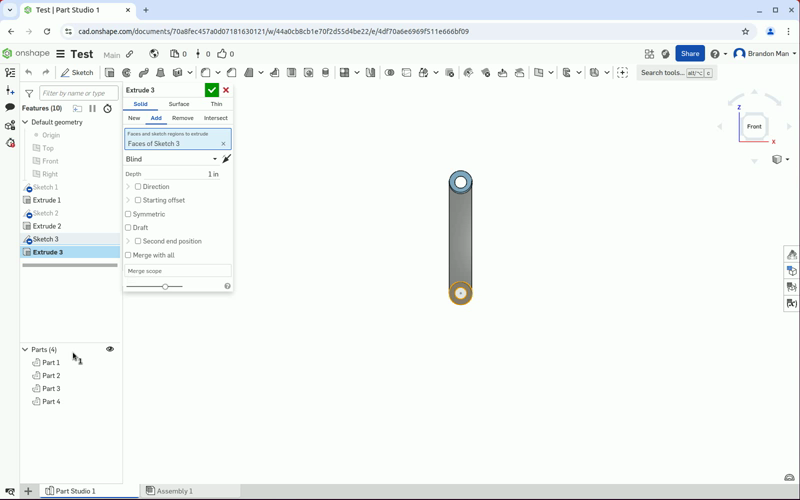
mouse_move(143, 106)
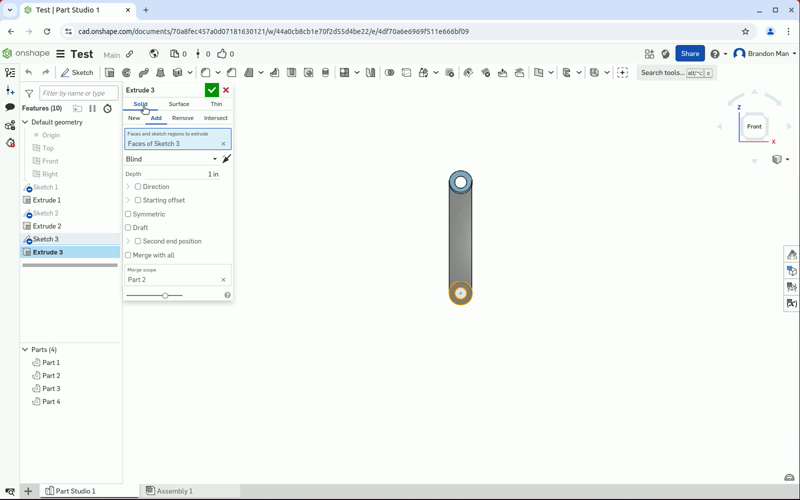
click(143, 106)
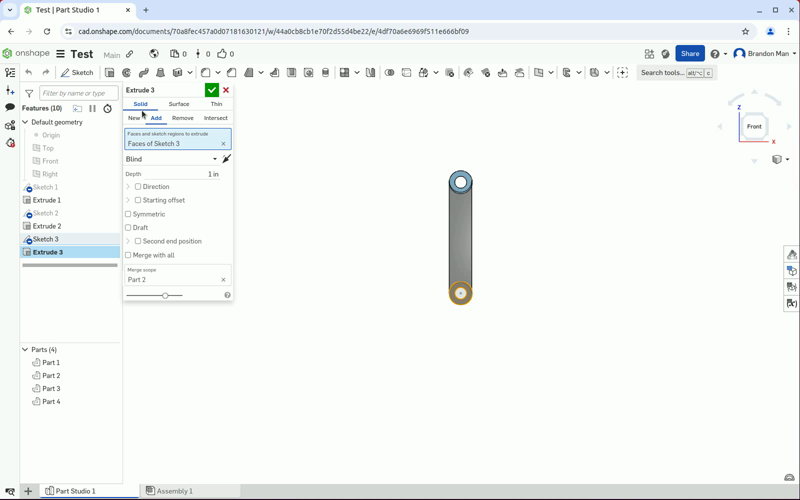
mouse_move(137, 120)
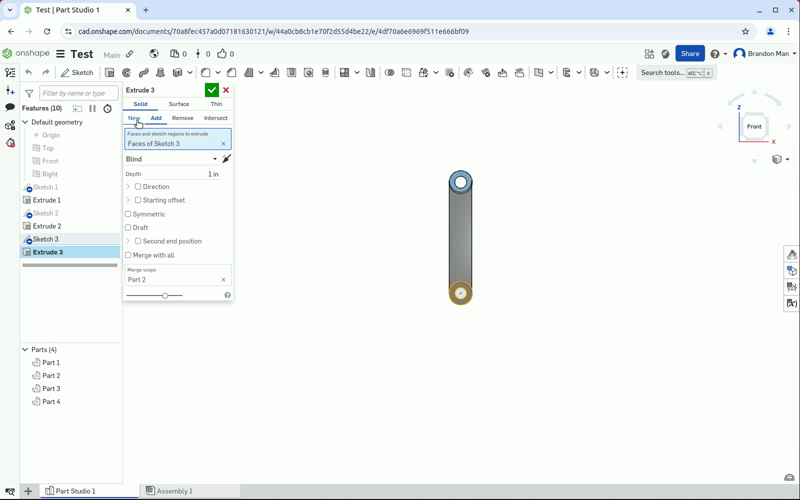
click(137, 120)
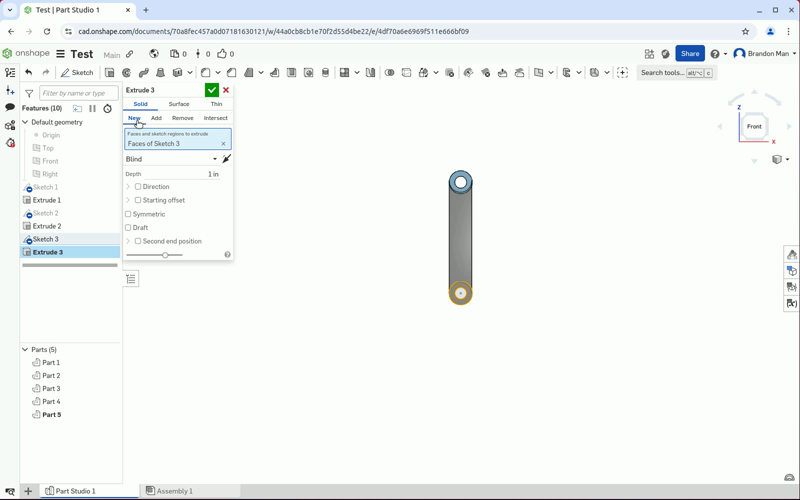
key(tab, 4)
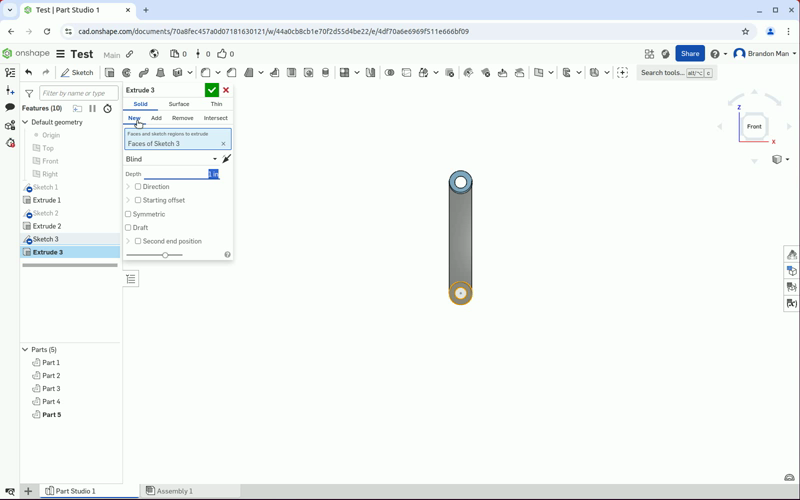
text(2.408)
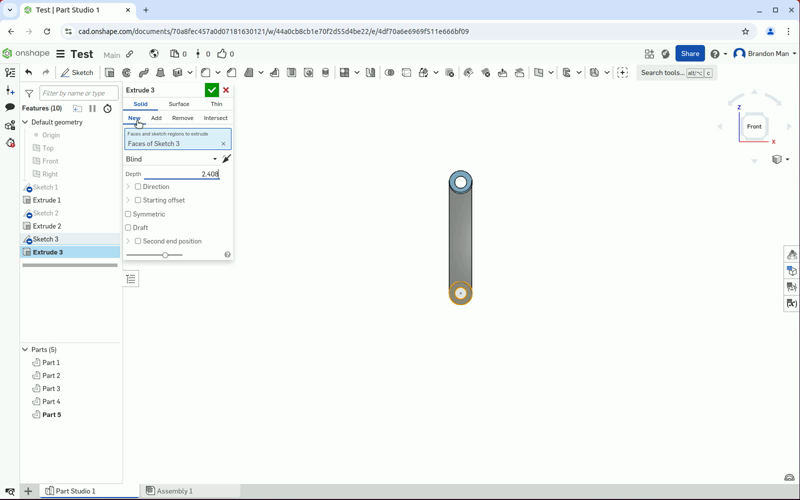
key(tab, 3)
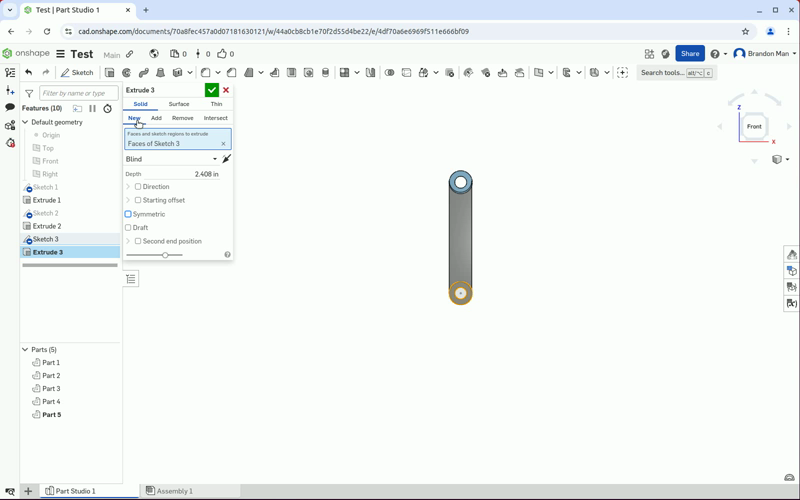
key(space)
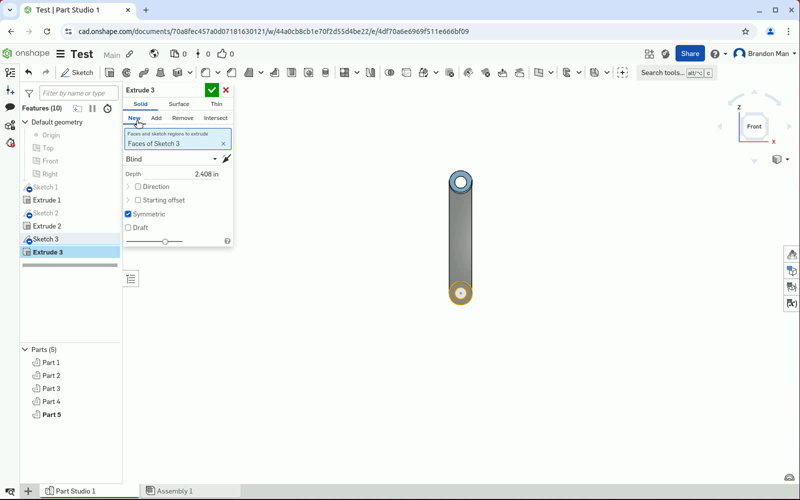
key(enter)
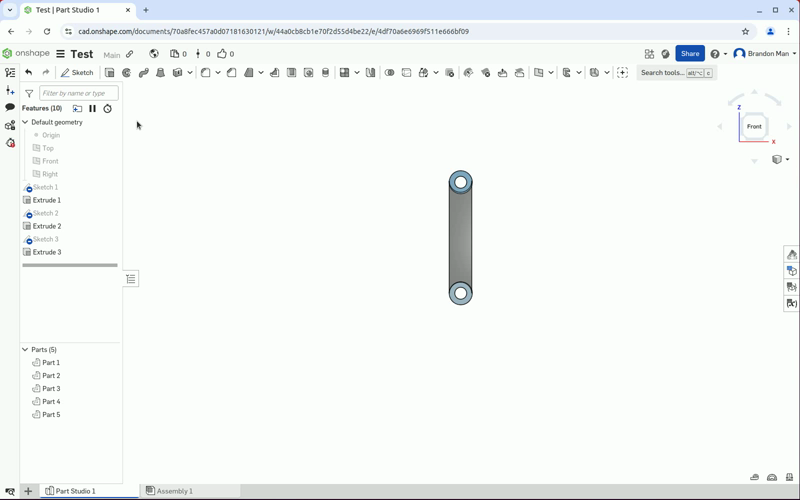
key(shift+h)
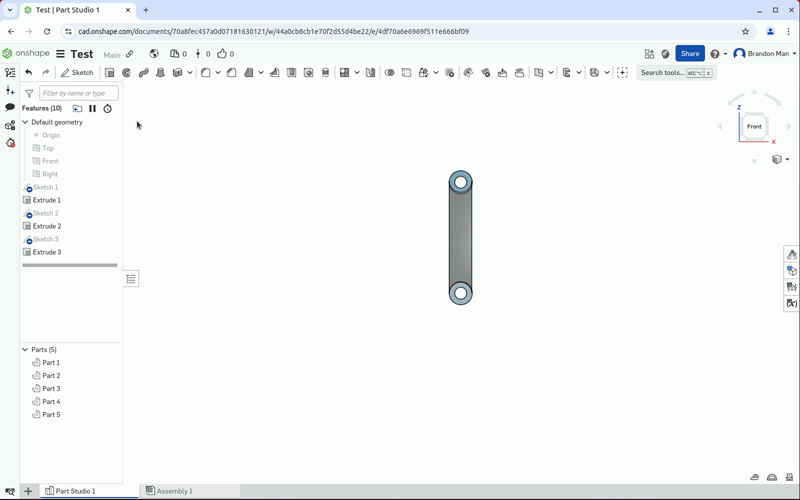
key(shift+h)
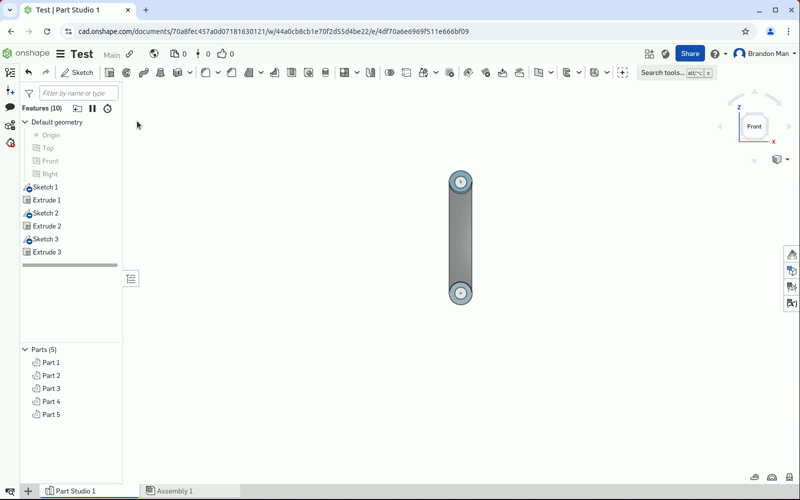
key(shift+7)
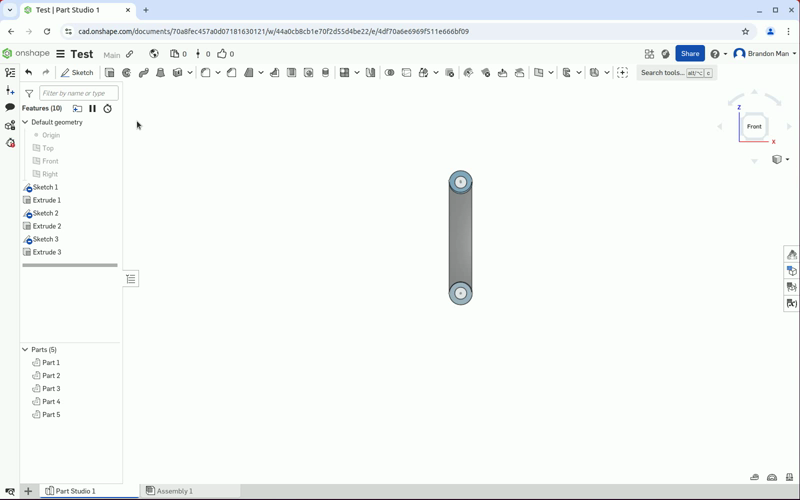
key(left, 2)
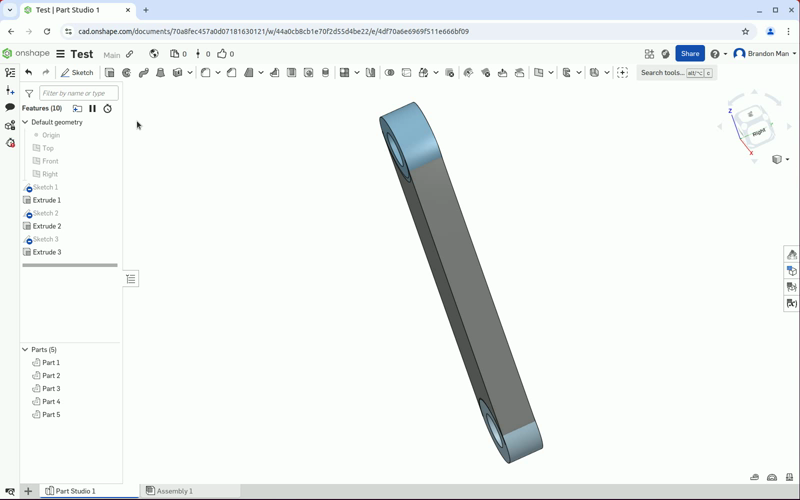
key(down, 2)
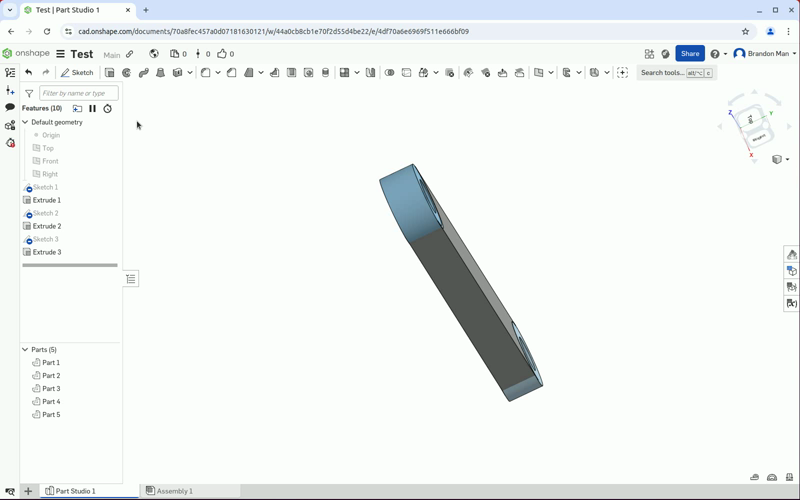
key(up, 2)
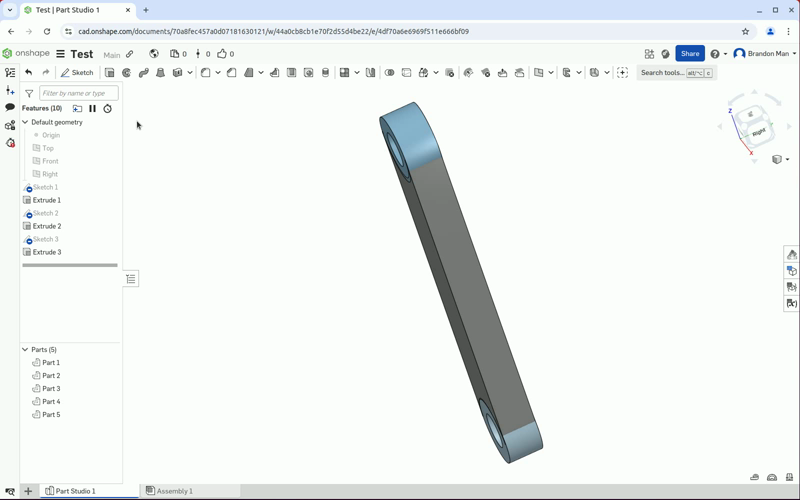
key(right, 2)
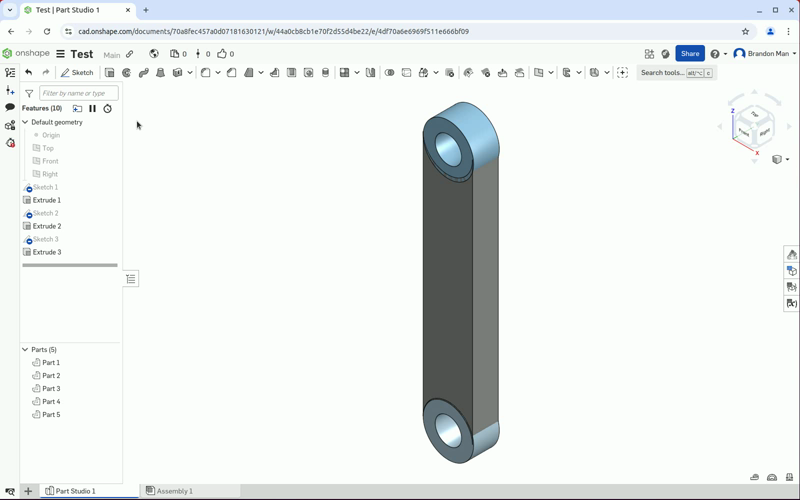
mouse_move(73, 189)
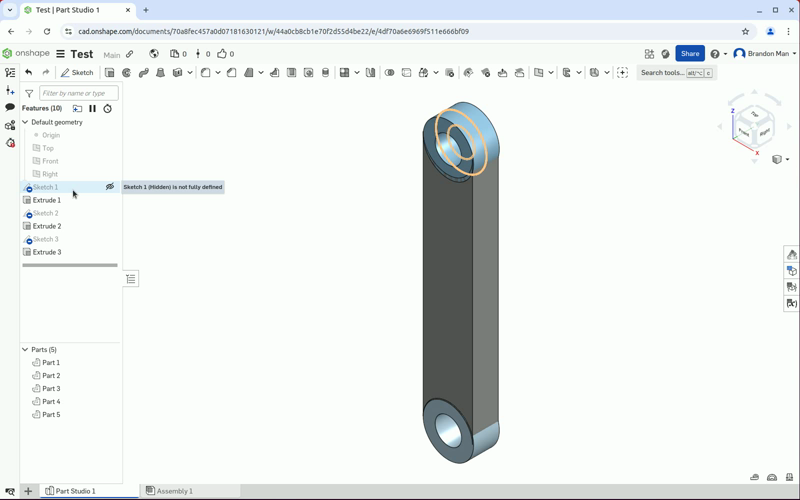
click(73, 189)